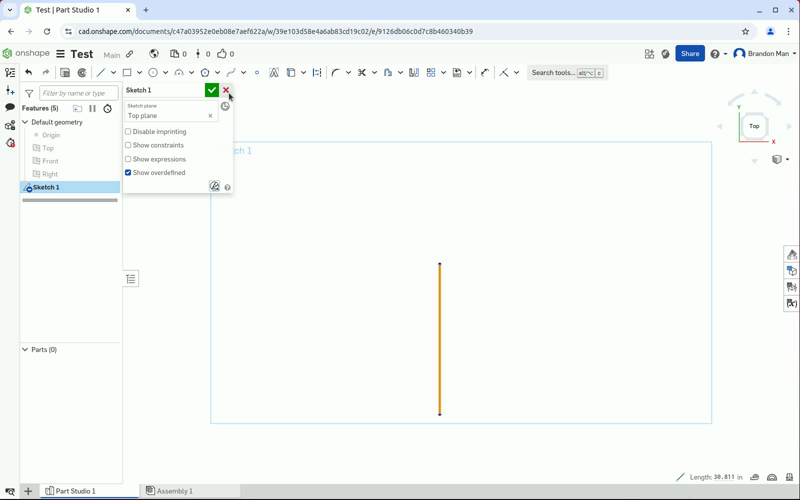
key(shift+h)
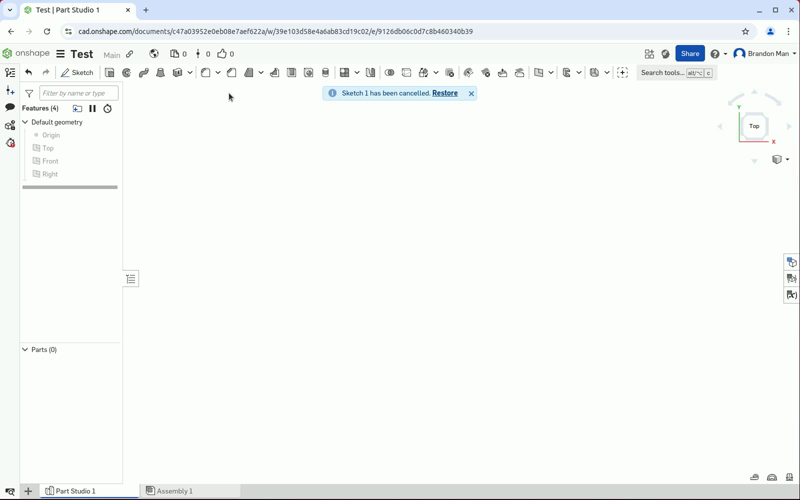
mouse_move(73, 352)
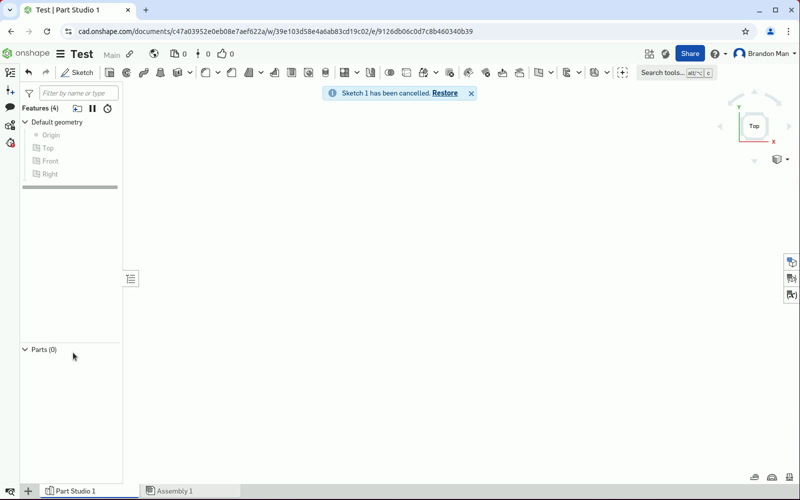
key(y)
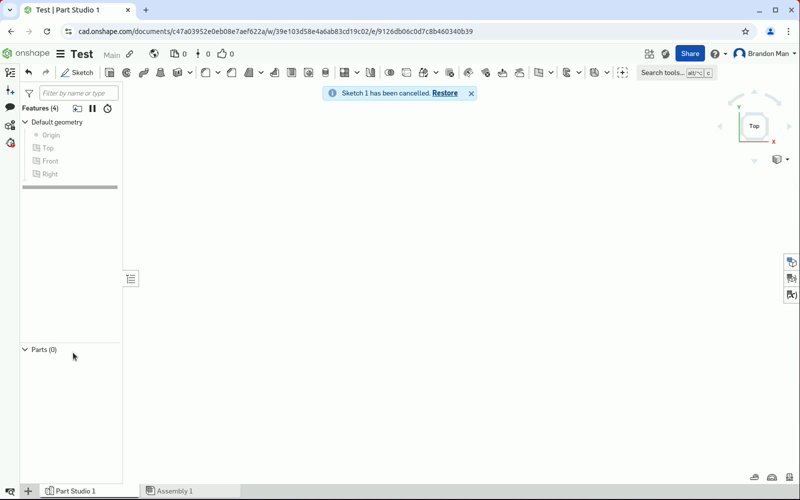
key(shift+p)
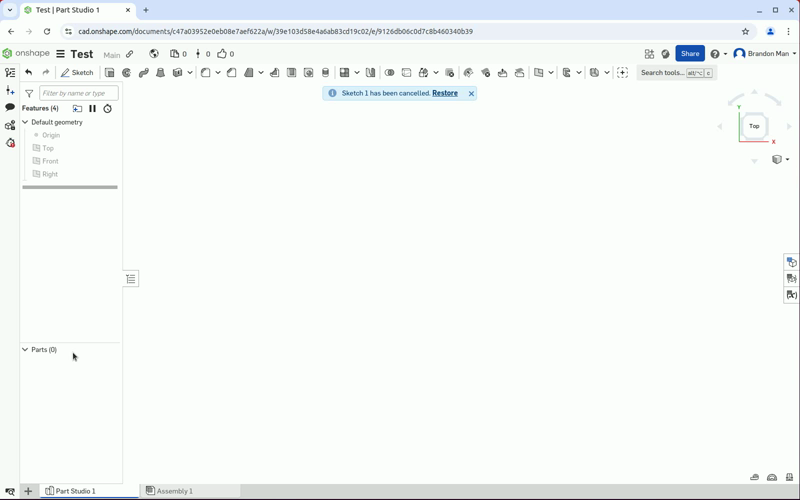
key(space)
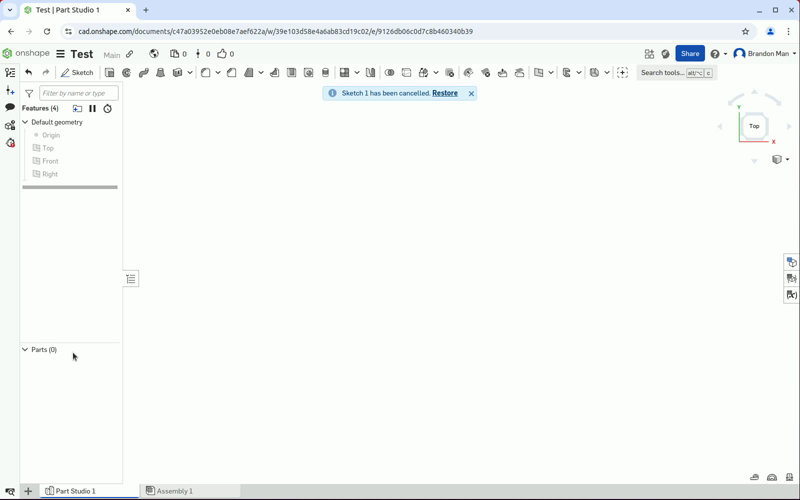
key_down(shift)
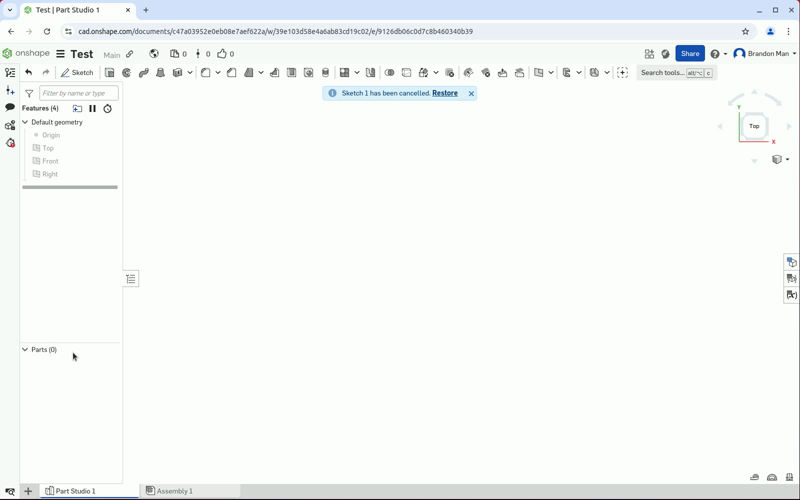
key(up)
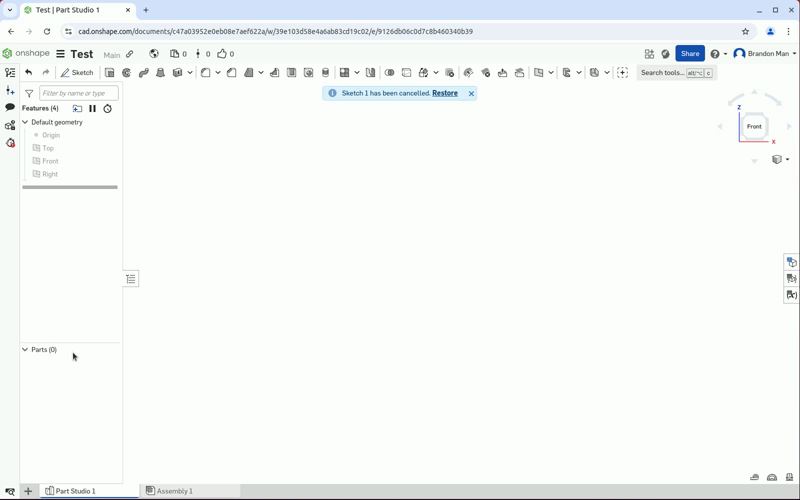
key_up(shift)
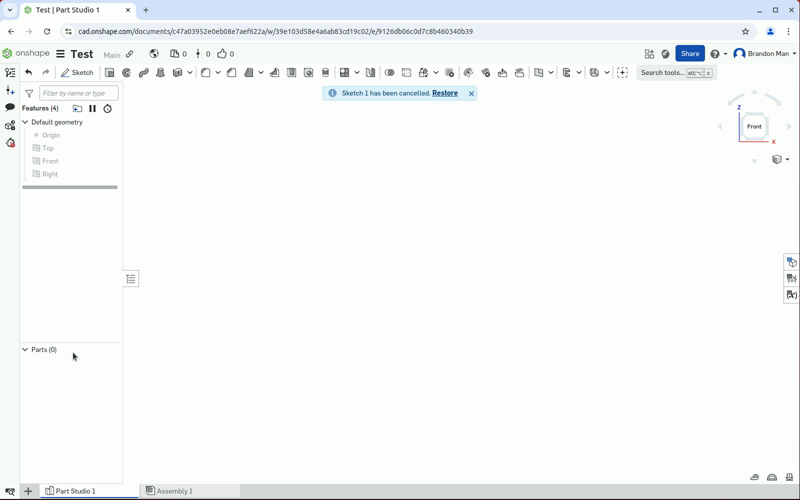
mouse_move(73, 352)
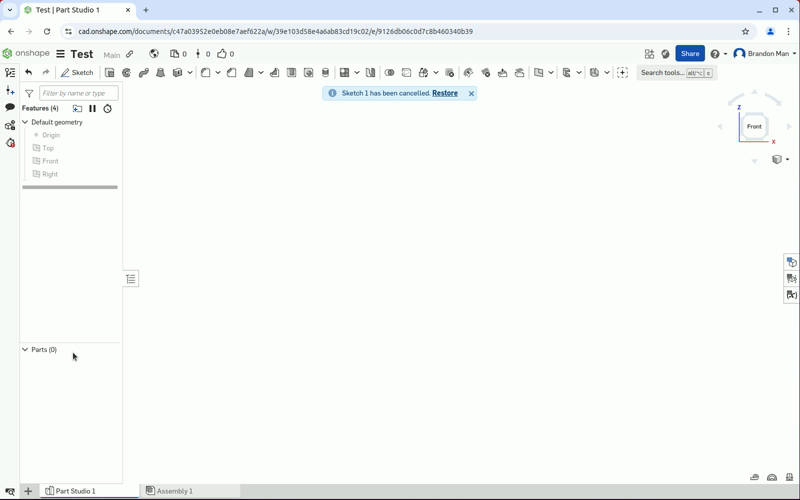
key(shift+y)
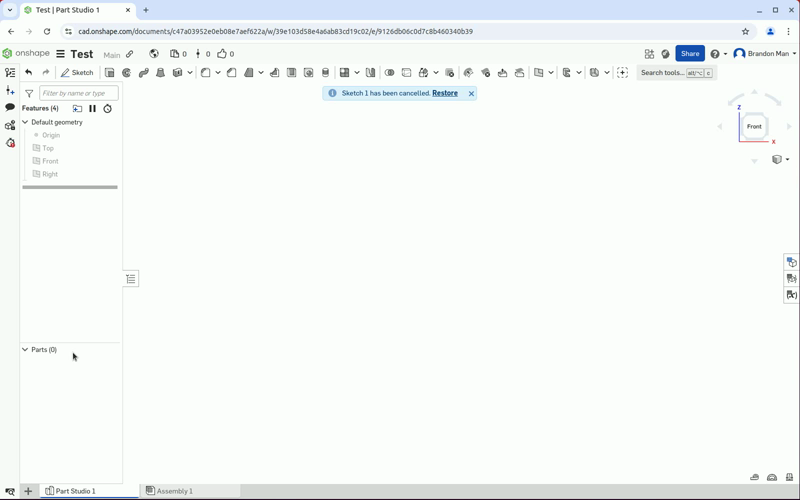
key(shift+s)
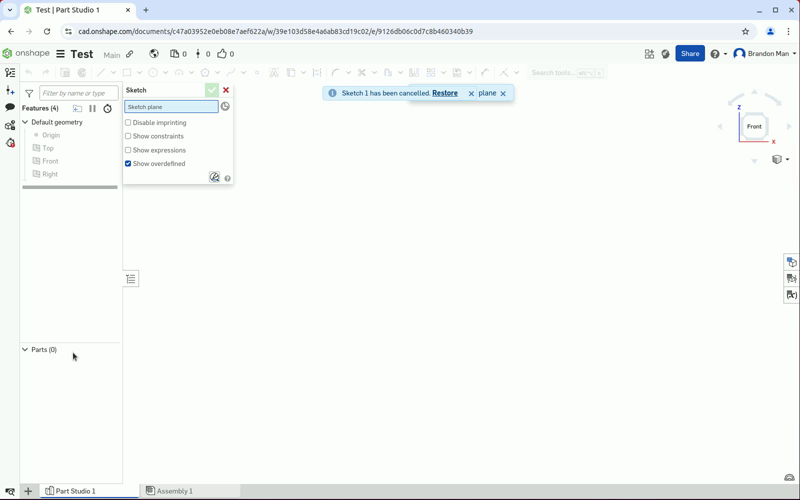
mouse_move(73, 163)
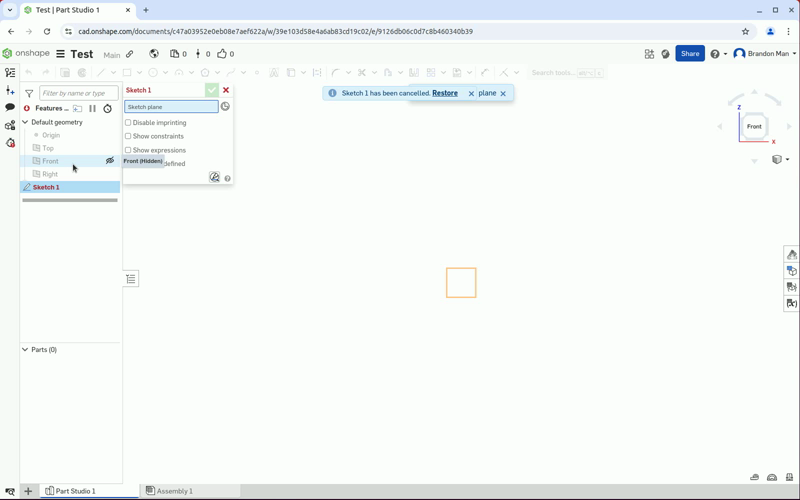
click(73, 163)
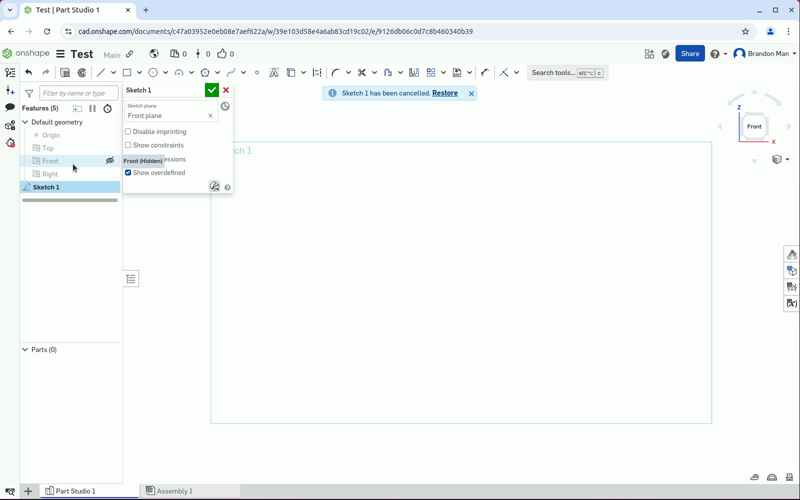
mouse_move(73, 352)
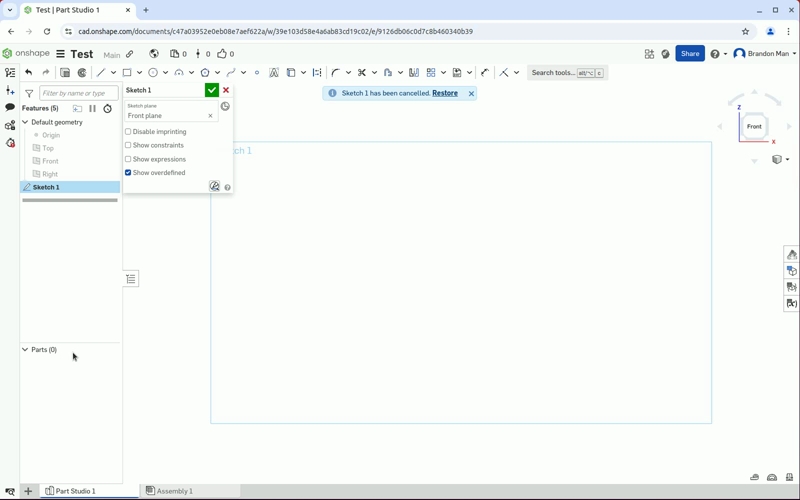
key(y)
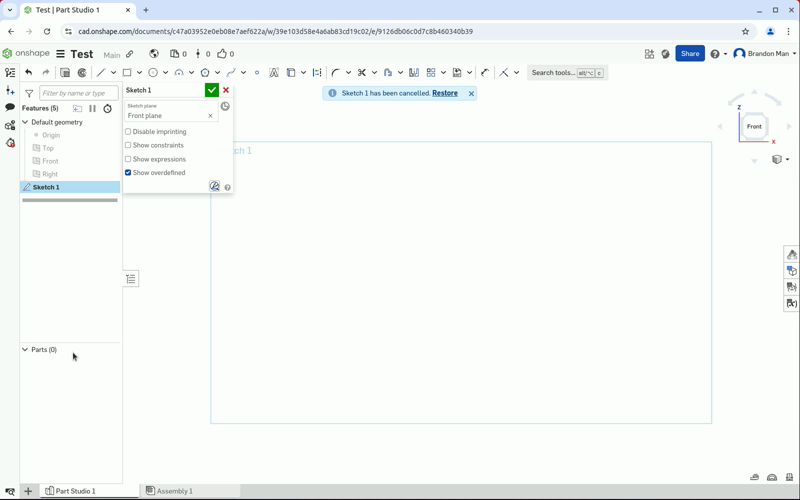
key(l)
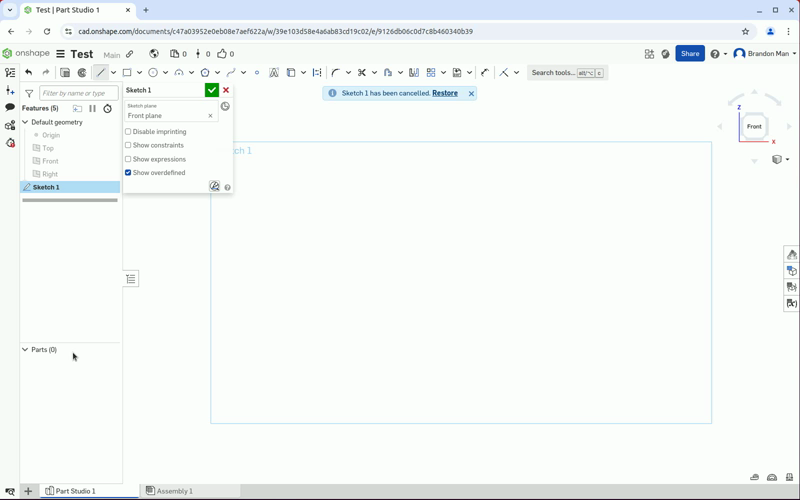
key_down(shift)
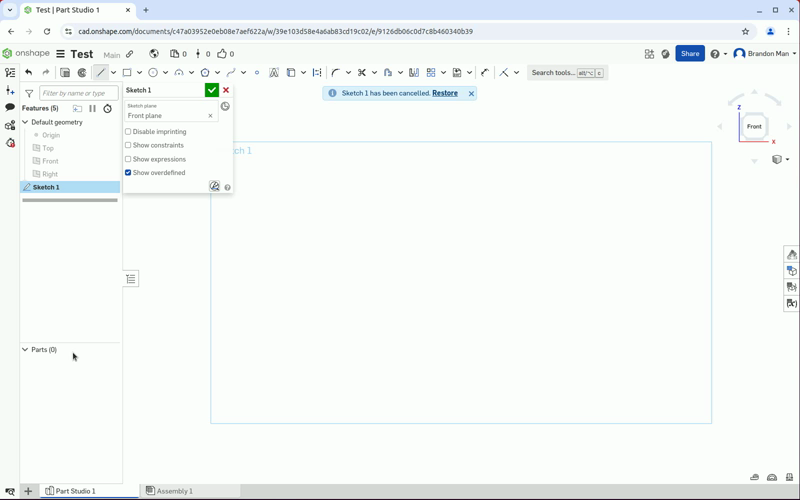
mouse_move(460, 282)
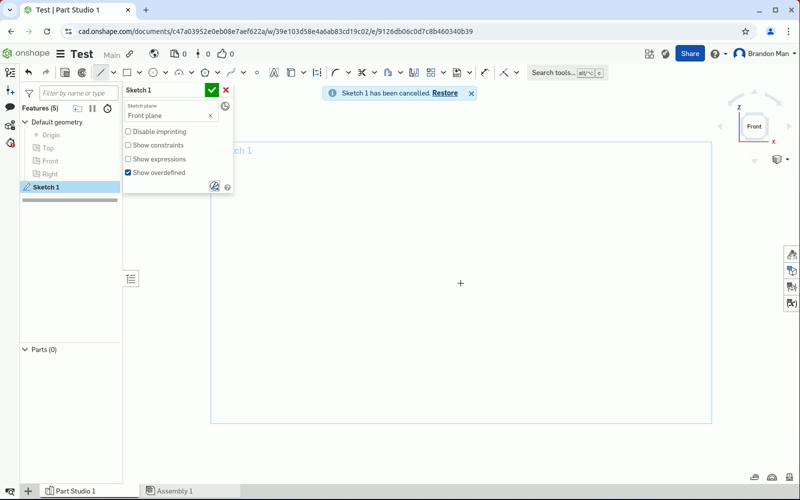
click(460, 282)
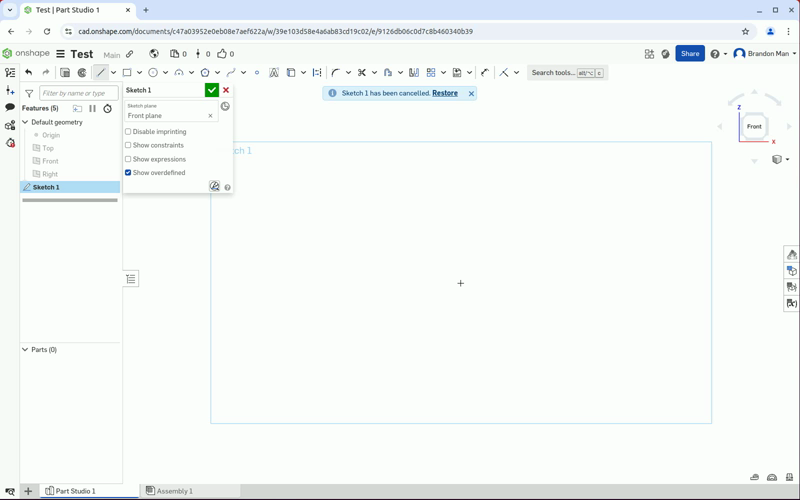
key_up(shift)
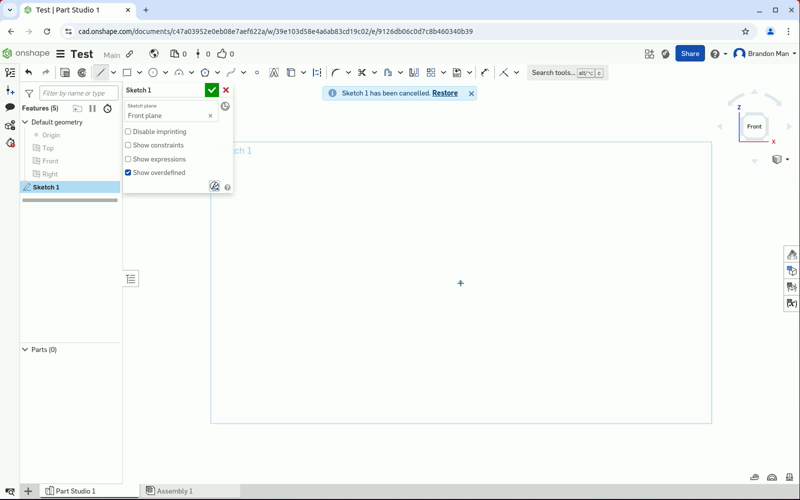
key_down(shift)
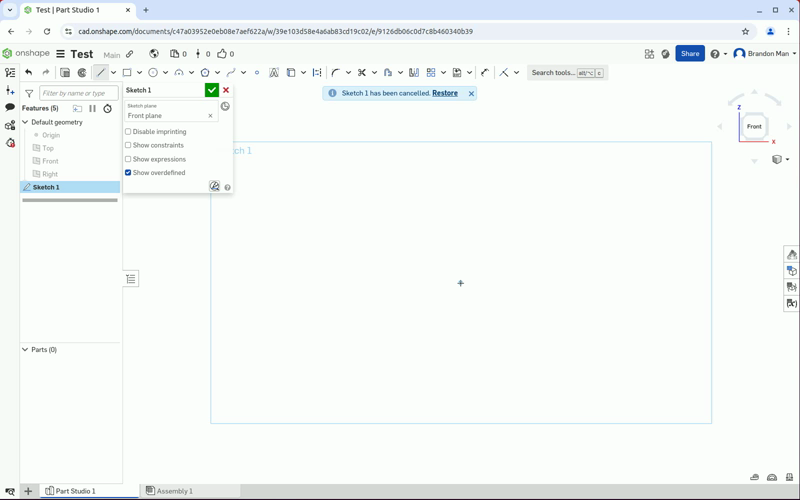
mouse_move(535, 282)
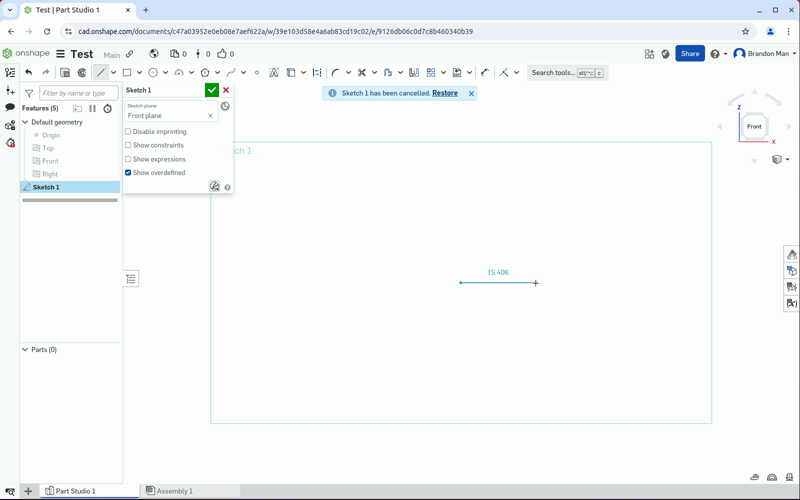
click(535, 282)
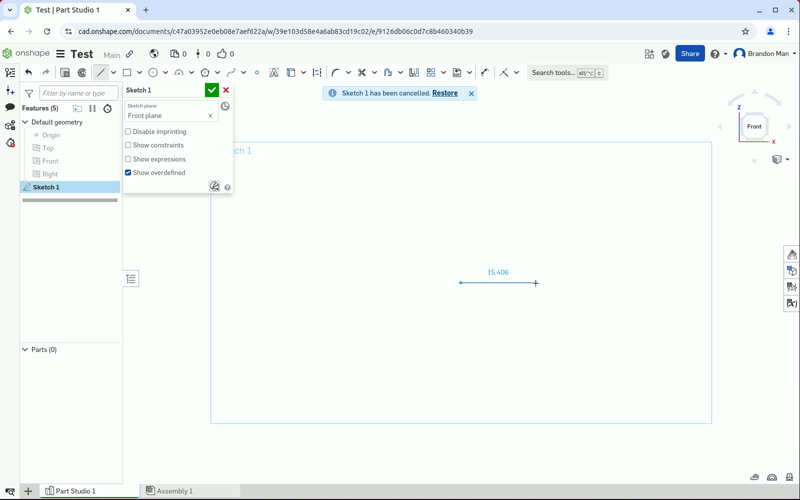
key_up(shift)
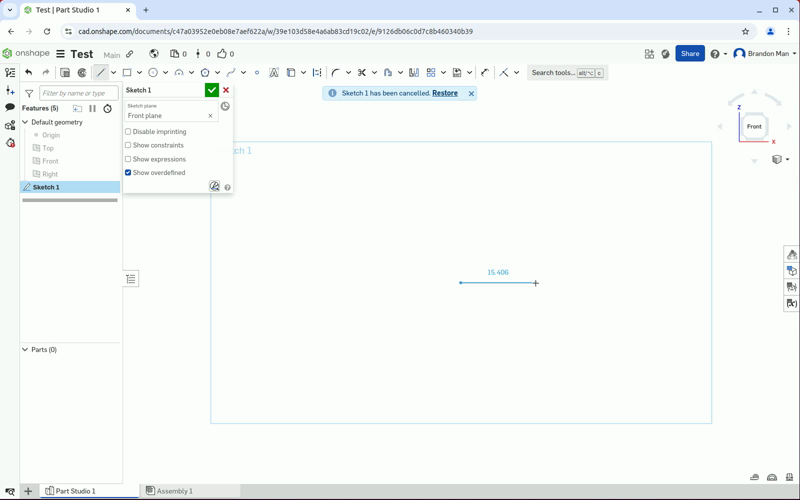
key_down(shift)
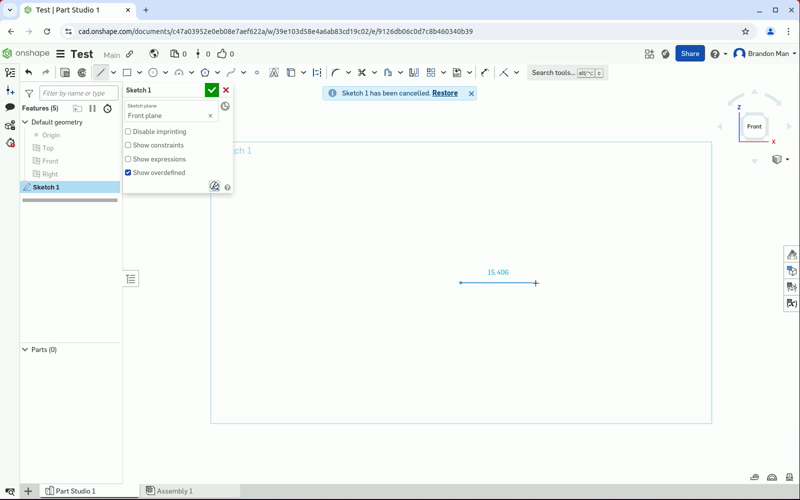
mouse_move(565, 282)
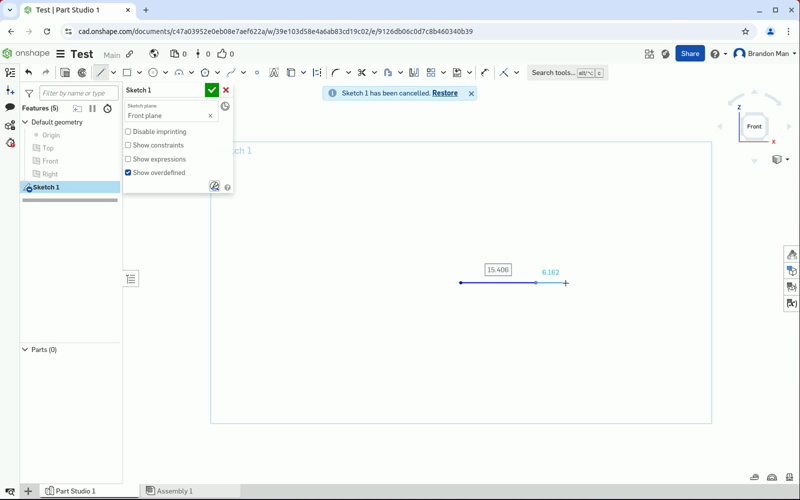
mouse_move(535, 267)
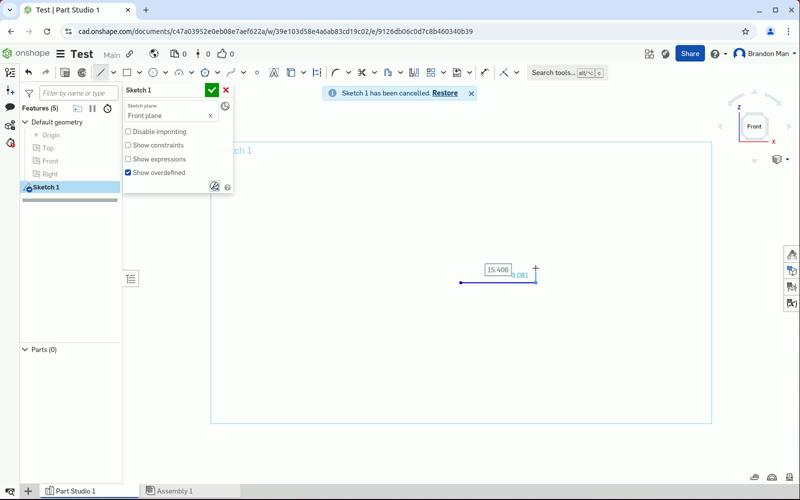
click(535, 267)
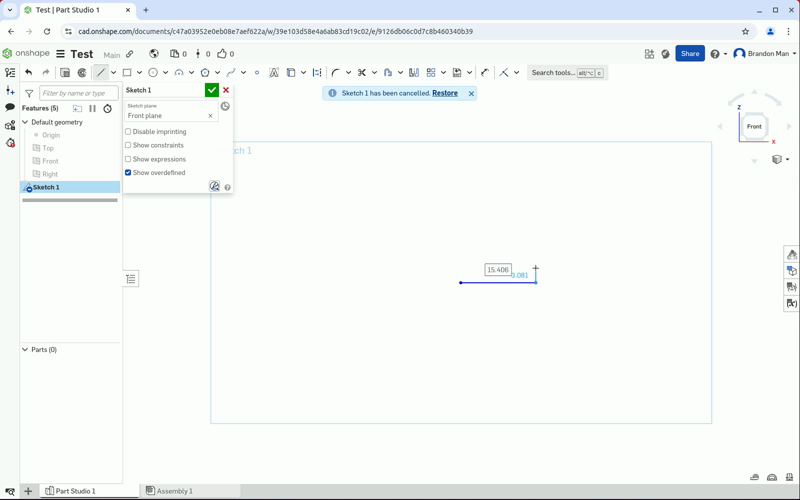
key_up(shift)
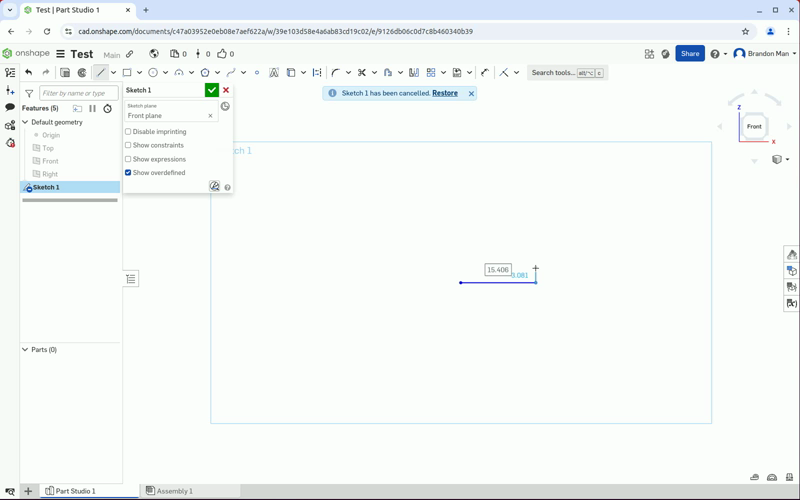
key_down(shift)
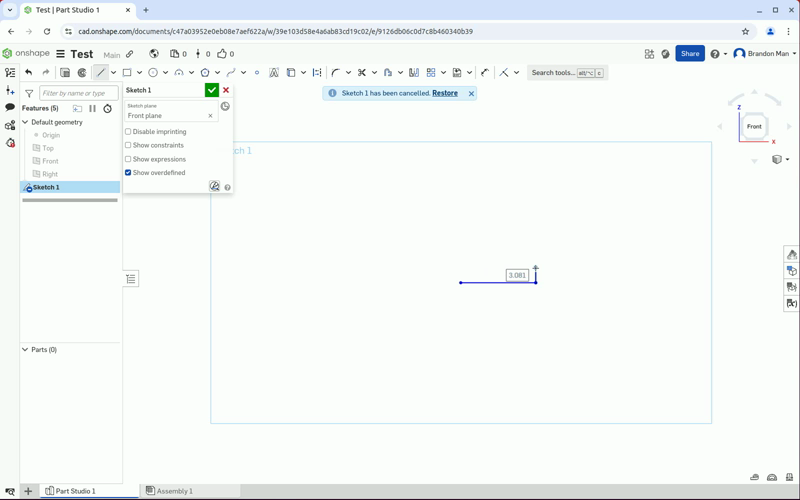
mouse_move(505, 170)
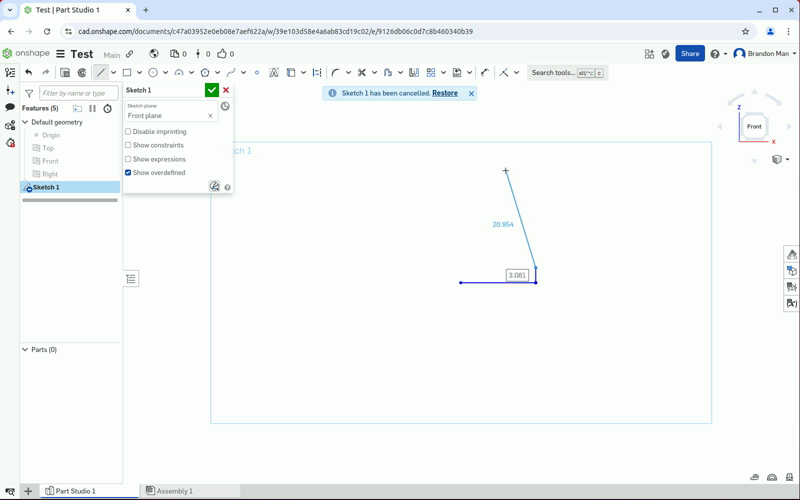
click(505, 170)
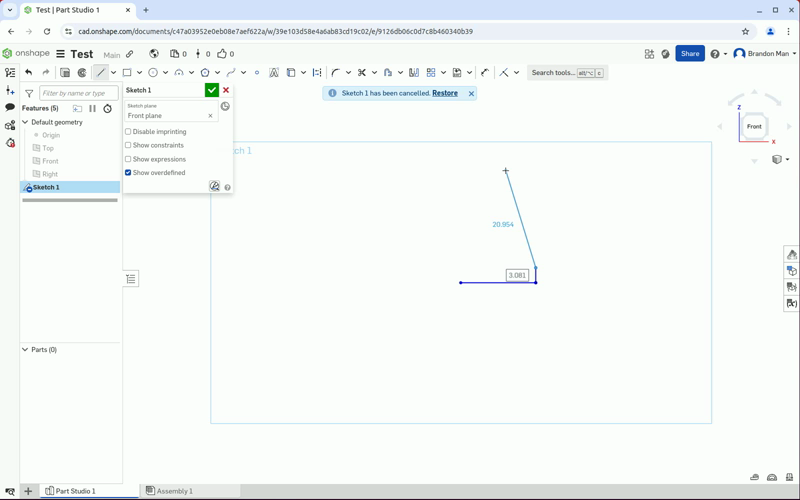
key_up(shift)
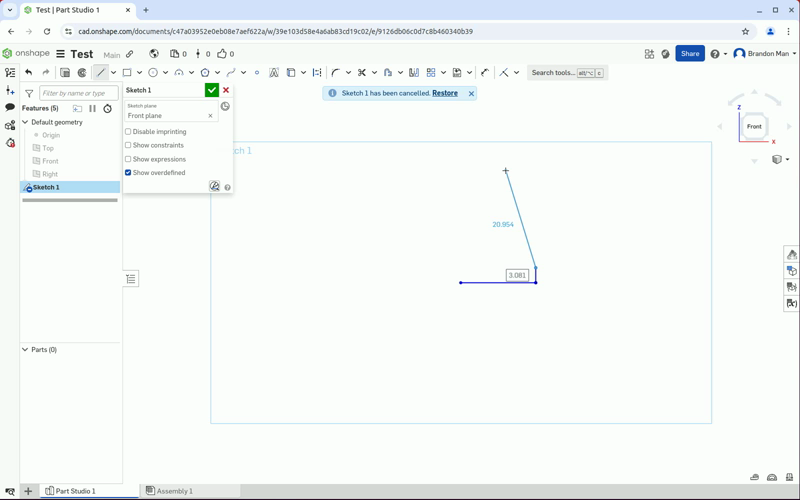
key_down(shift)
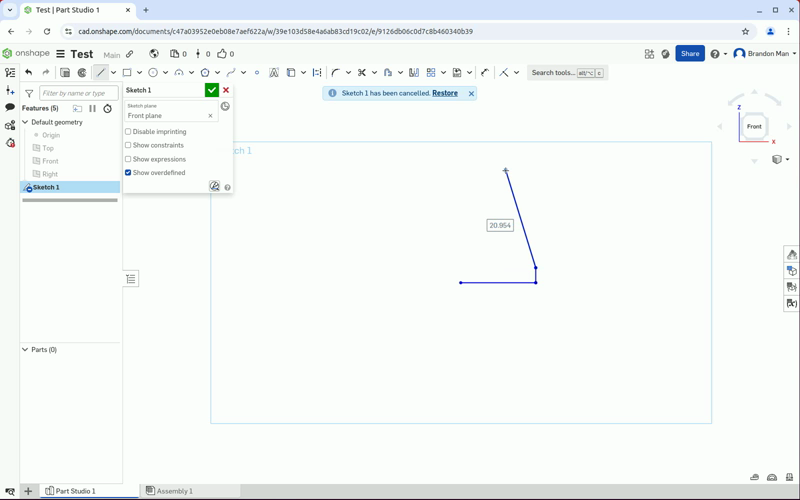
mouse_move(535, 170)
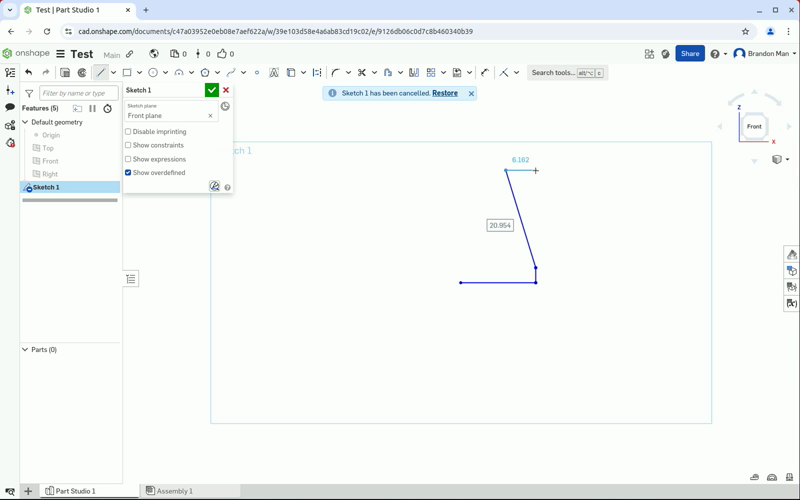
mouse_move(490, 170)
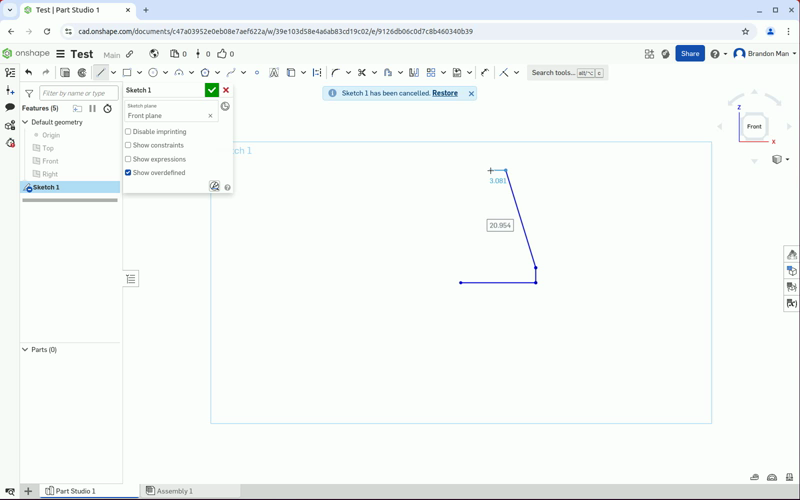
click(490, 170)
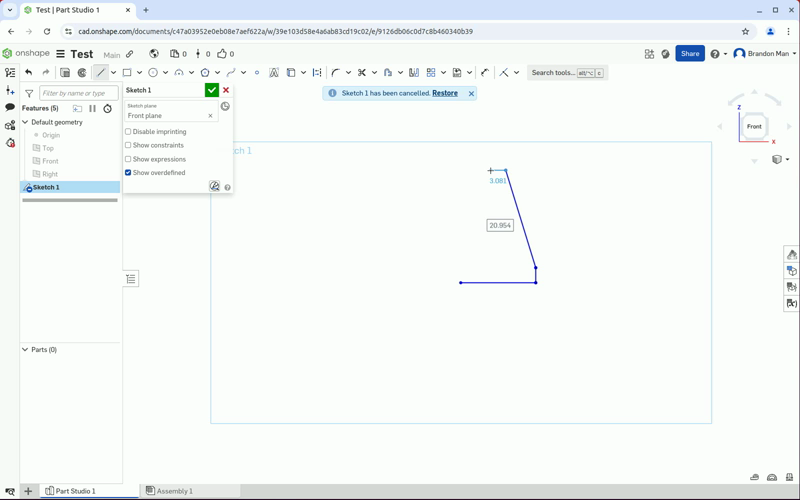
key_up(shift)
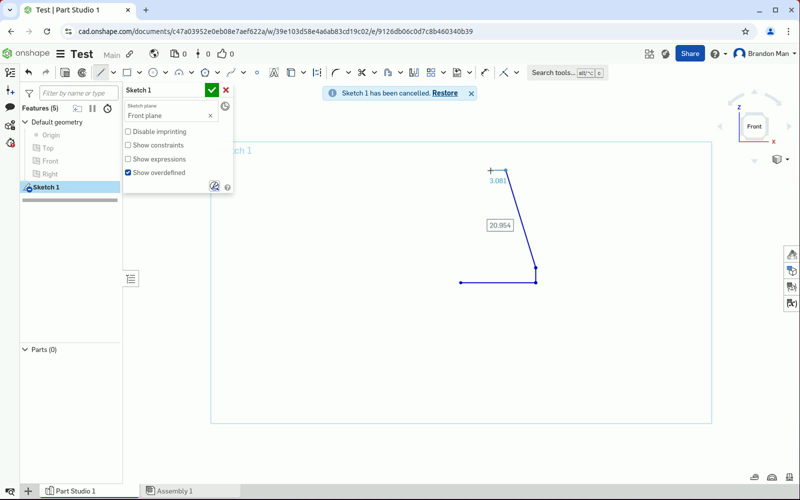
key_down(shift)
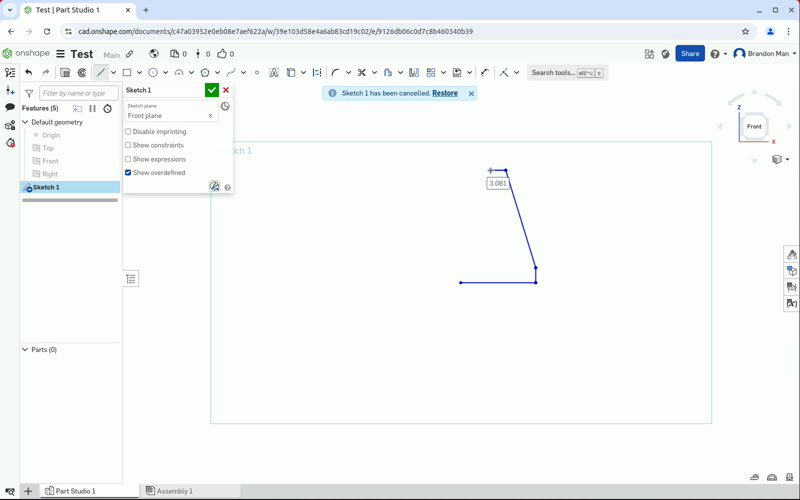
mouse_move(520, 170)
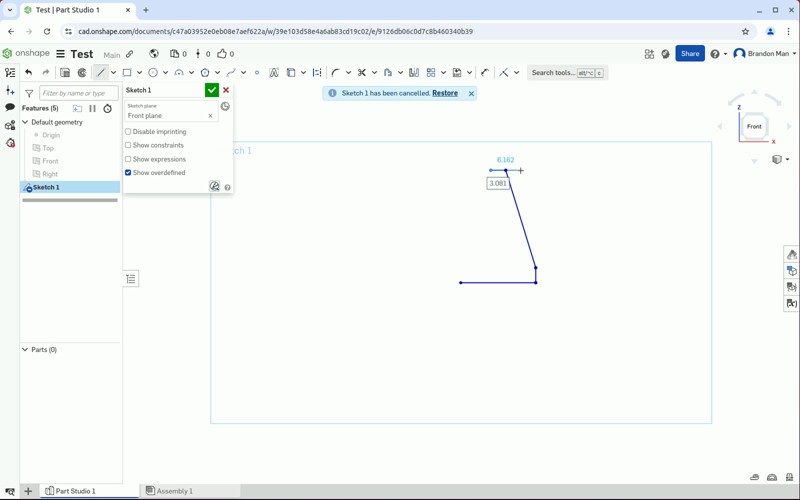
mouse_move(490, 177)
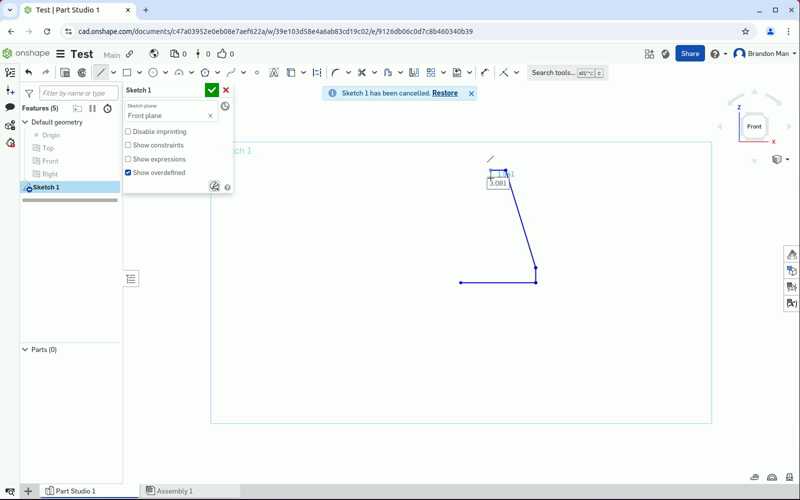
scroll(6)
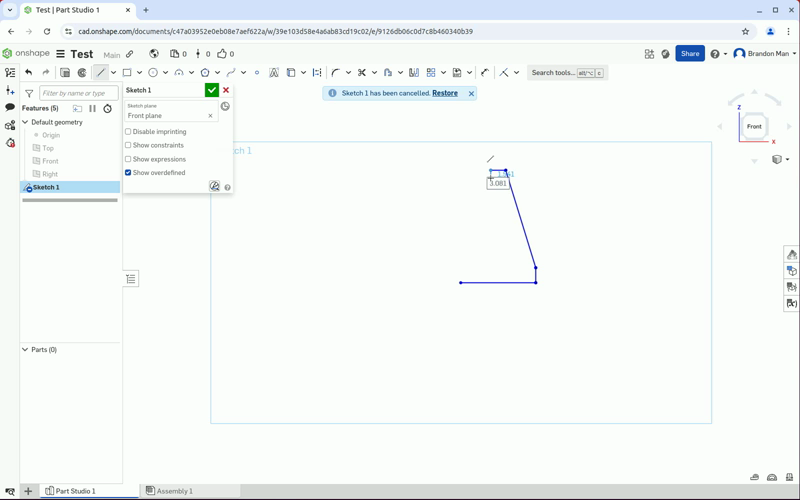
scroll(6)
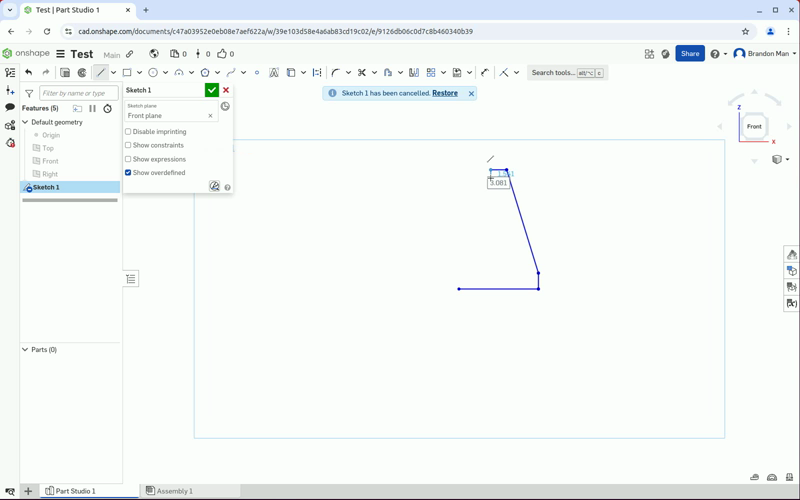
scroll(6)
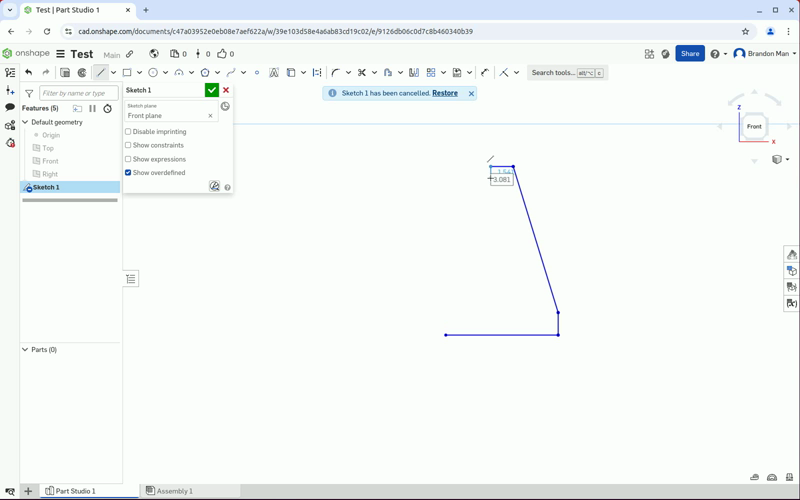
scroll(6)
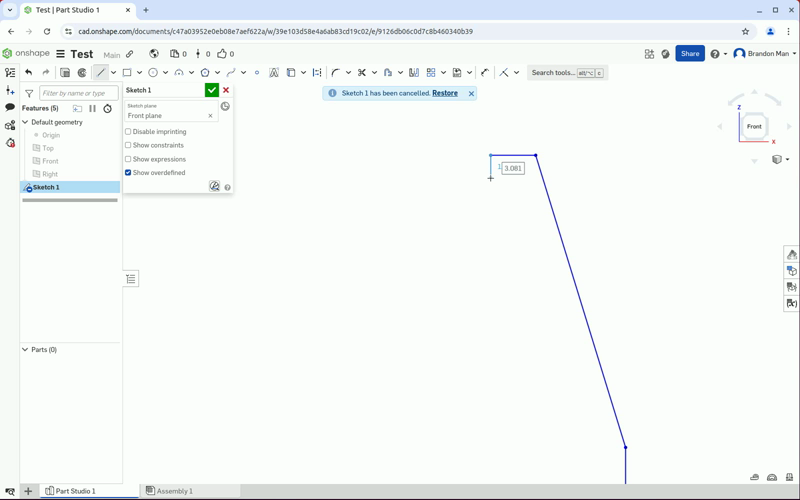
scroll(6)
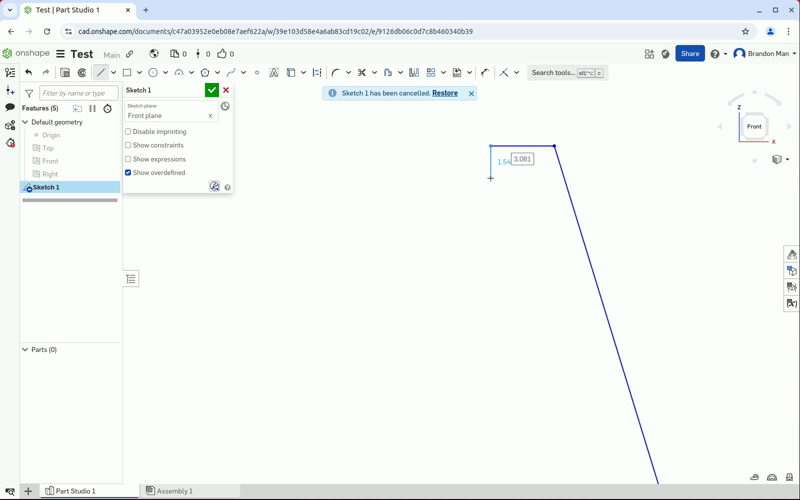
scroll(6)
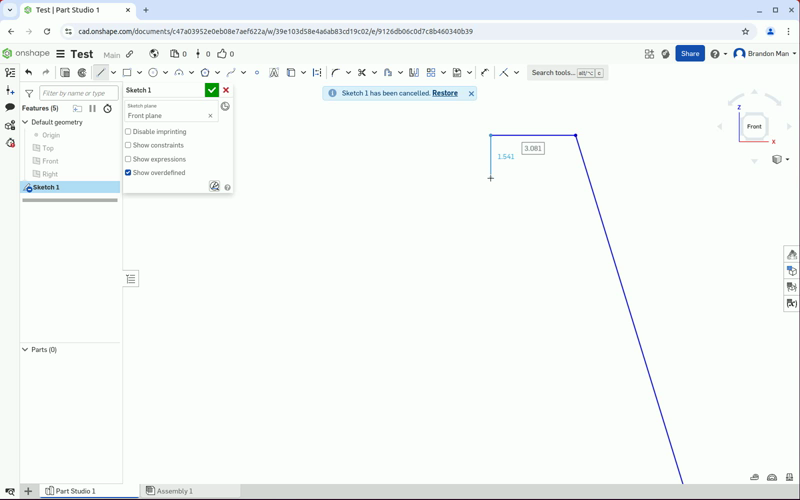
scroll(6)
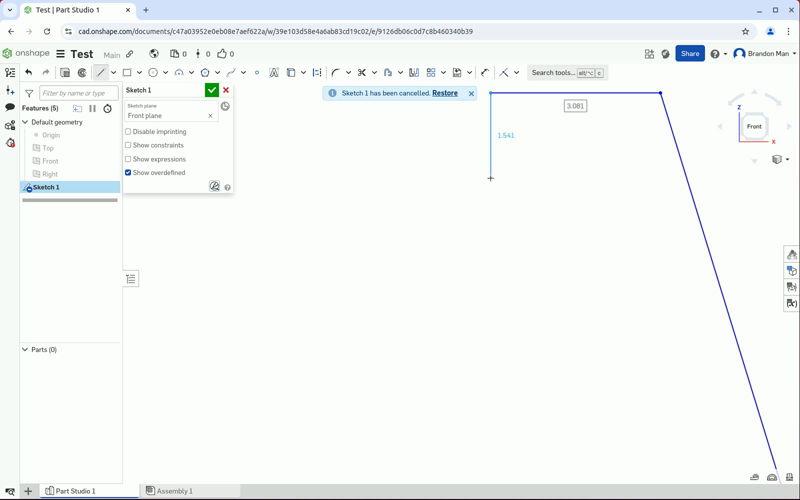
click(490, 177)
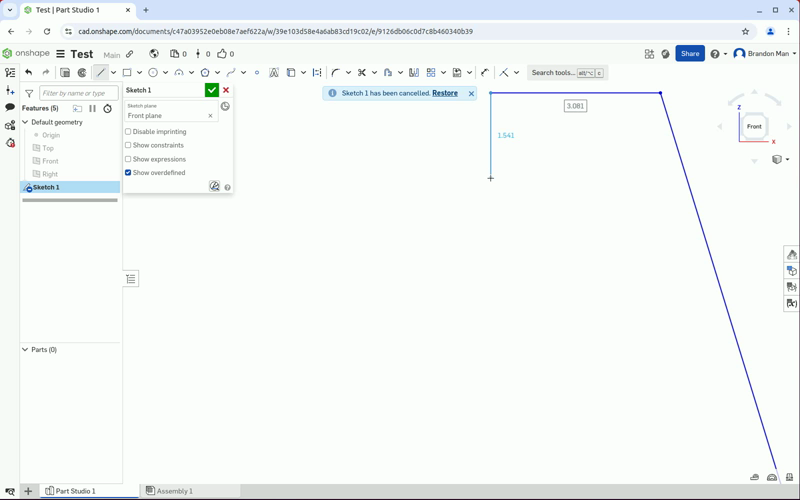
scroll(-6)
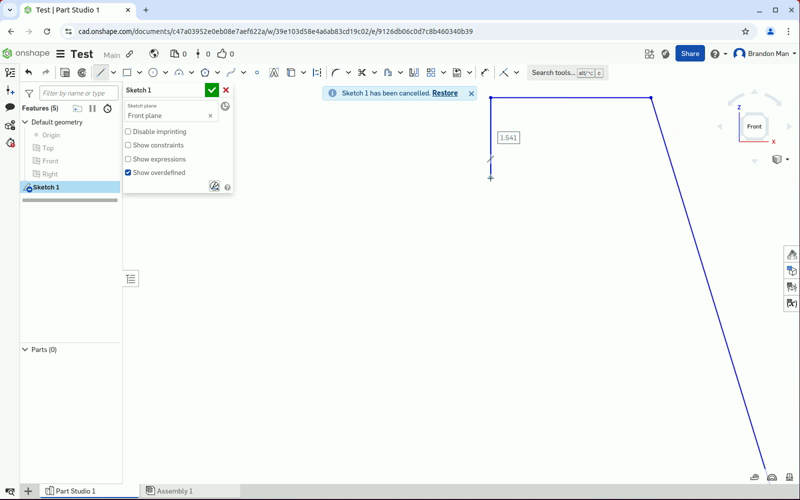
scroll(-6)
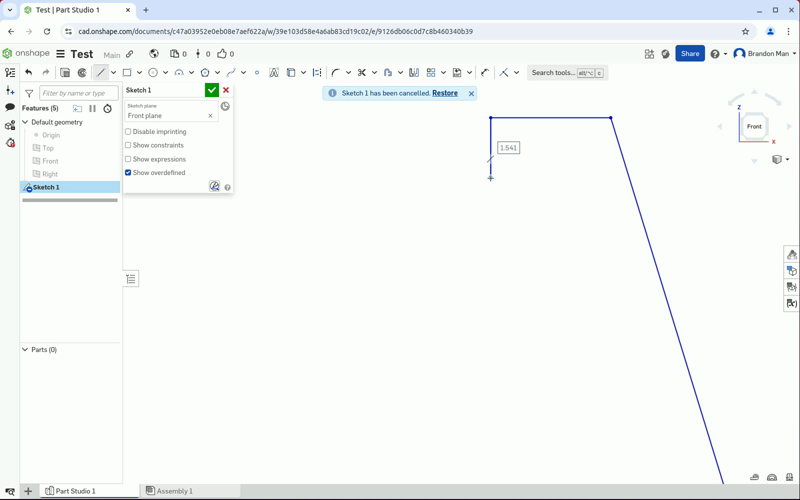
scroll(-6)
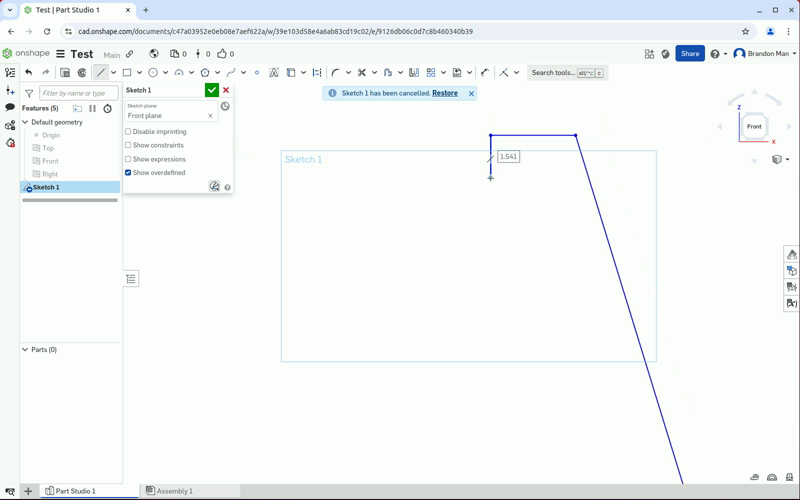
scroll(-6)
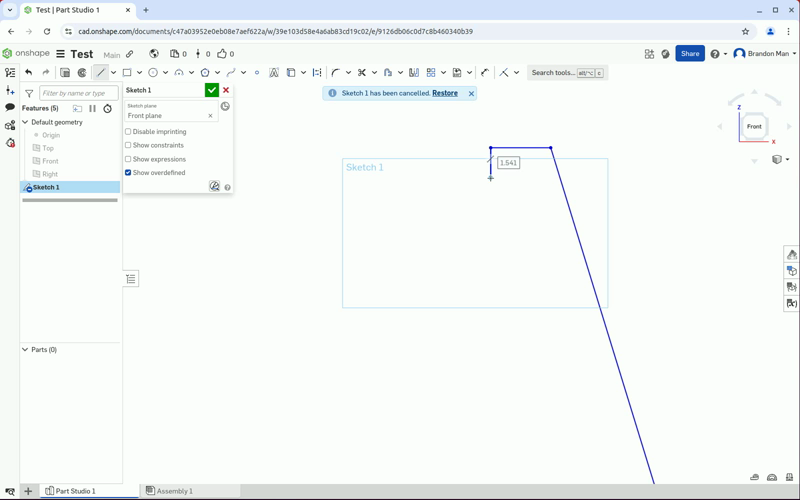
scroll(-6)
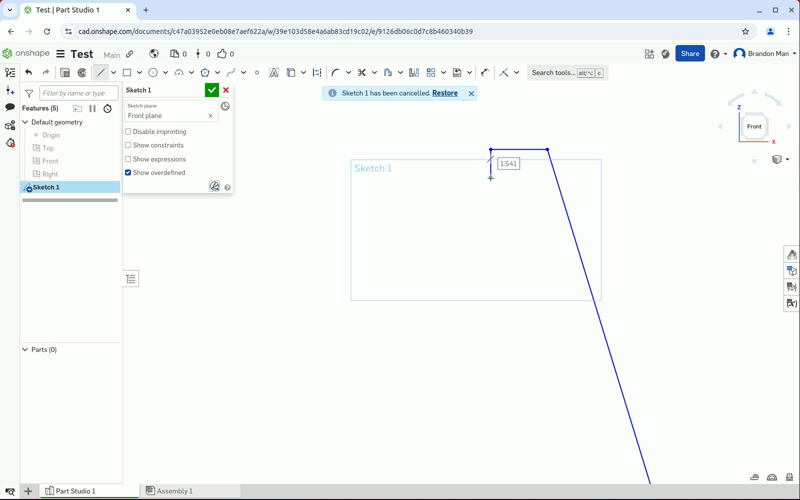
scroll(-6)
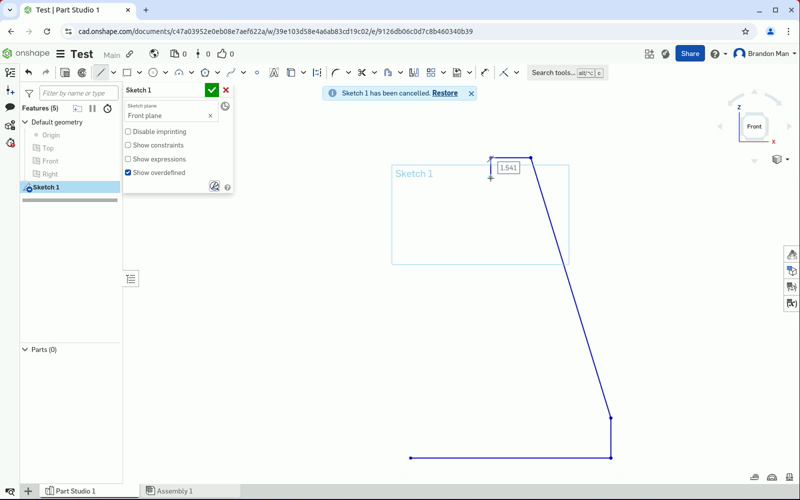
scroll(-6)
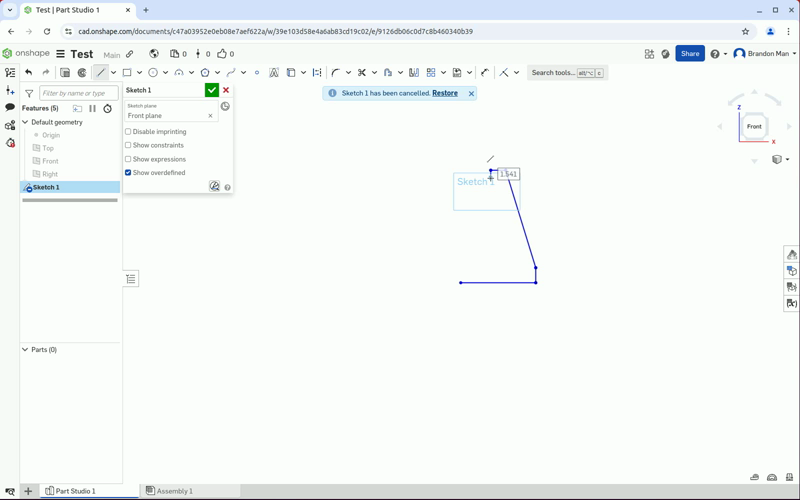
key_up(shift)
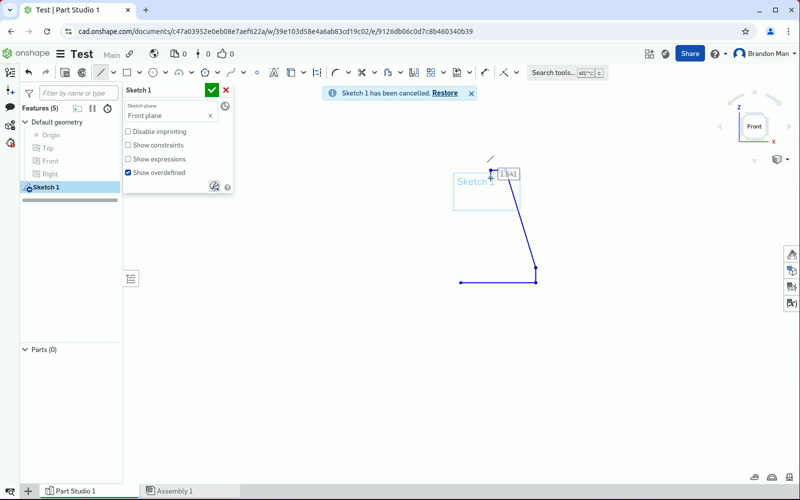
key_down(shift)
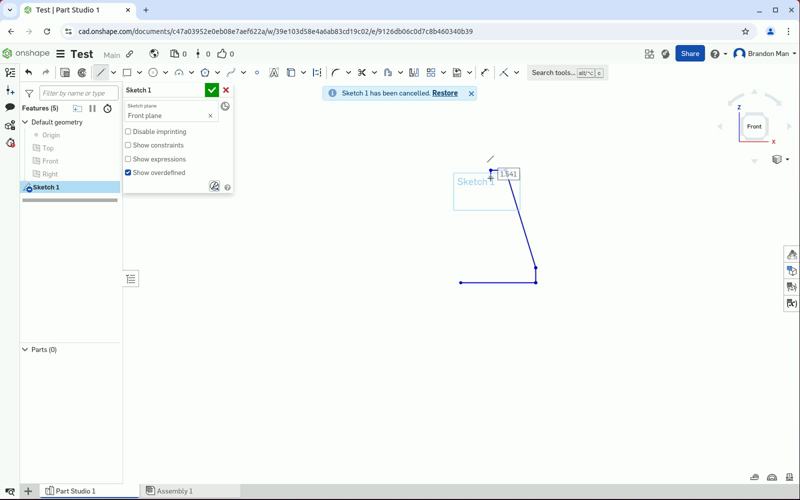
mouse_move(520, 177)
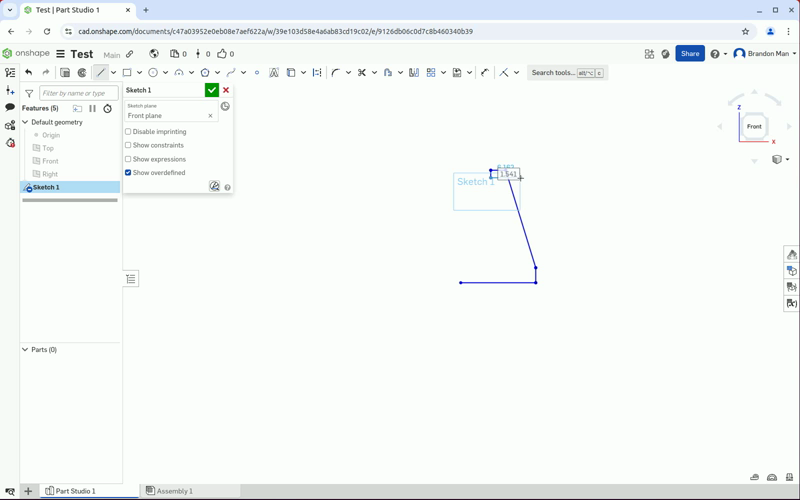
mouse_move(476, 177)
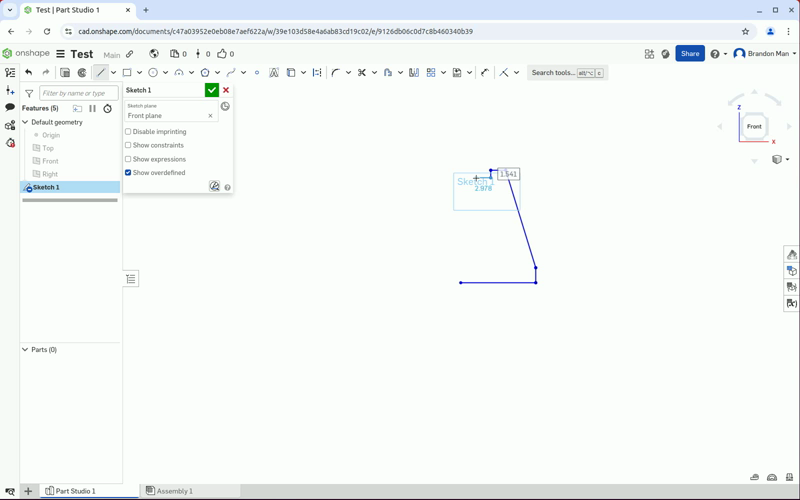
click(476, 177)
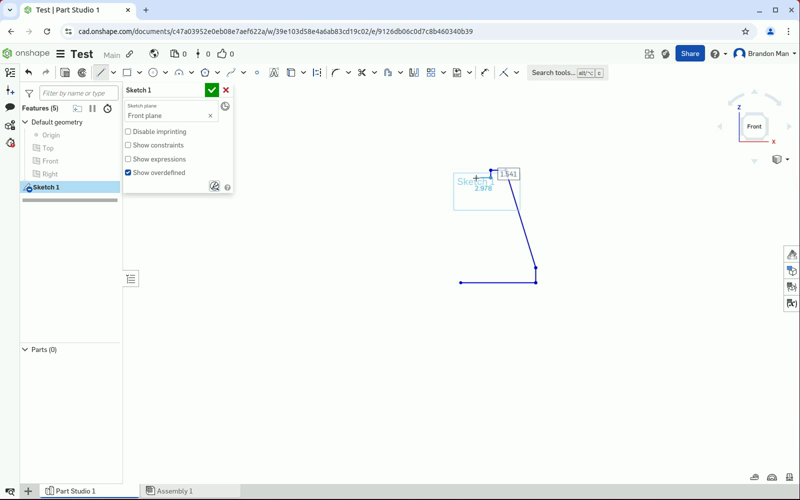
key_up(shift)
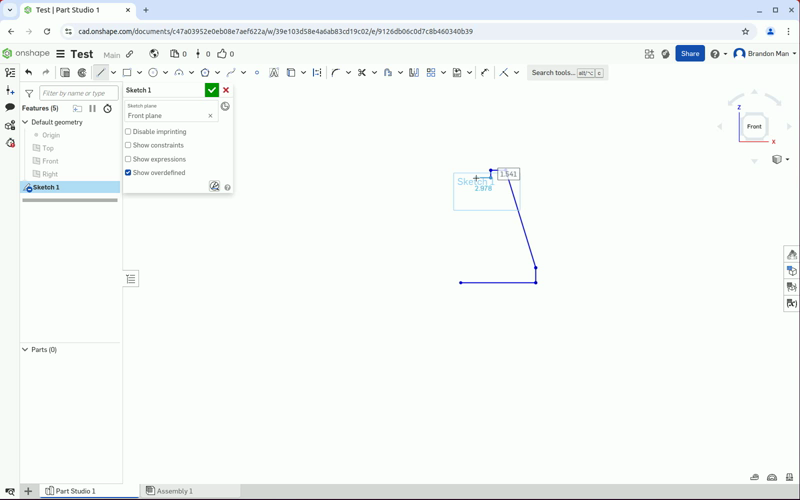
key_down(shift)
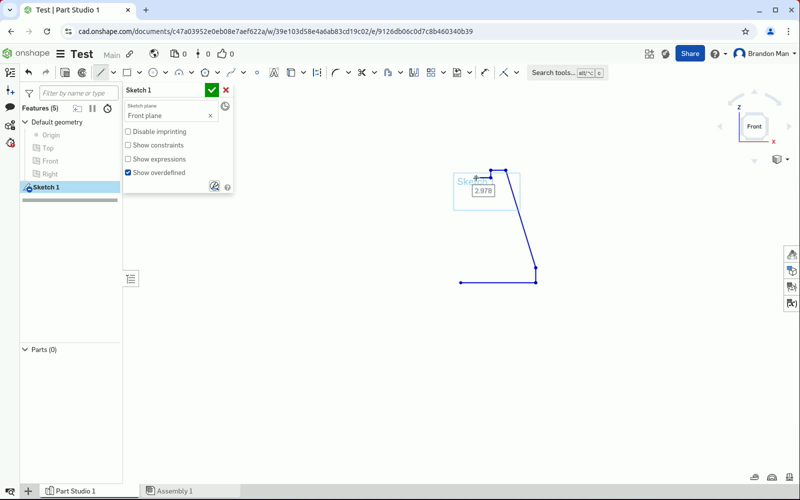
mouse_move(506, 177)
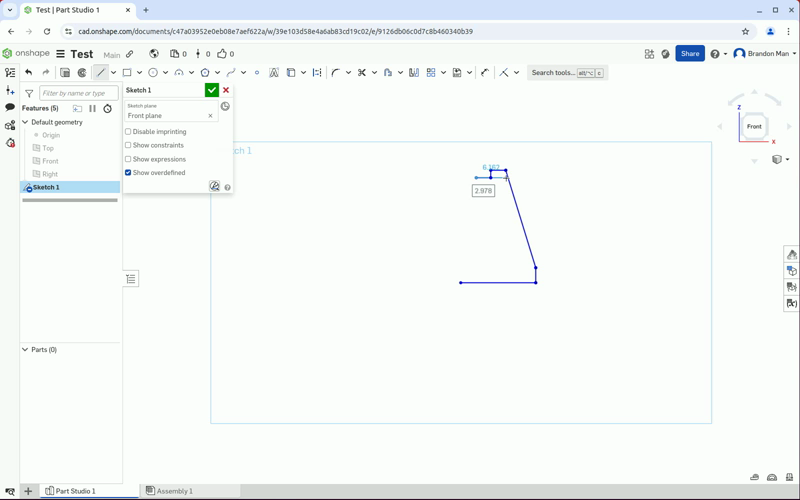
mouse_move(476, 170)
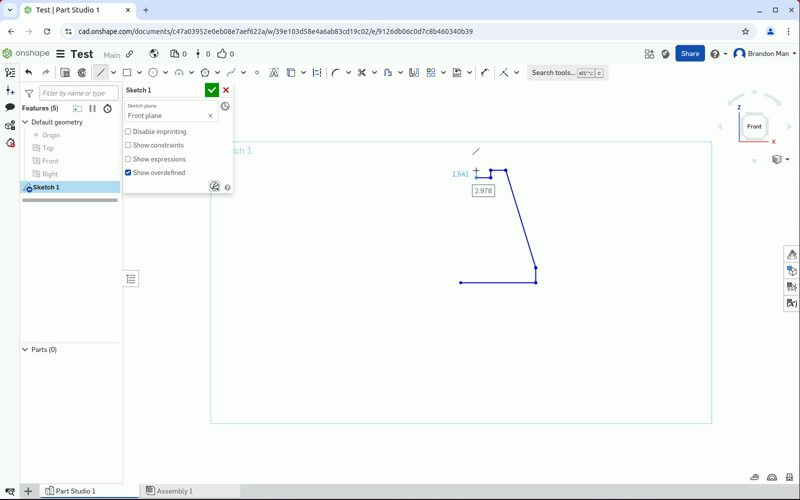
scroll(6)
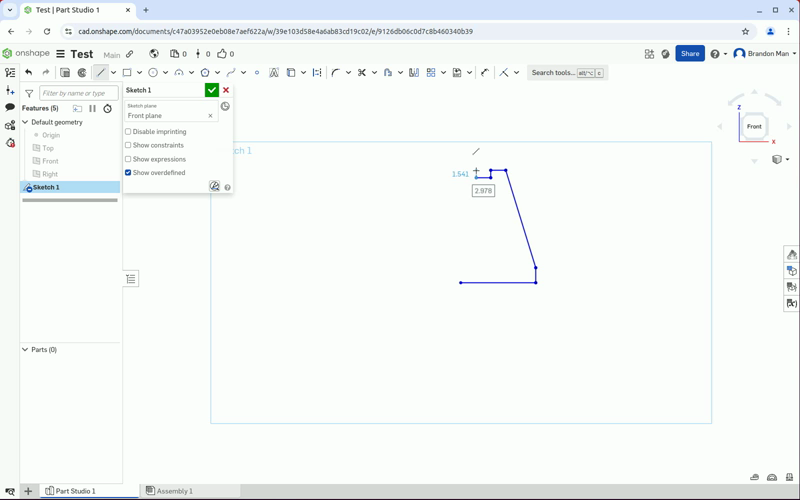
scroll(6)
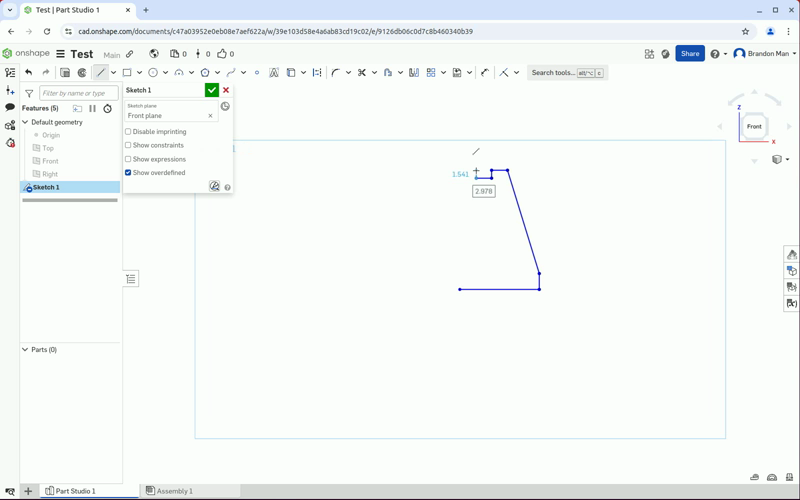
scroll(6)
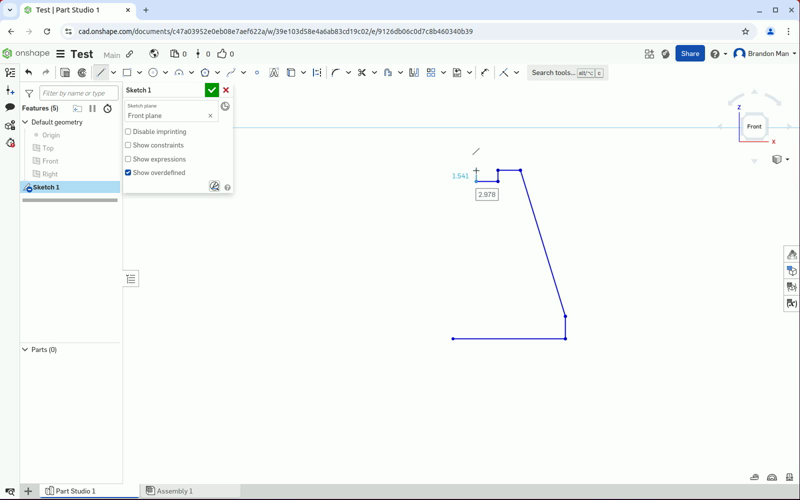
scroll(6)
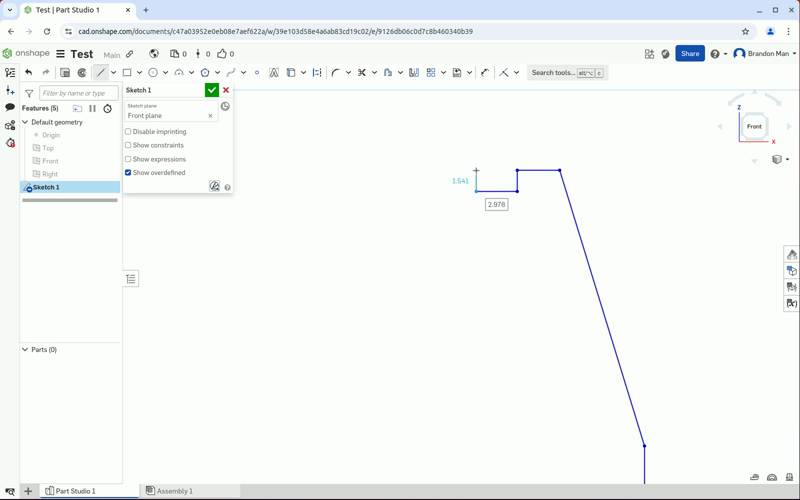
scroll(6)
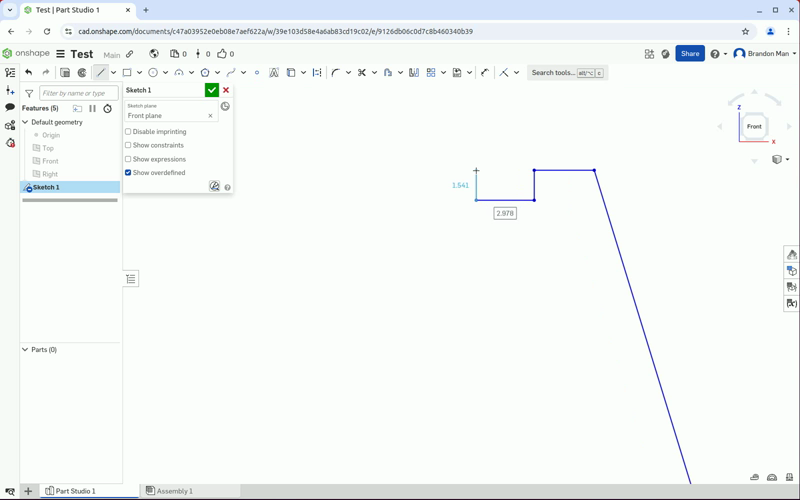
scroll(6)
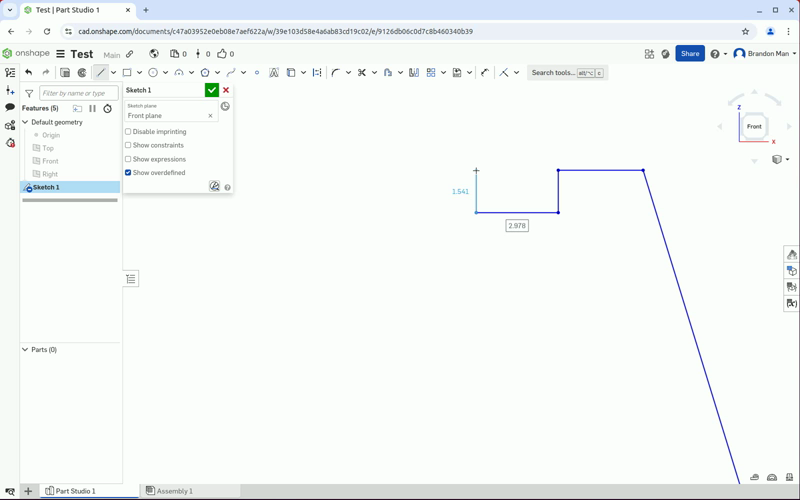
scroll(6)
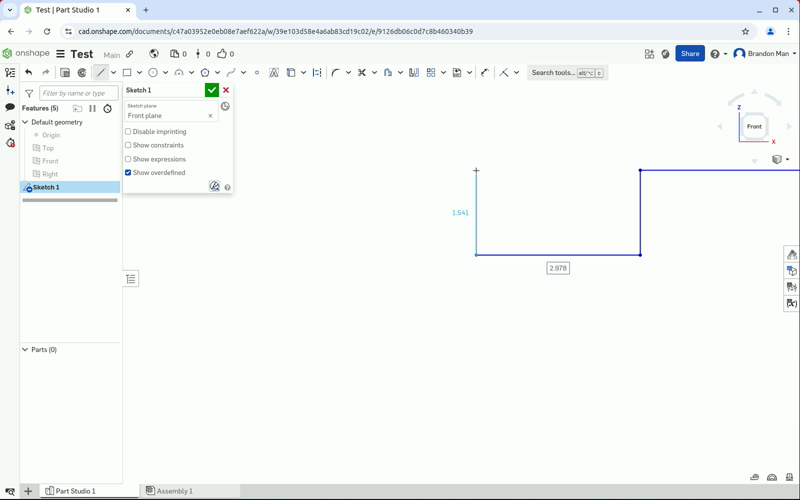
click(476, 170)
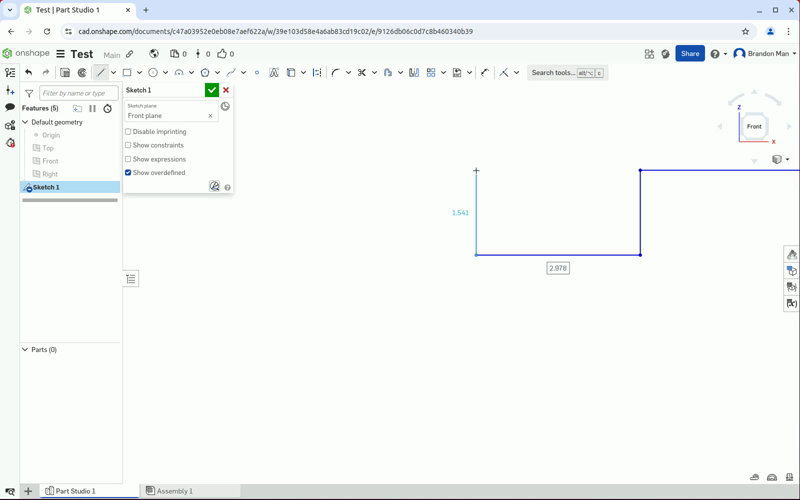
scroll(-6)
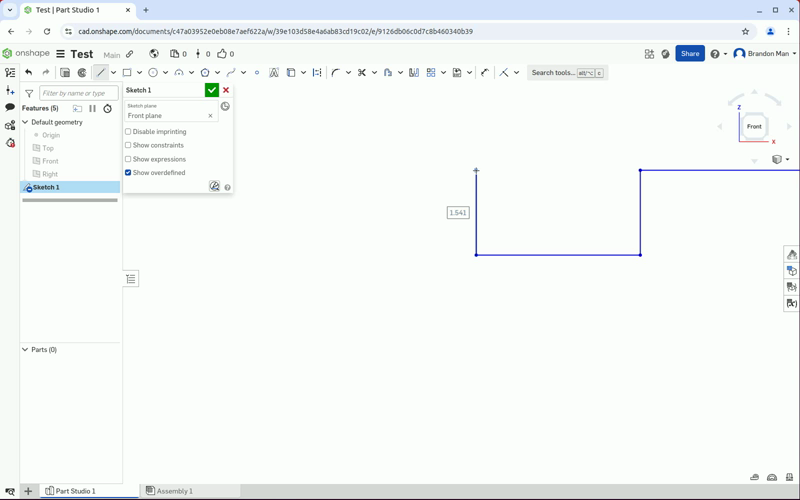
scroll(-6)
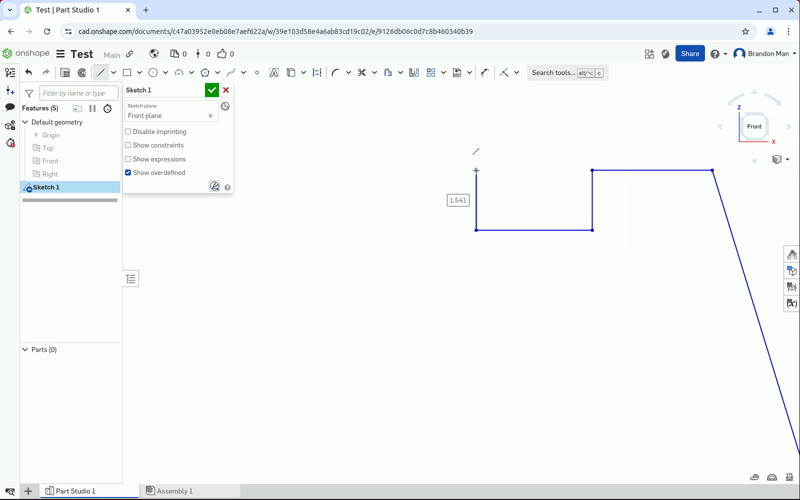
scroll(-6)
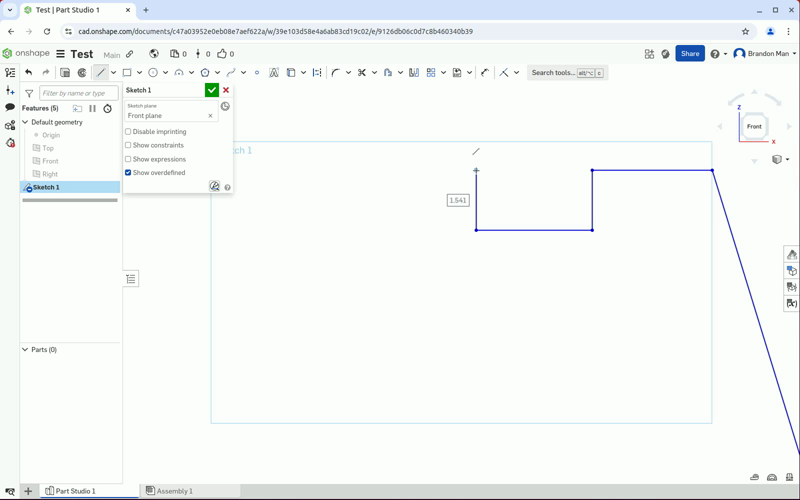
scroll(-6)
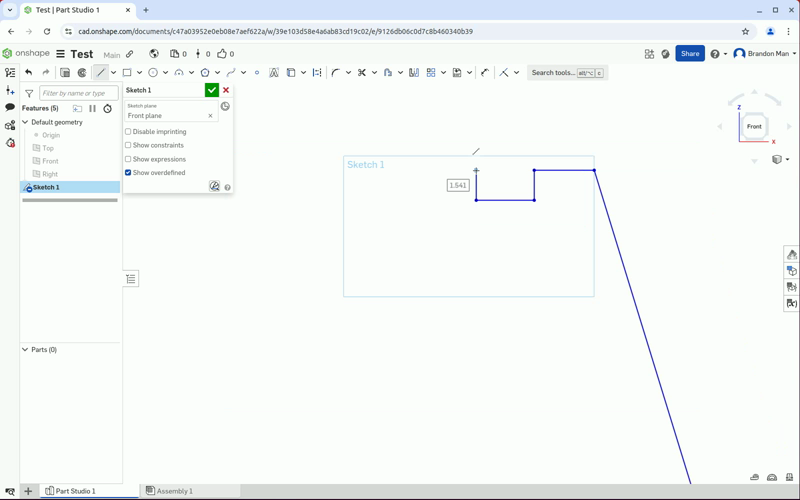
scroll(-6)
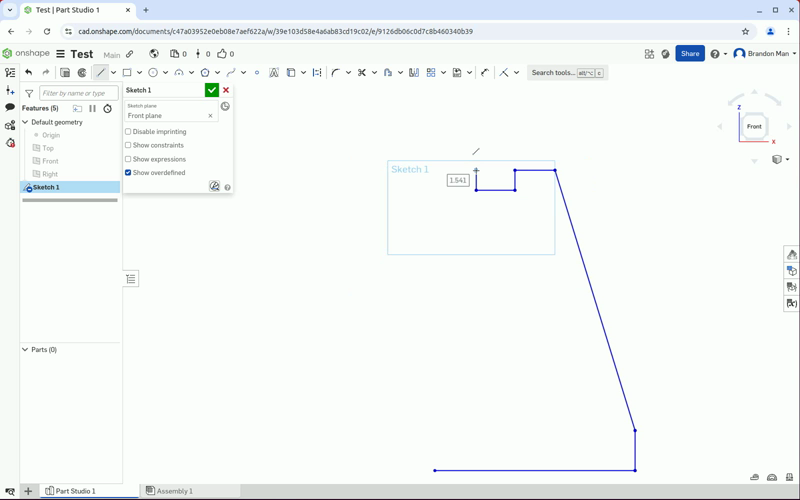
scroll(-6)
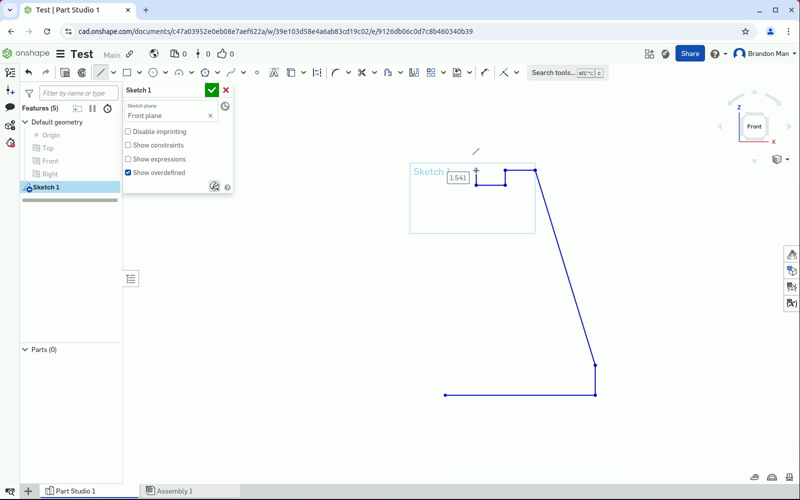
scroll(-6)
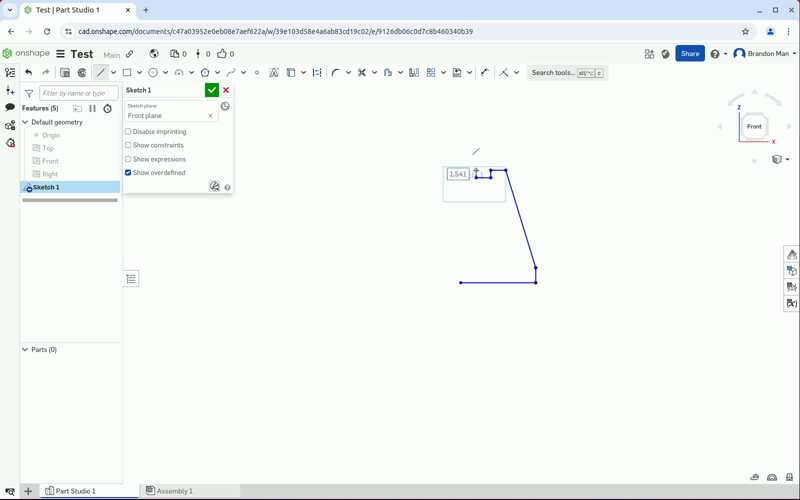
key_up(shift)
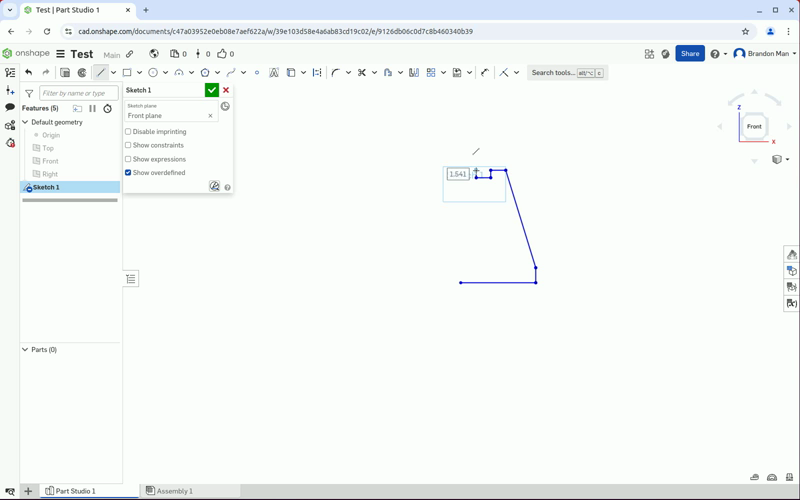
key_down(shift)
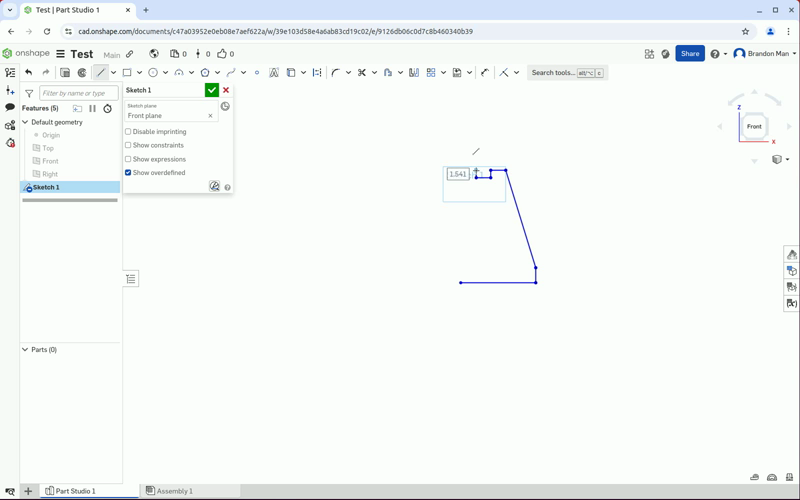
mouse_move(506, 170)
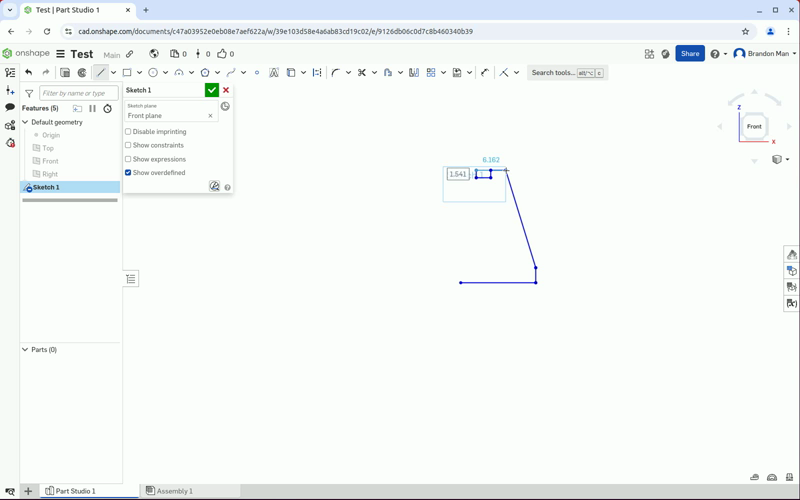
mouse_move(460, 170)
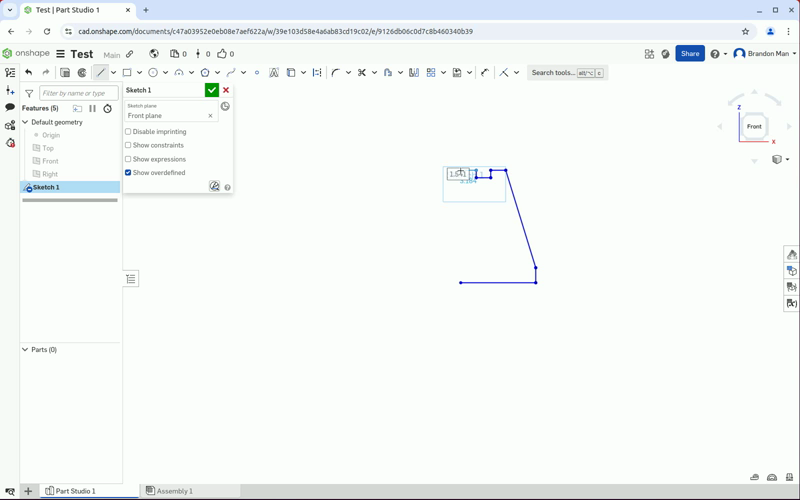
click(460, 170)
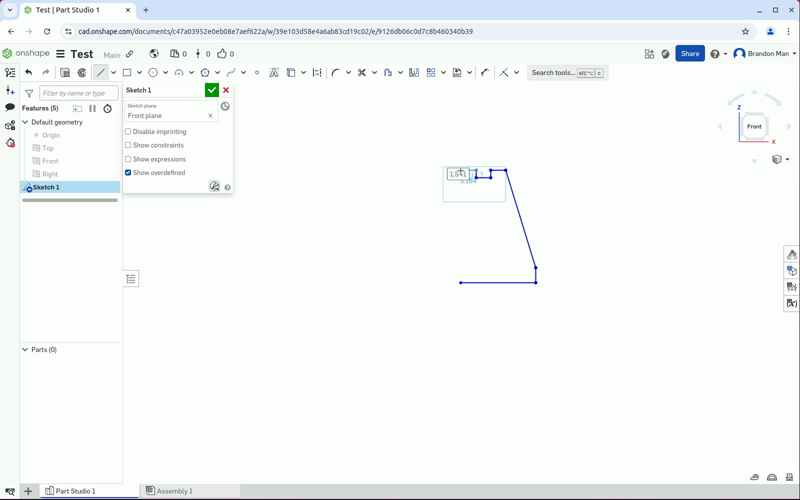
key_up(shift)
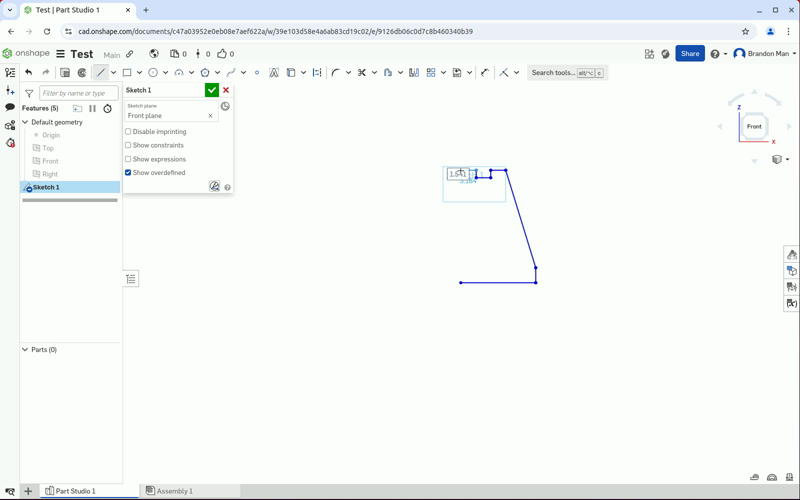
key_down(shift)
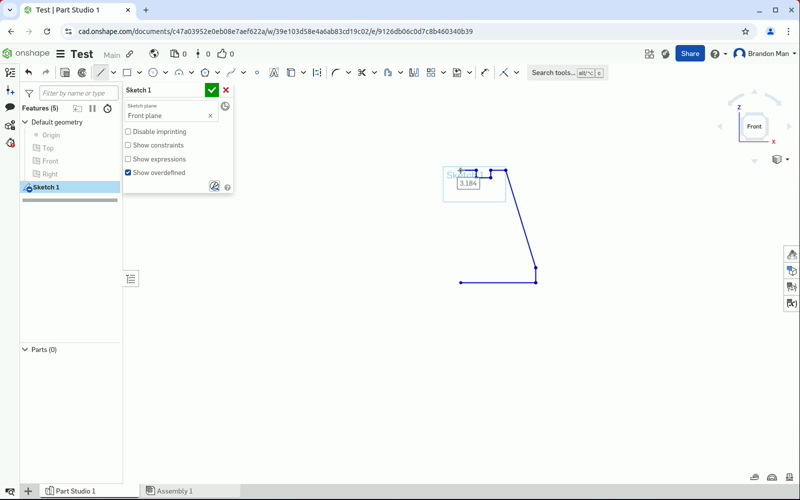
mouse_move(460, 282)
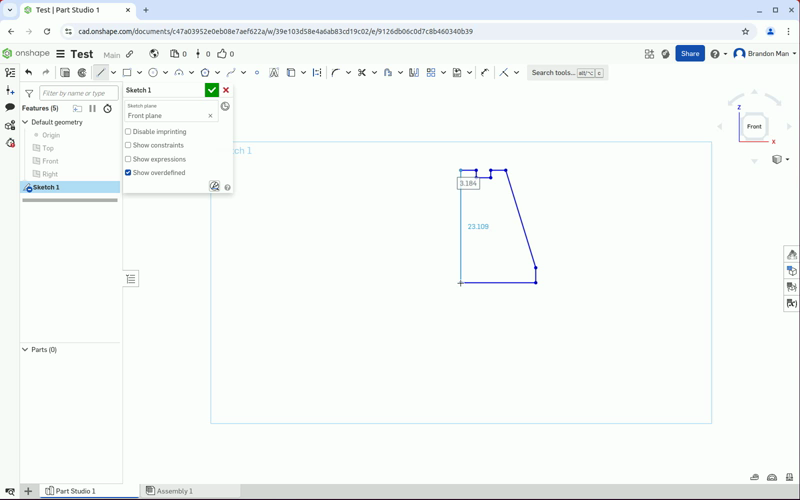
key_up(shift)
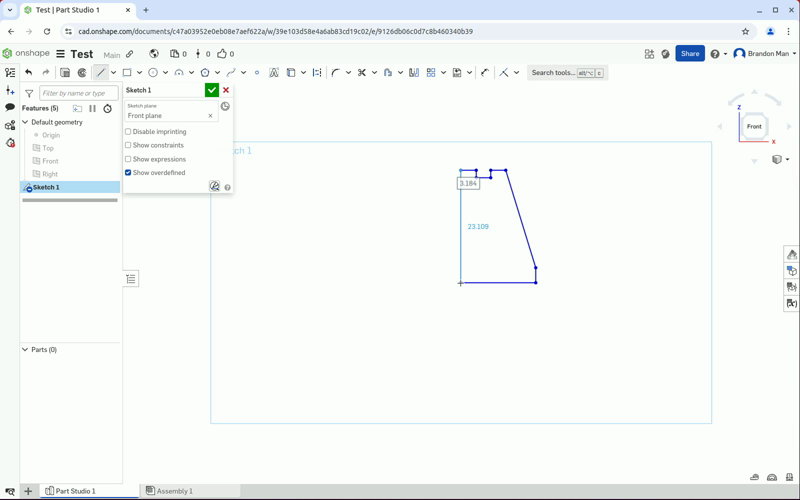
click(460, 282)
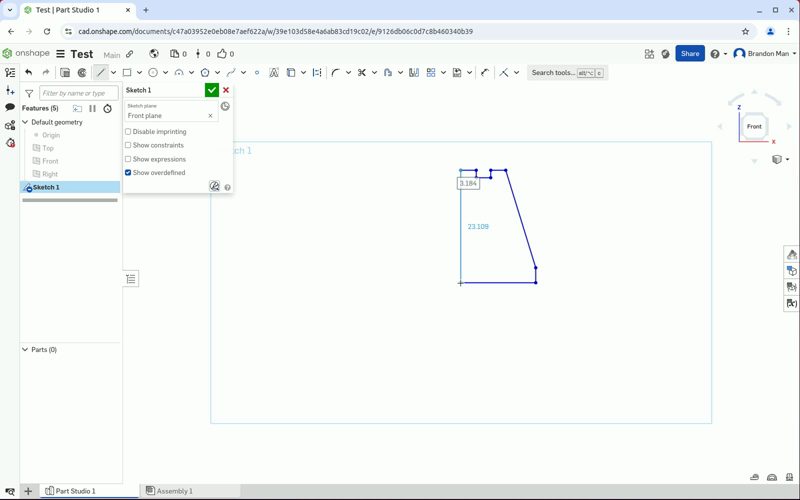
key(esc)
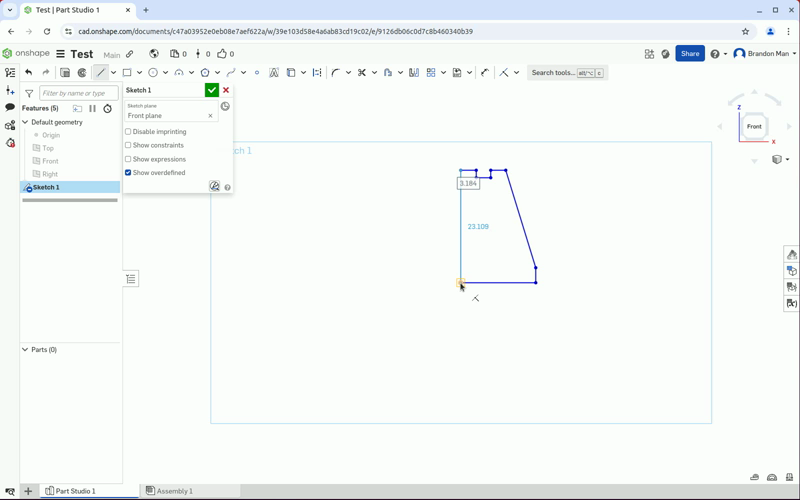
mouse_move(481, 275)
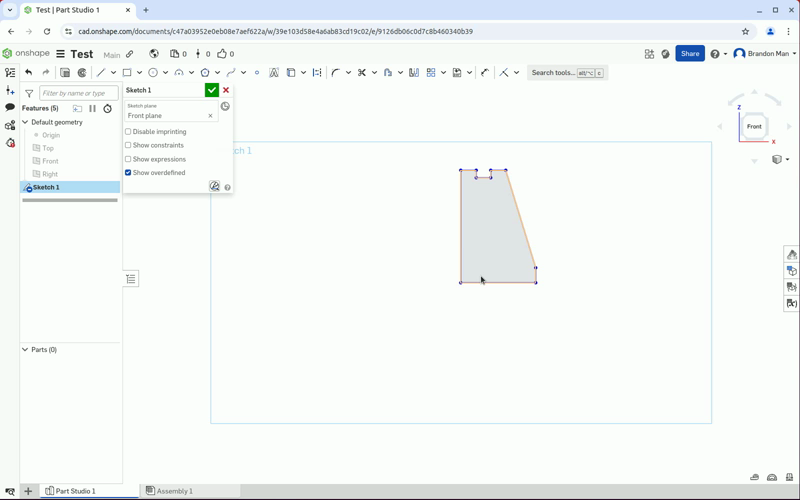
click(481, 275)
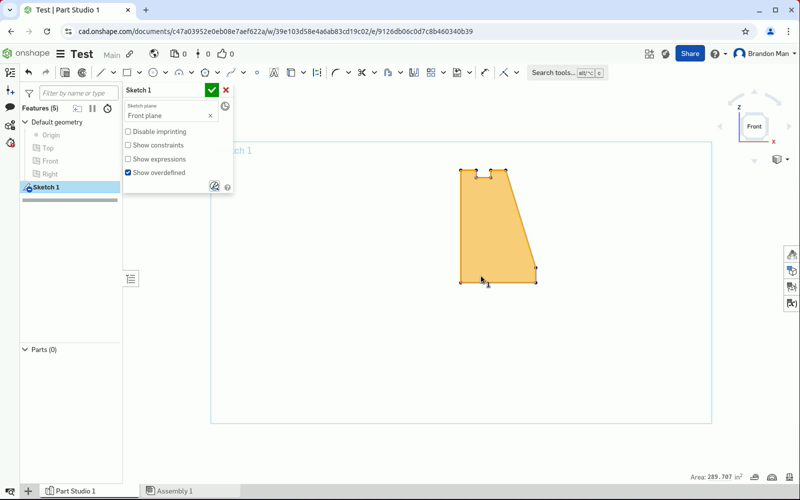
mouse_move(73, 352)
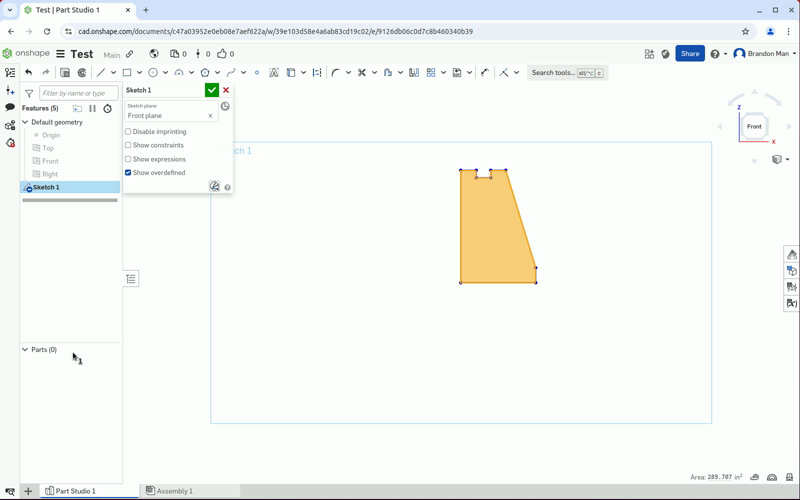
key(shift+y)
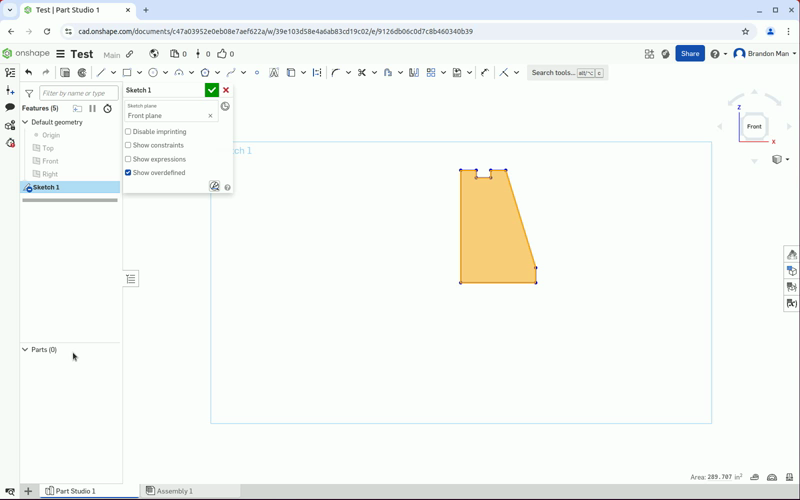
key(shift+e)
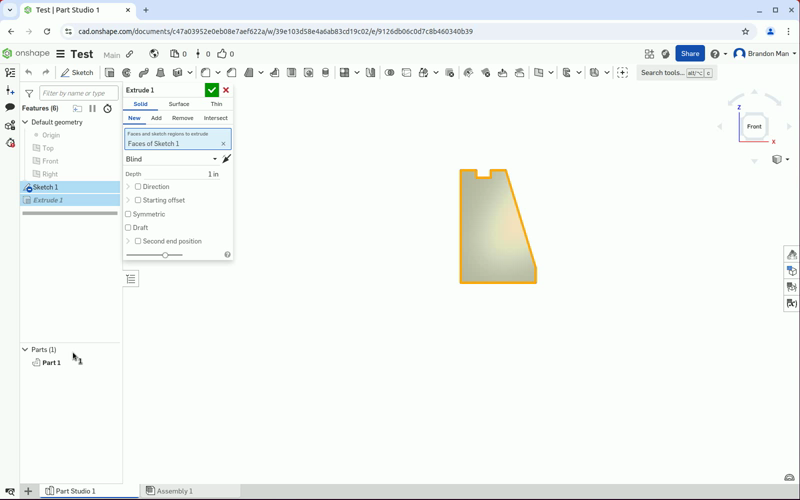
mouse_move(143, 106)
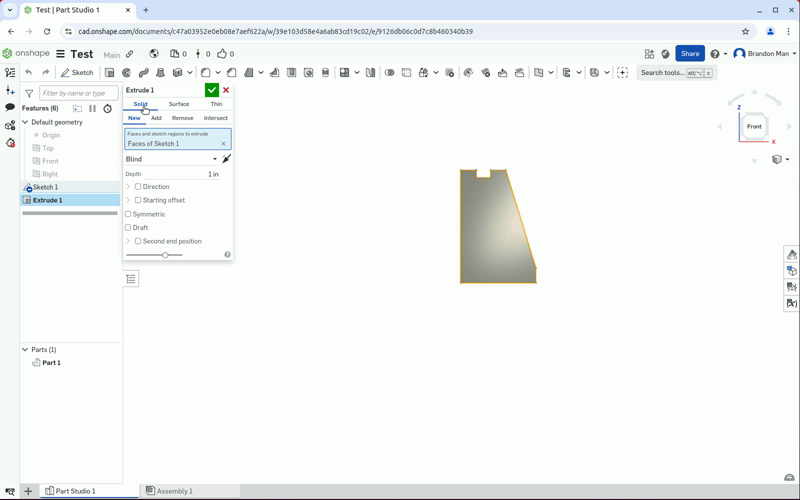
click(143, 106)
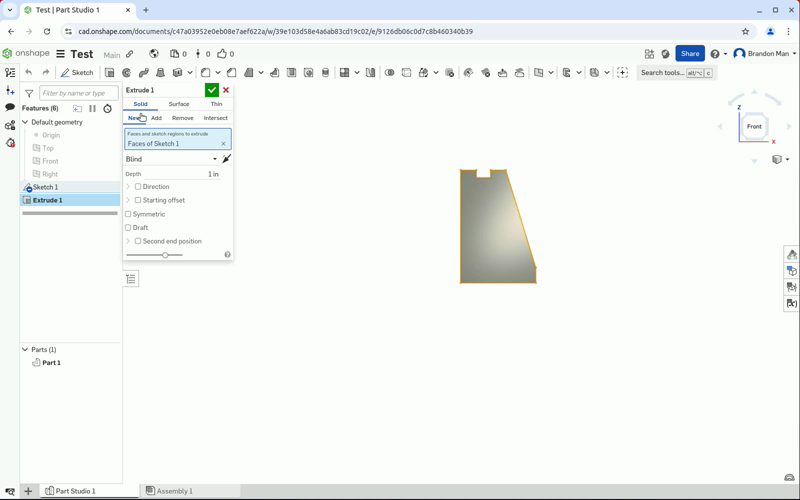
mouse_move(137, 120)
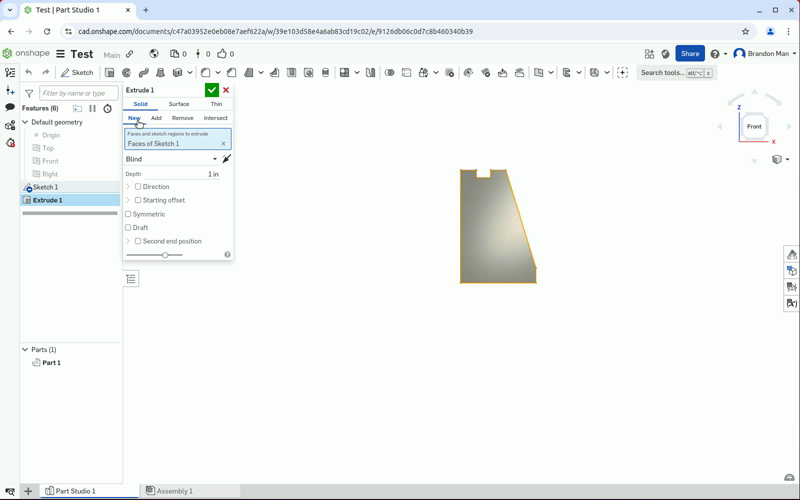
click(137, 120)
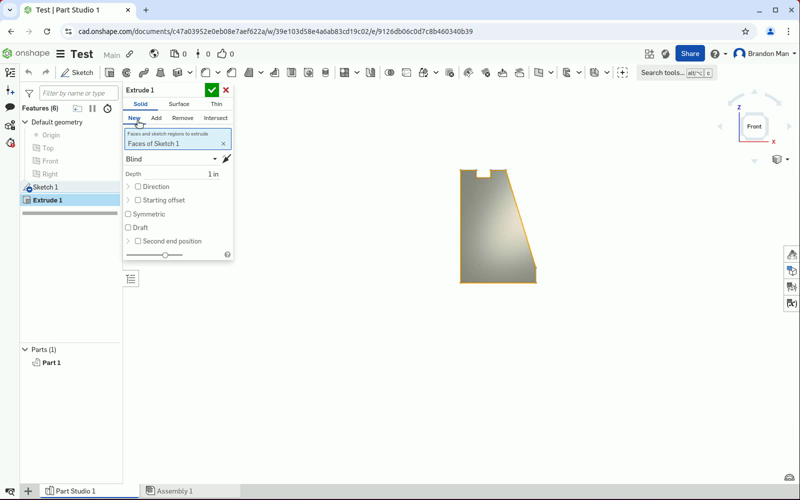
key(tab, 4)
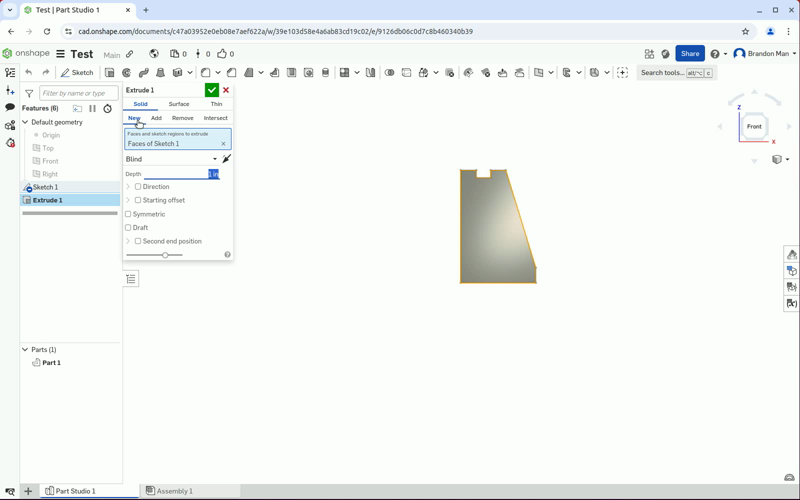
text(15.405)
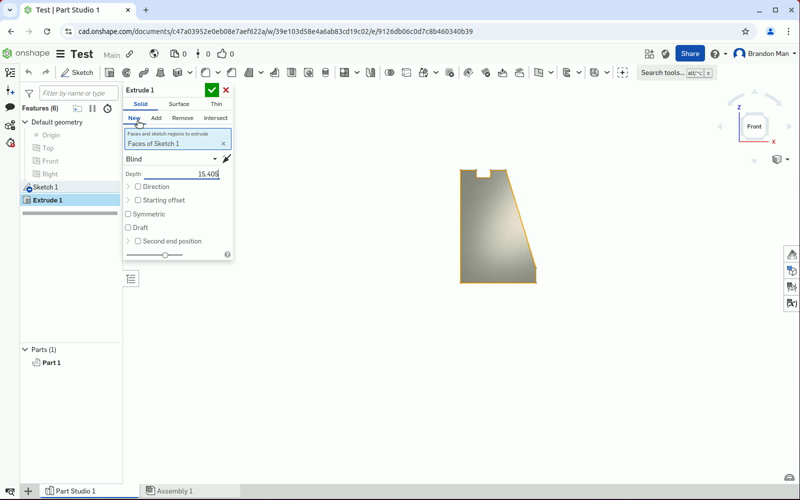
key(enter)
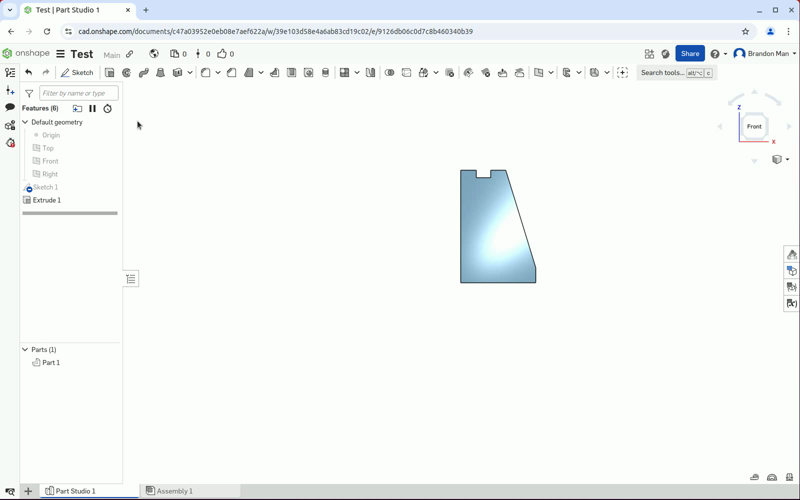
key(shift+h)
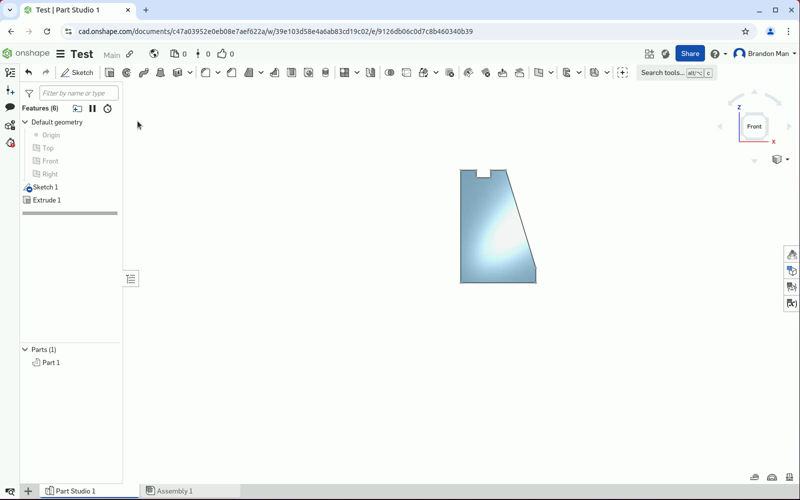
key(shift+h)
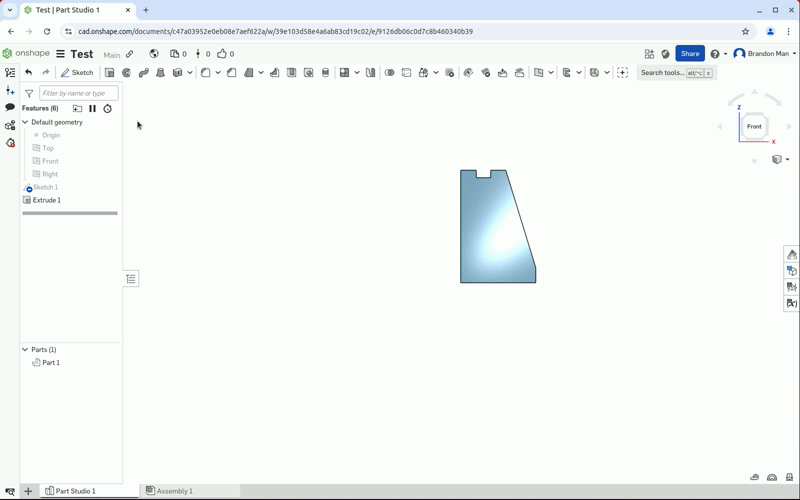
mouse_move(73, 189)
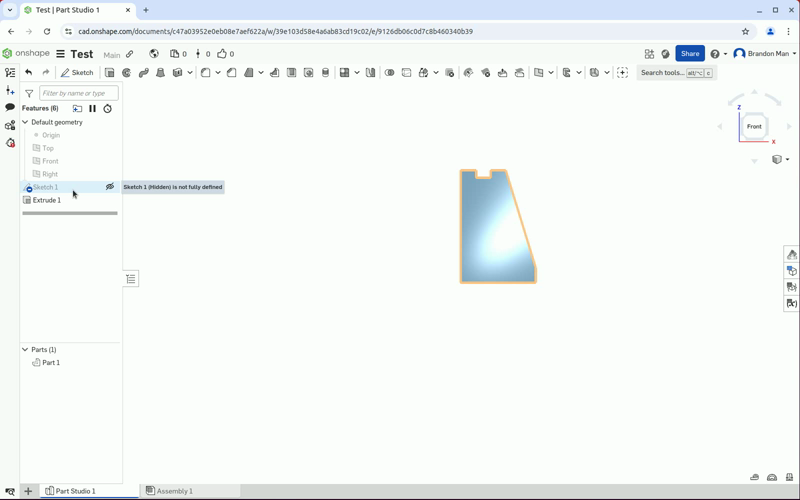
click(73, 189)
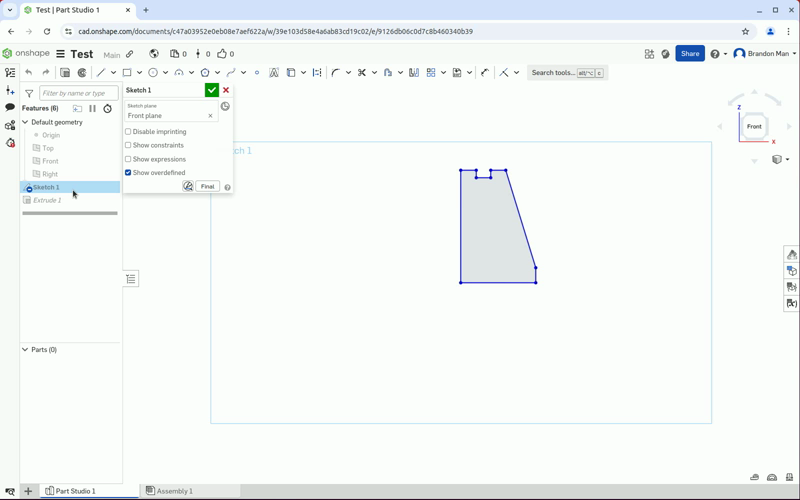
mouse_move(229, 92)
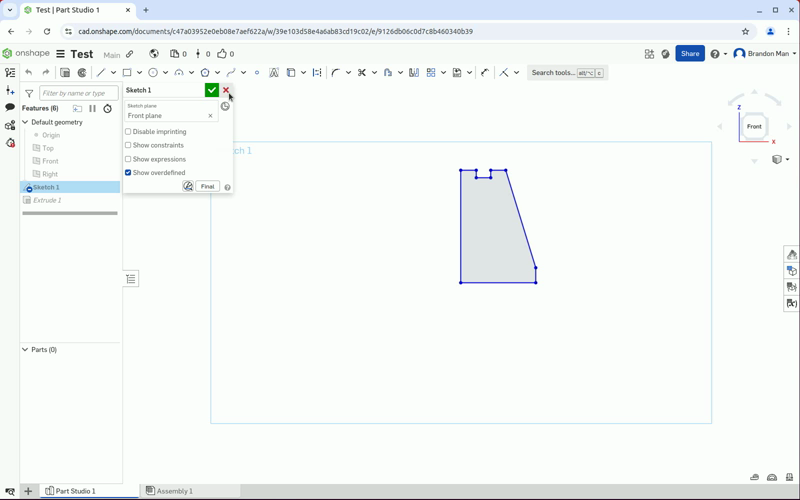
click(229, 92)
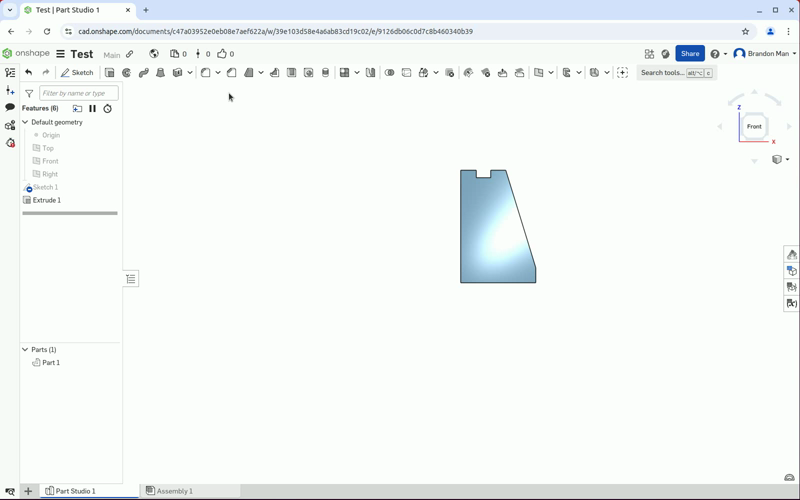
mouse_move(73, 352)
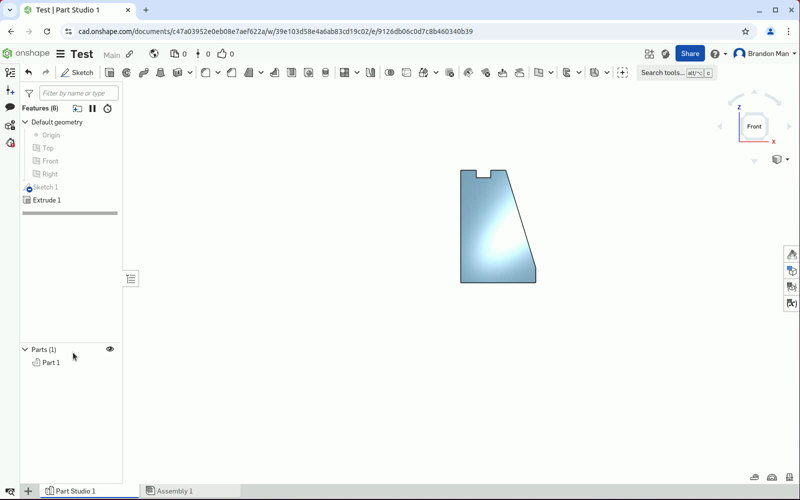
key(y)
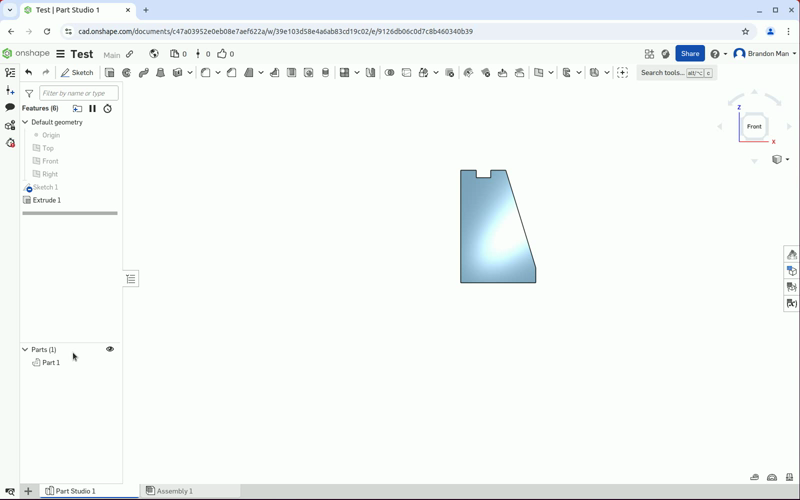
key(shift+p)
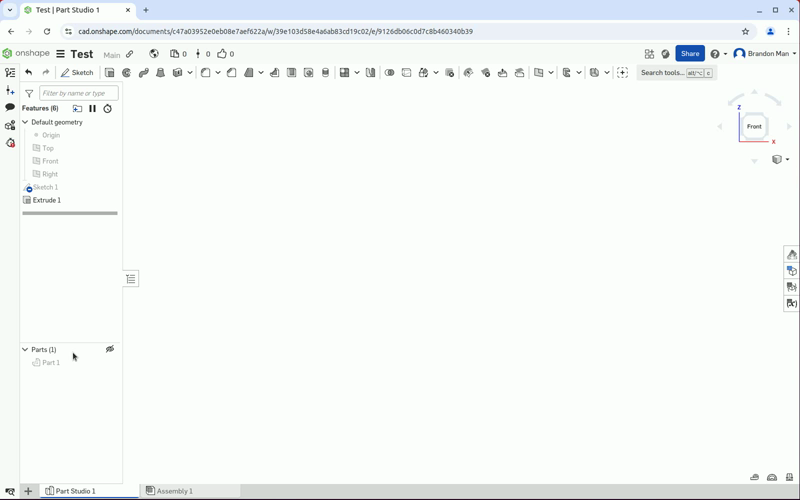
key(space)
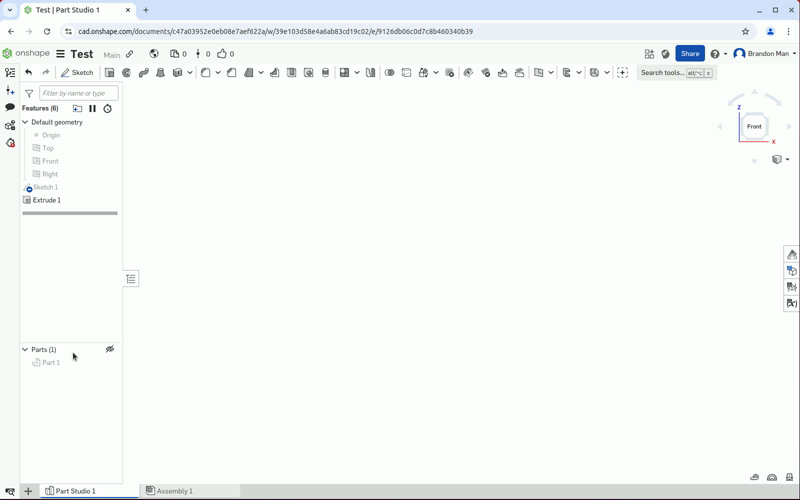
key_down(shift)
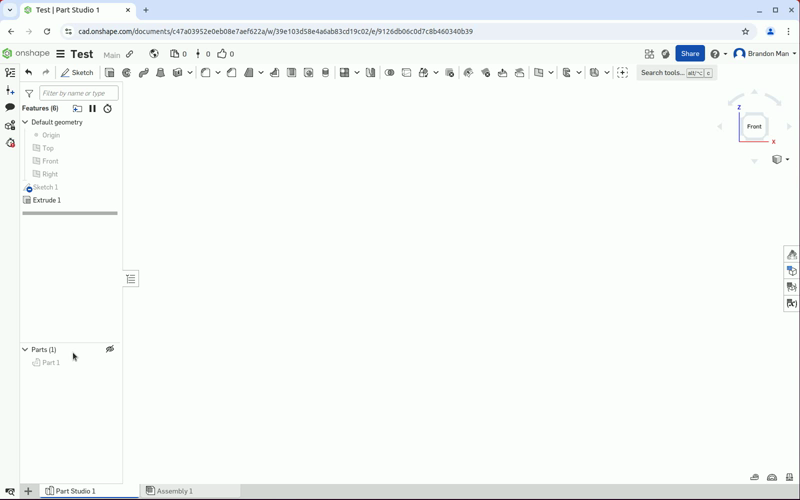
key(down)
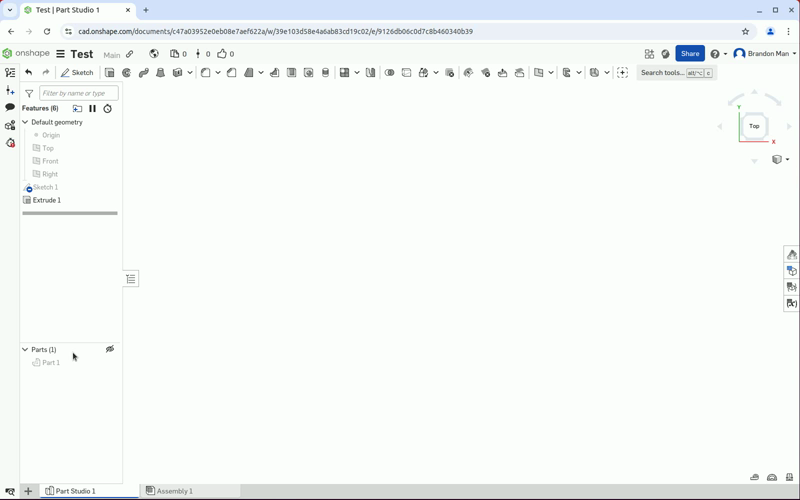
key_up(shift)
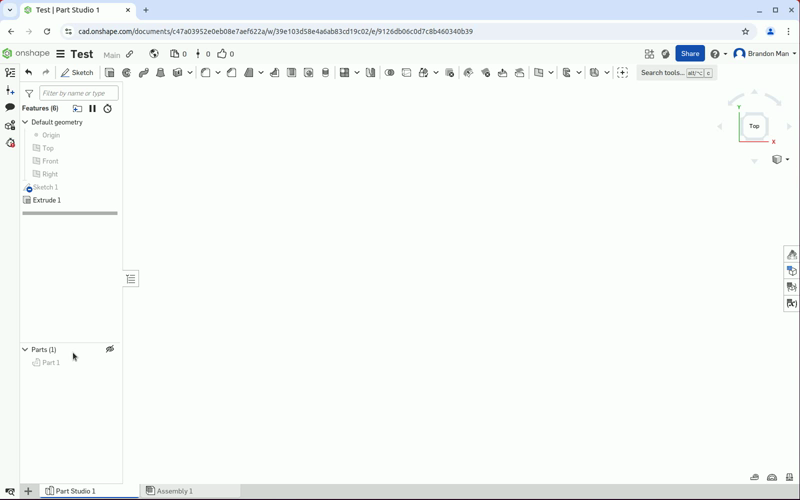
mouse_move(73, 352)
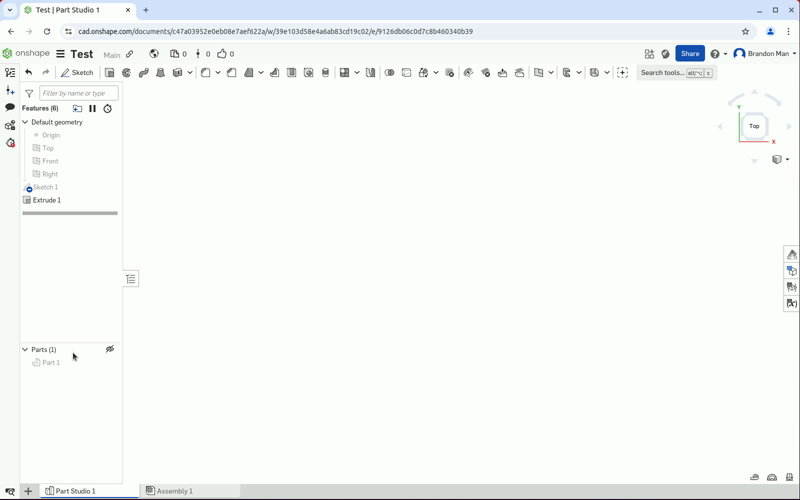
key(shift+y)
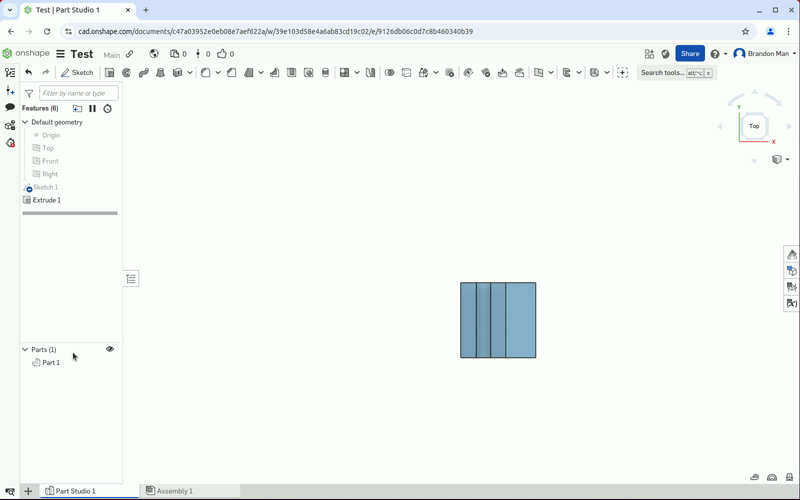
mouse_move(541, 75)
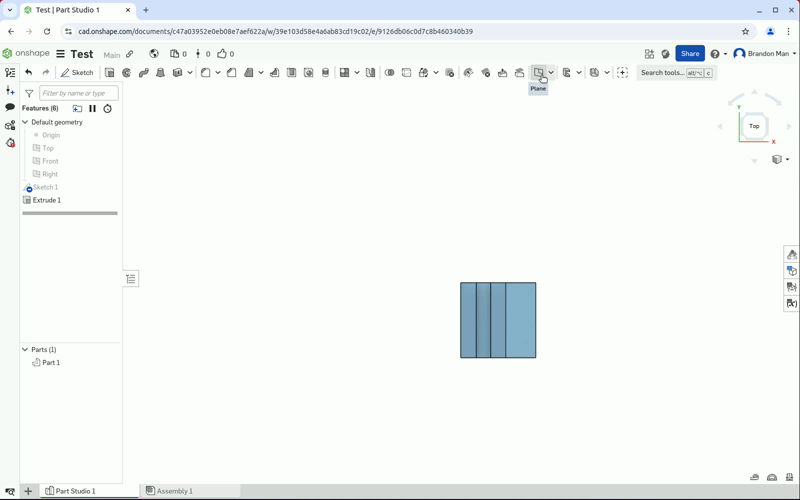
click(541, 75)
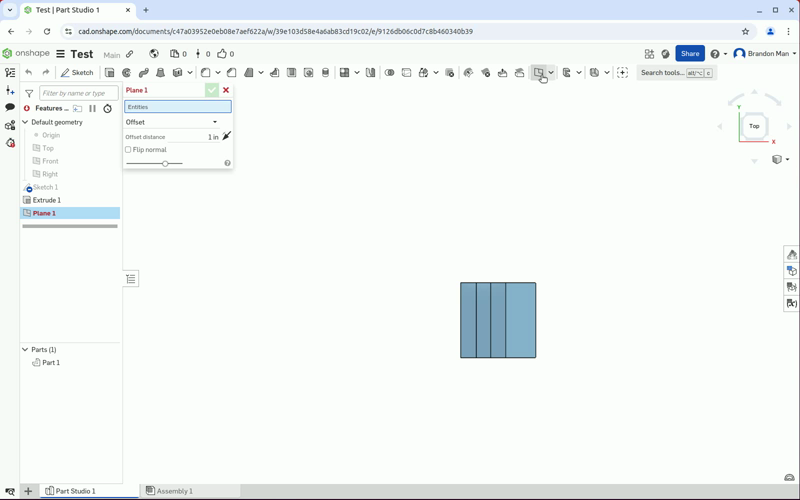
mouse_move(73, 150)
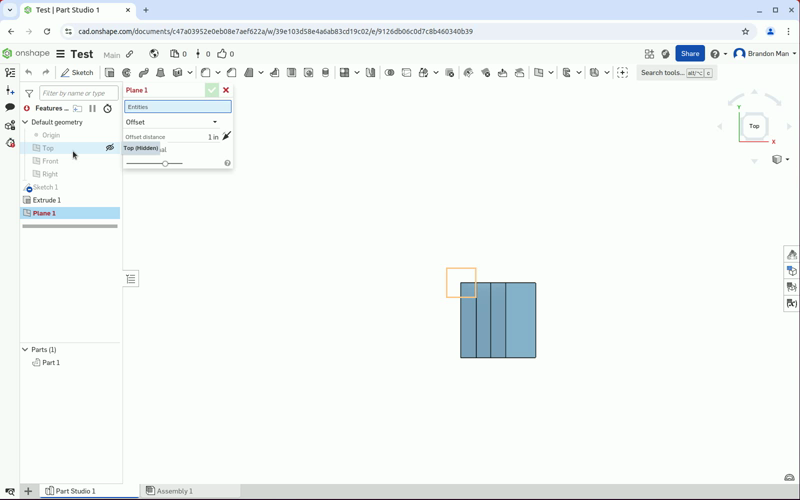
click(73, 150)
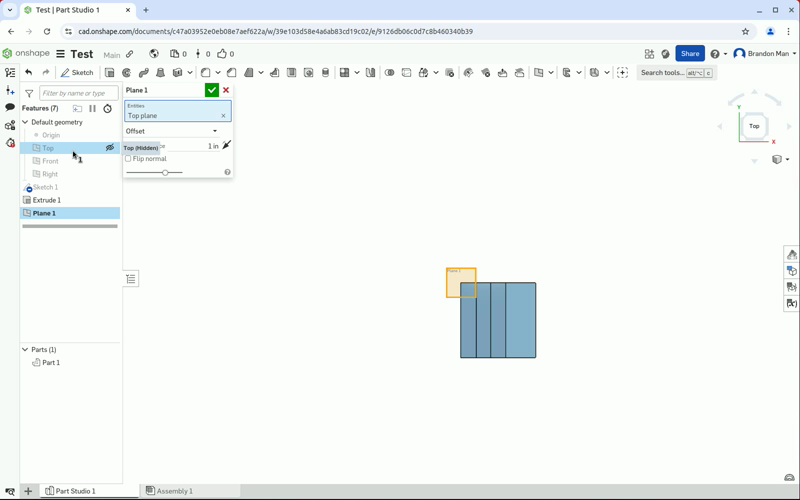
key(tab, 2)
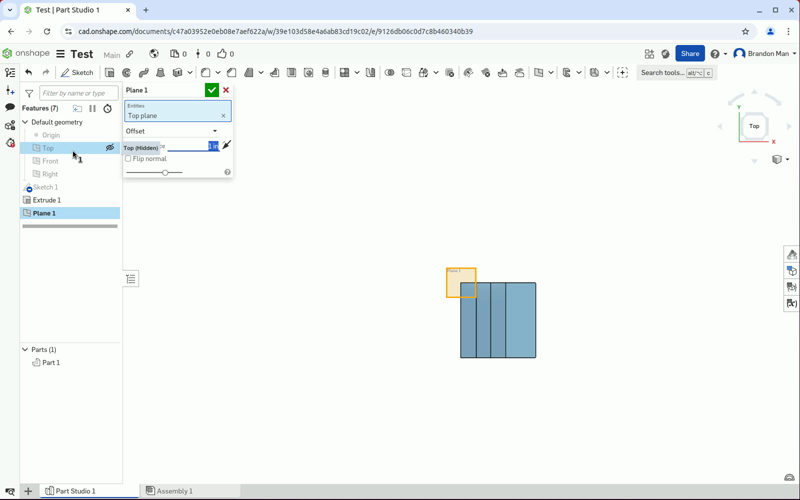
text(23.108)
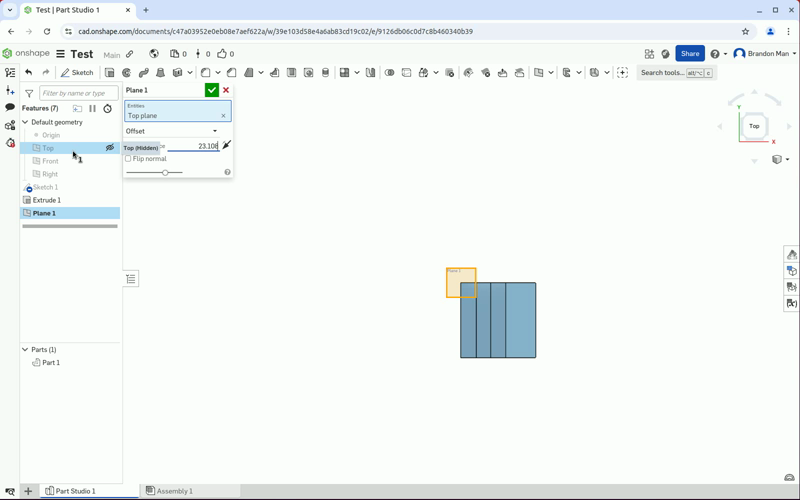
key(enter, 2)
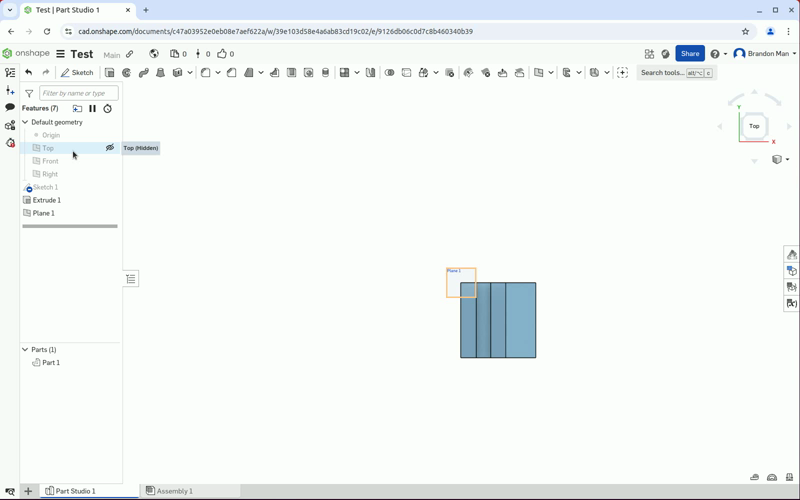
key(shift+s)
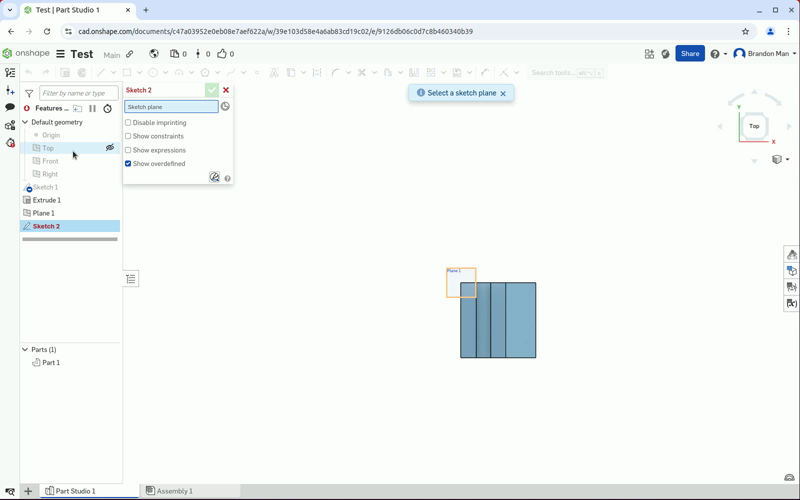
mouse_move(73, 215)
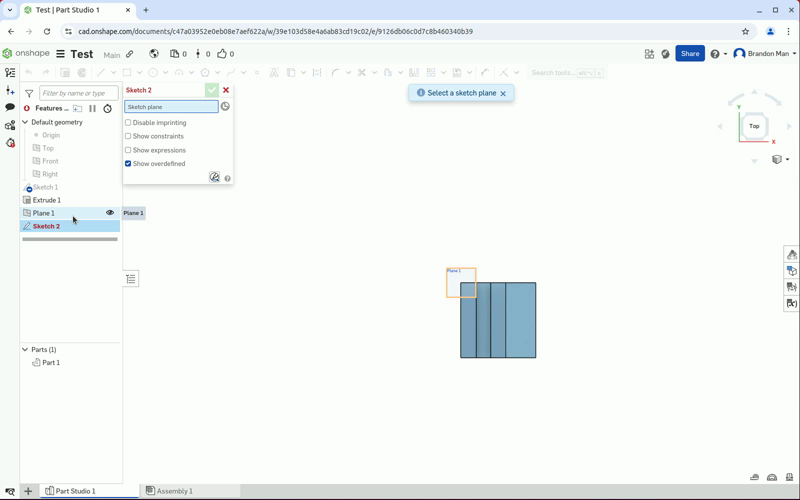
click(73, 215)
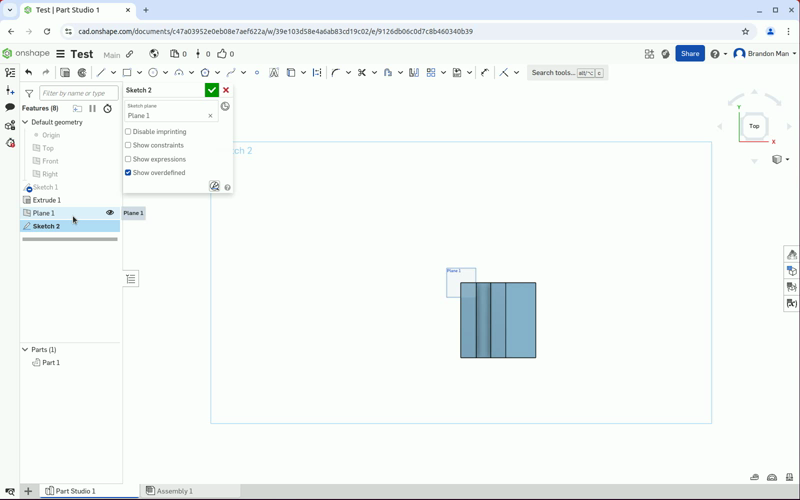
mouse_move(73, 352)
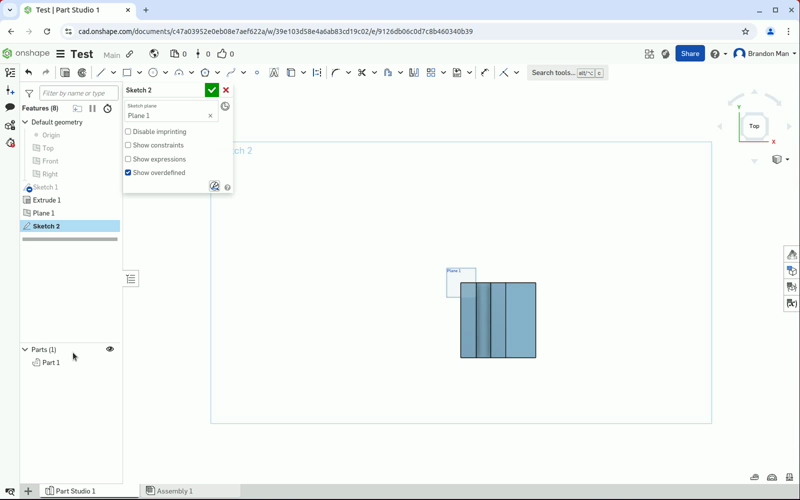
key(y)
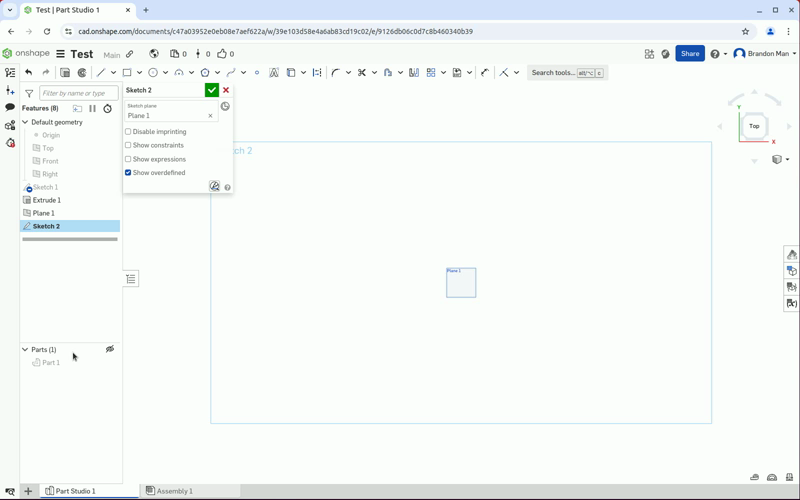
key(l)
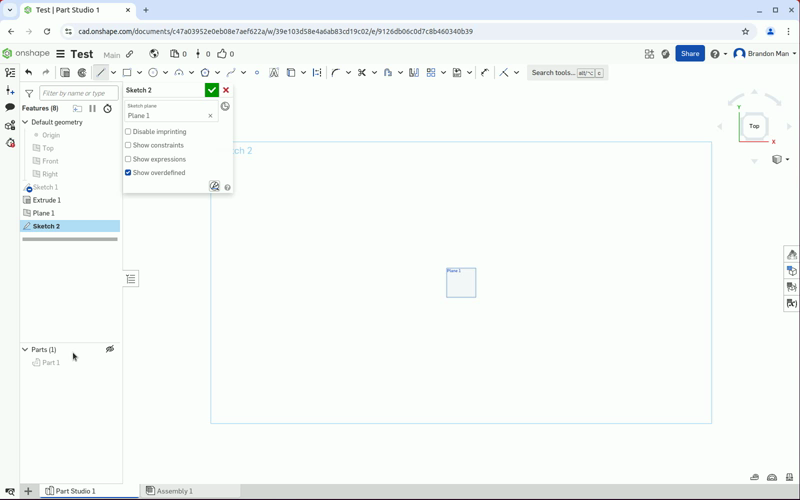
key_down(shift)
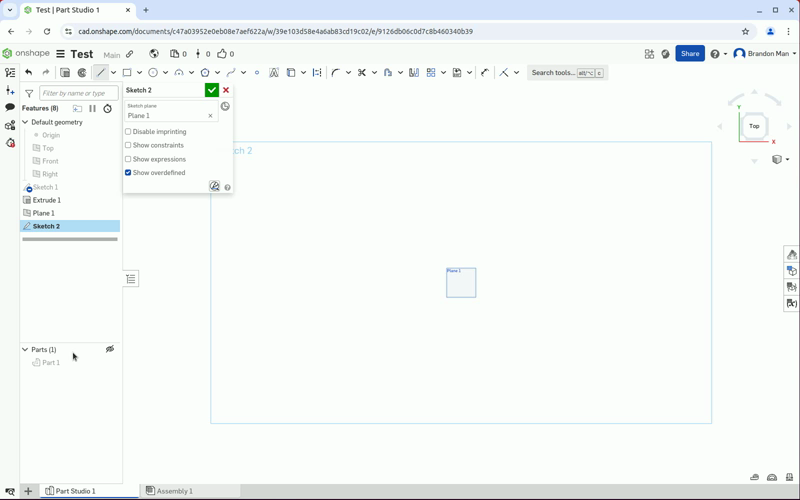
mouse_move(498, 327)
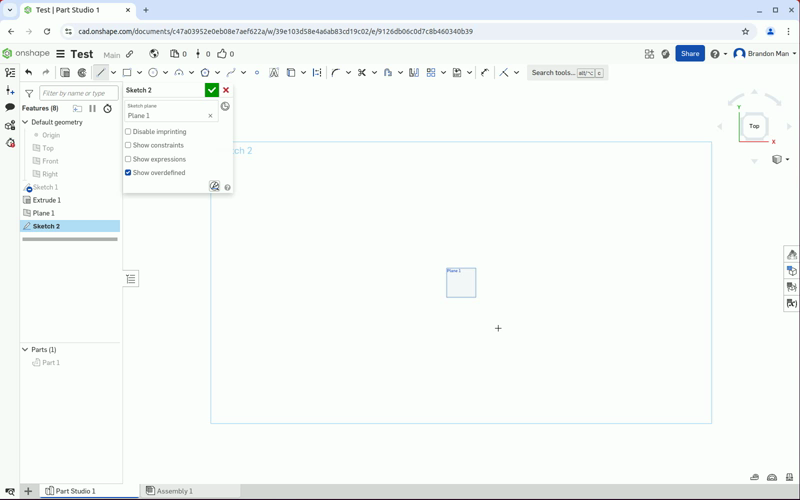
click(498, 327)
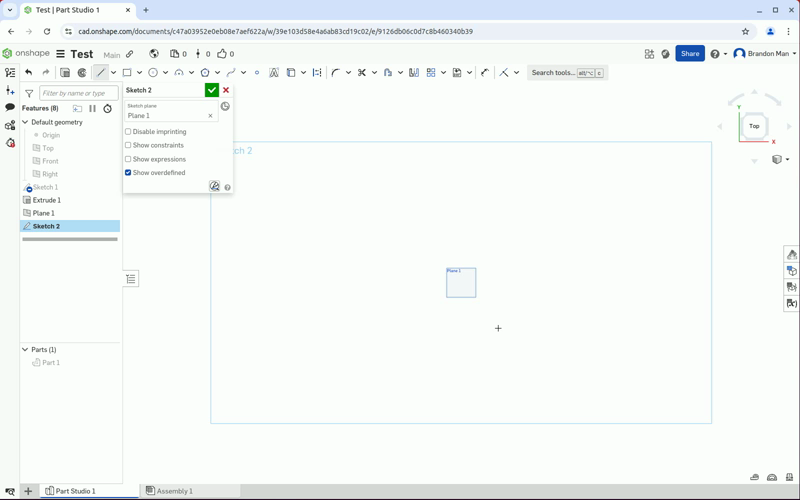
key_up(shift)
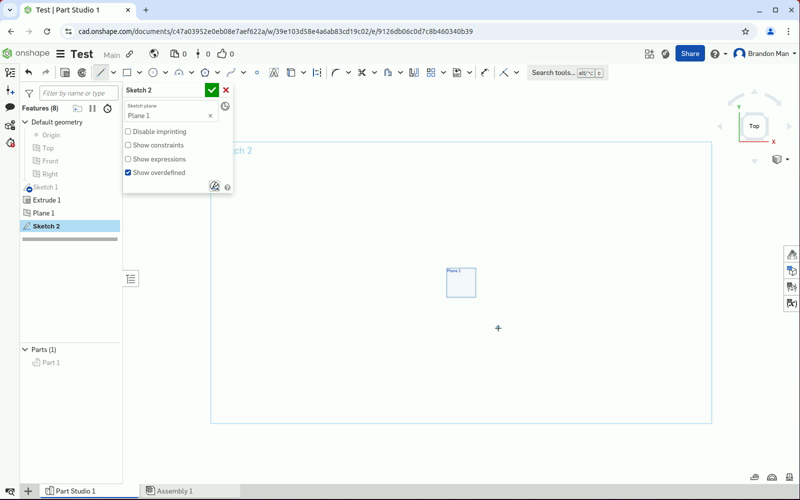
key_down(shift)
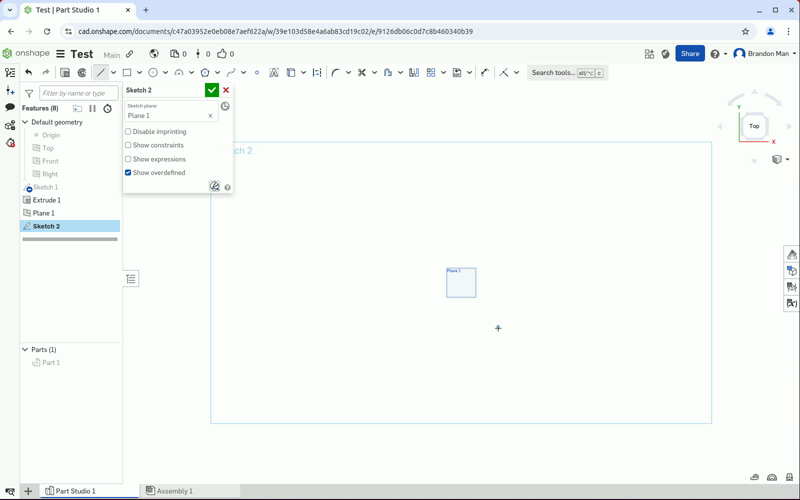
mouse_move(528, 327)
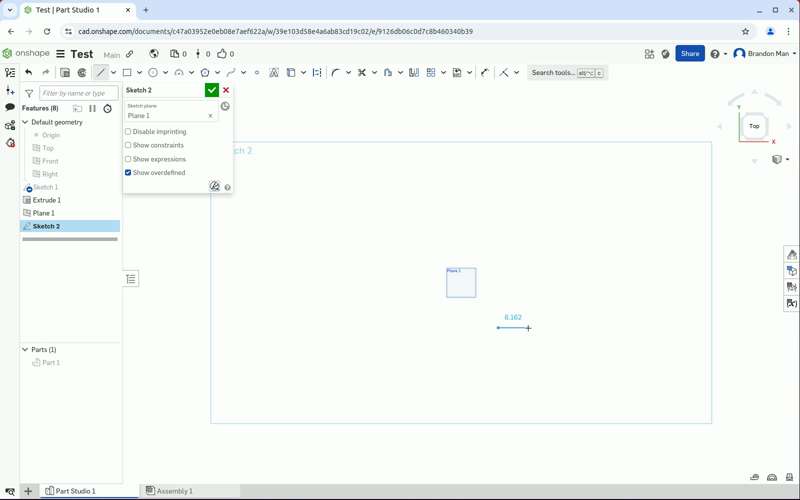
mouse_move(506, 327)
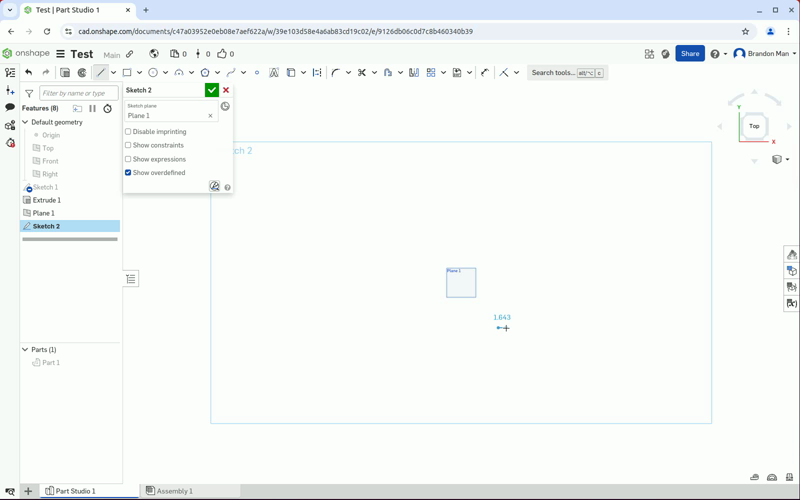
click(506, 327)
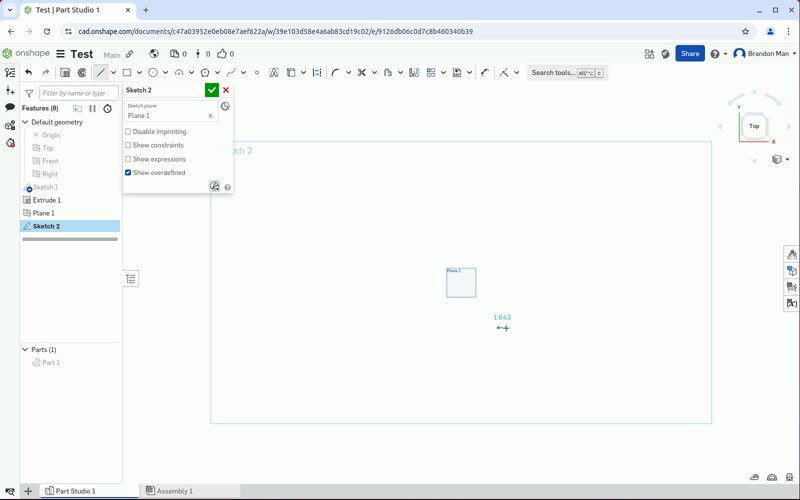
key_up(shift)
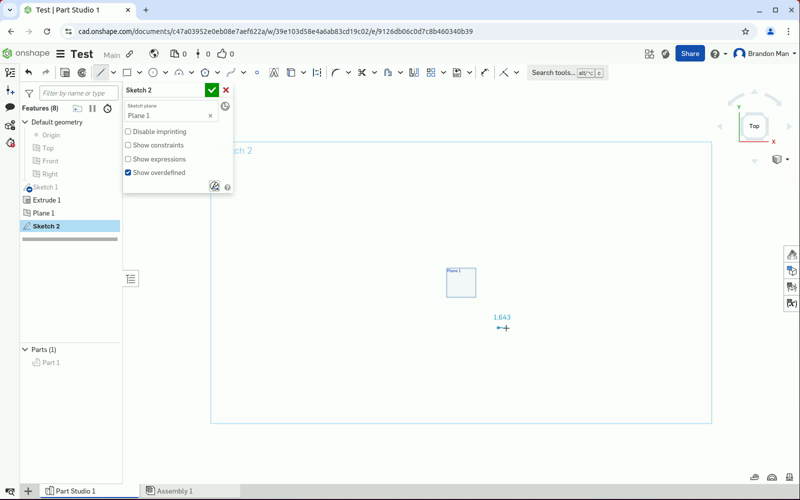
key_down(shift)
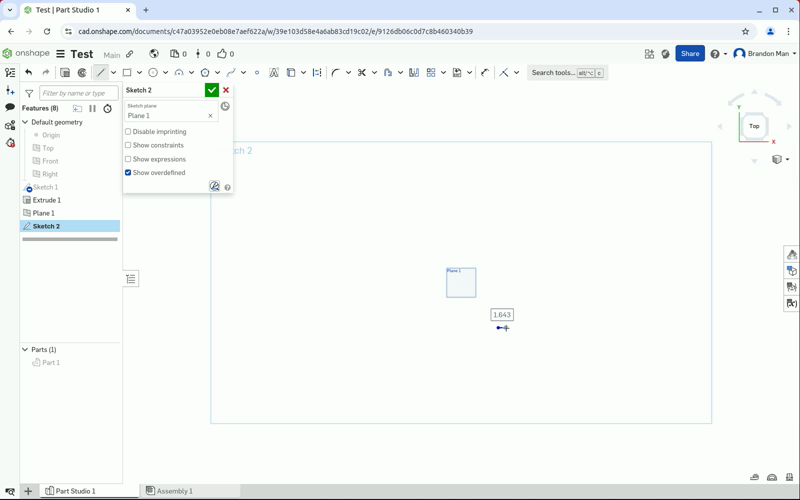
mouse_move(536, 327)
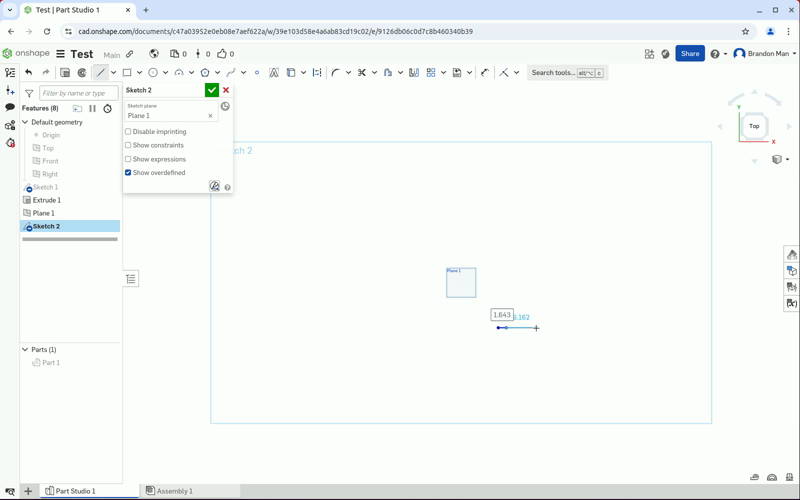
mouse_move(506, 311)
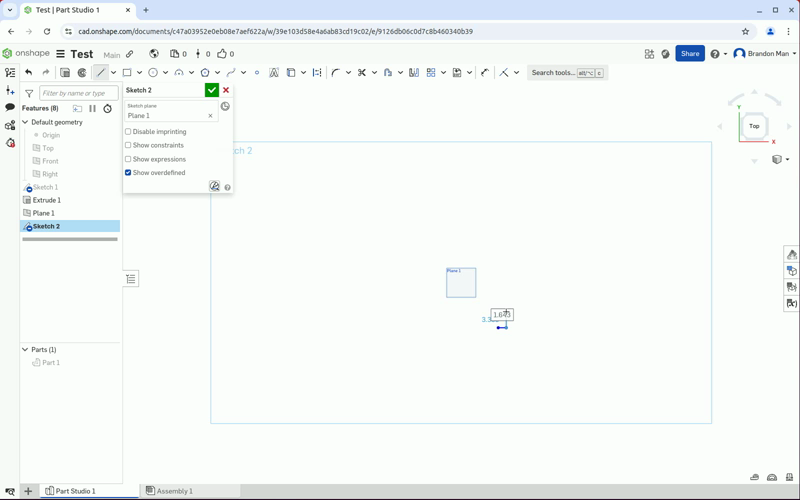
click(506, 311)
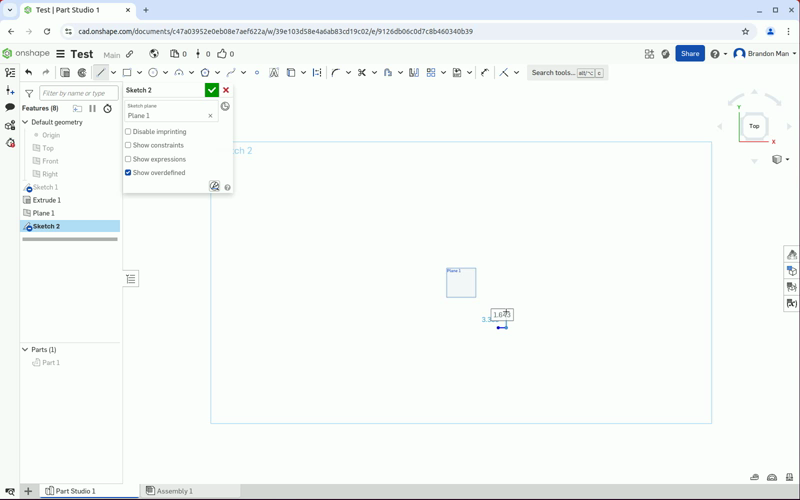
key_up(shift)
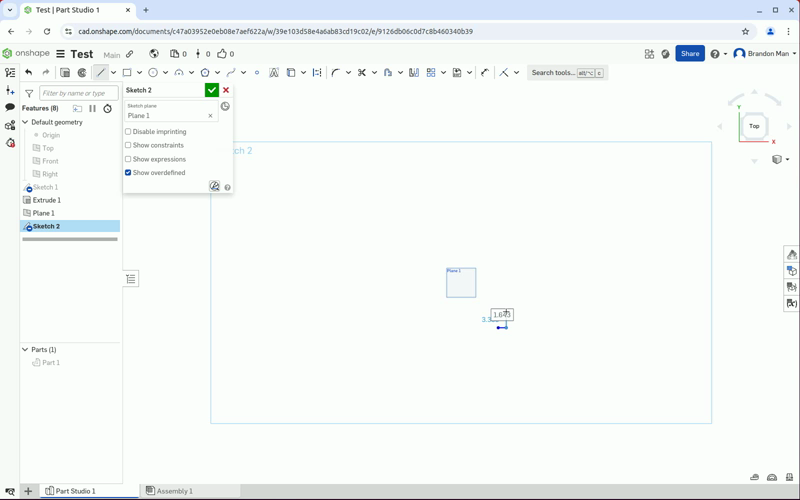
key_down(shift)
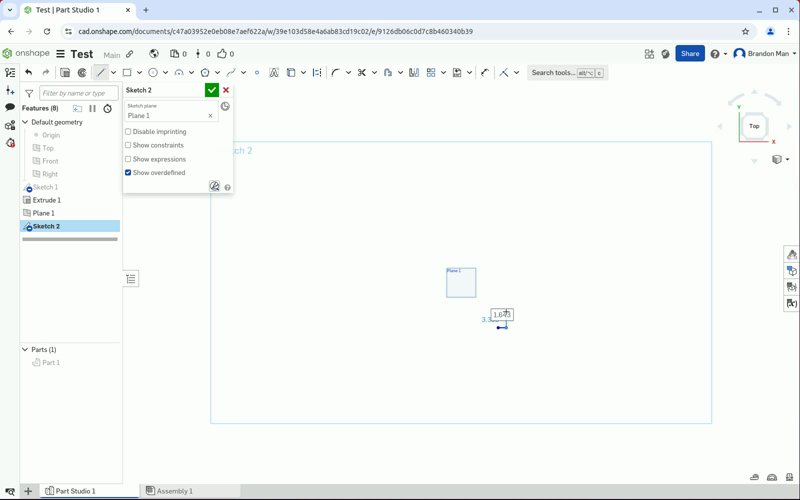
mouse_move(536, 311)
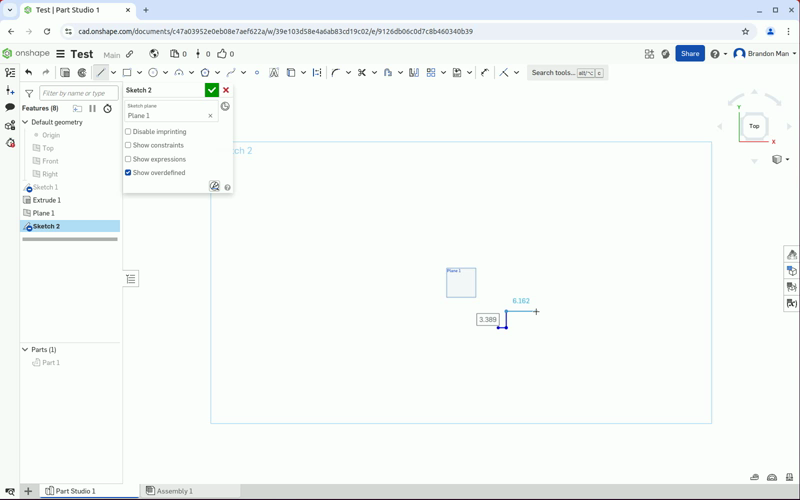
mouse_move(498, 311)
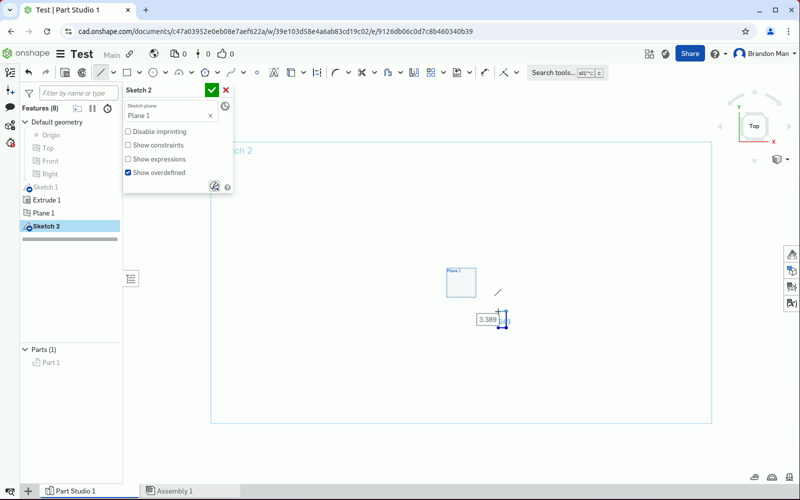
click(498, 311)
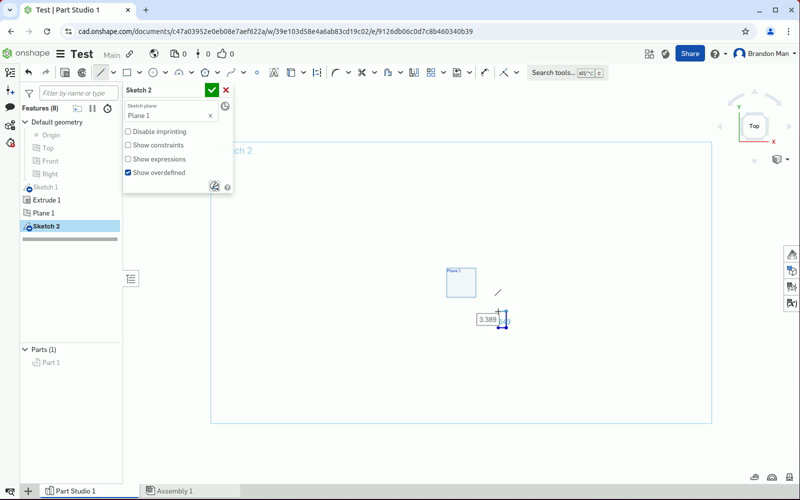
key_up(shift)
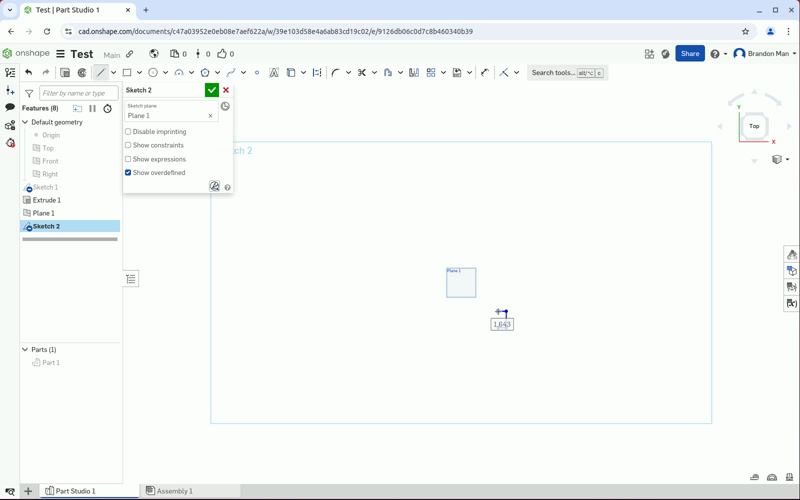
mouse_move(528, 311)
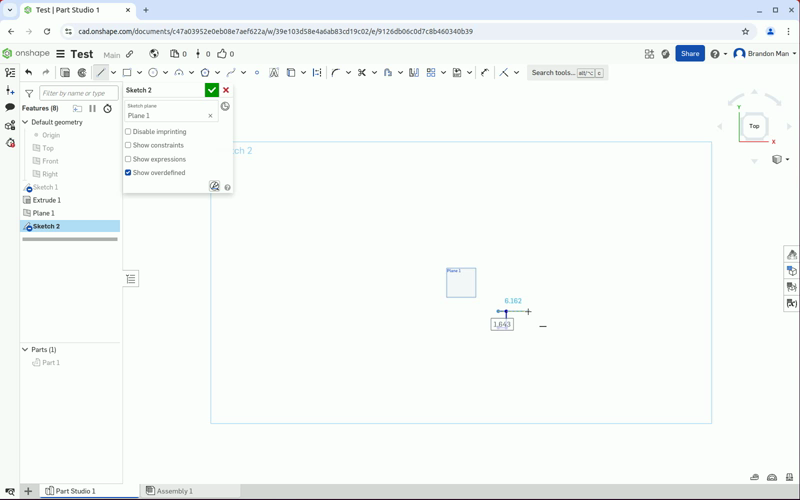
key_down(shift)
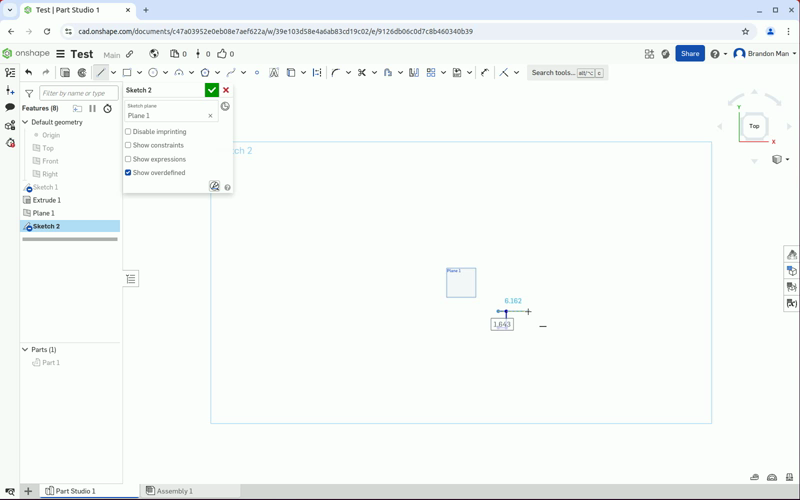
mouse_move(498, 327)
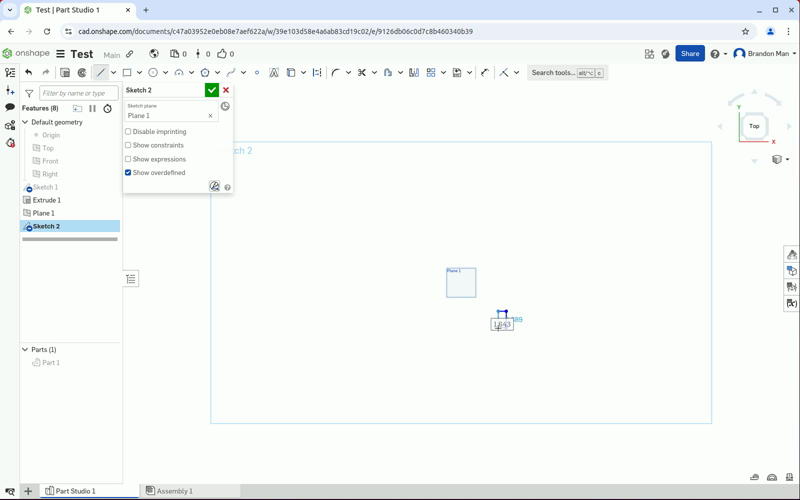
key_up(shift)
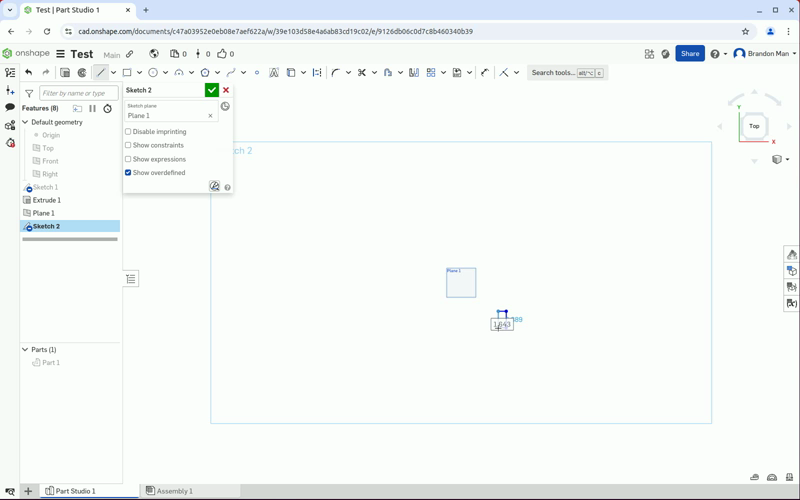
click(498, 327)
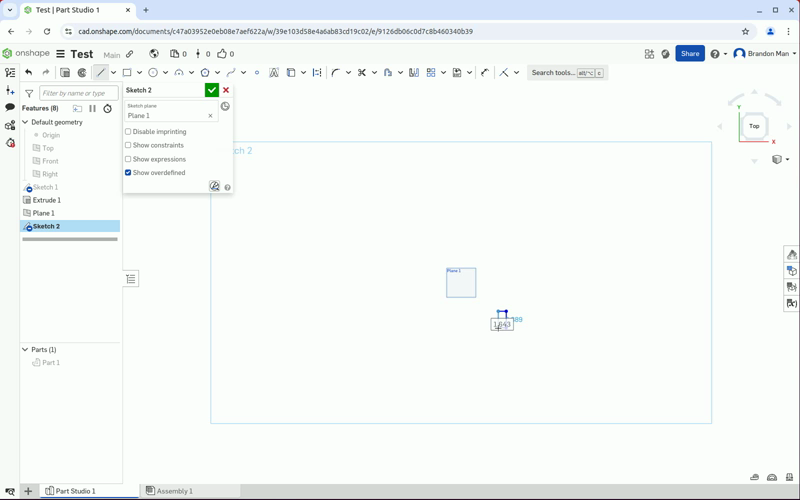
key(esc)
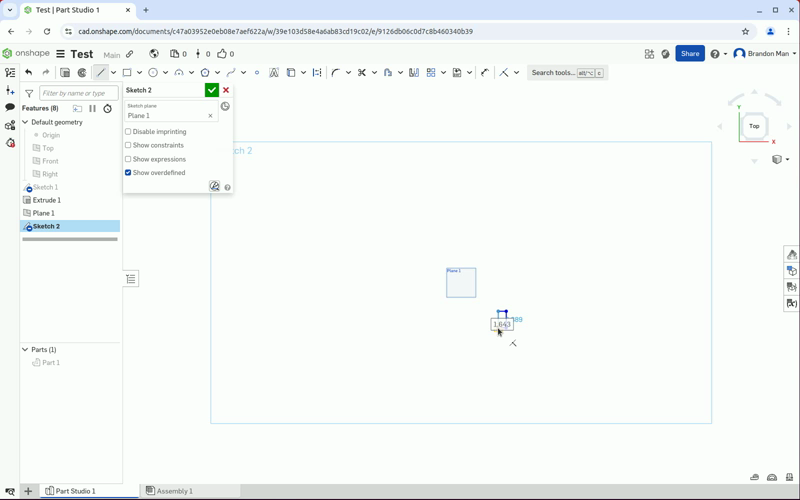
mouse_move(501, 315)
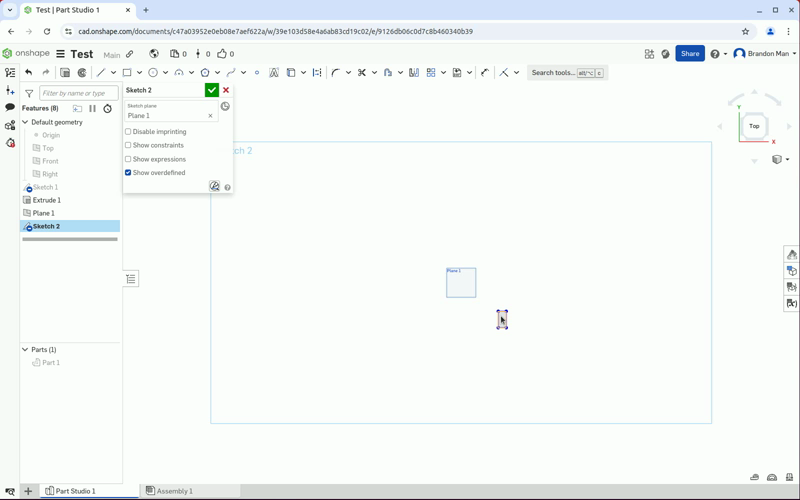
scroll(6)
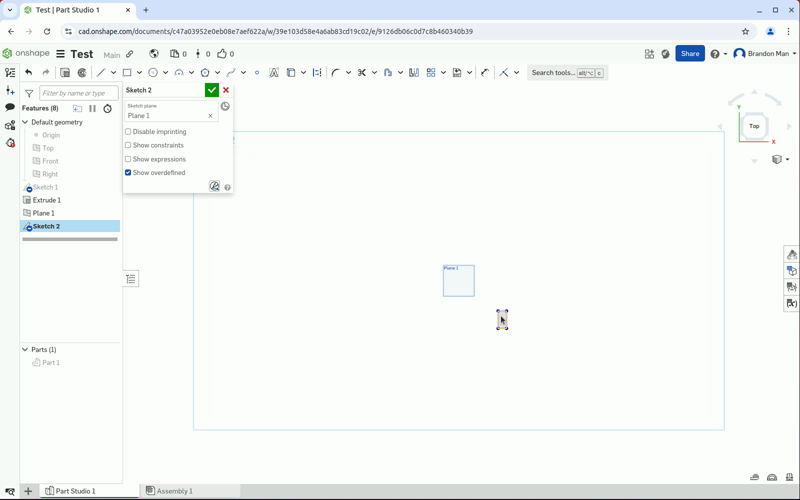
scroll(6)
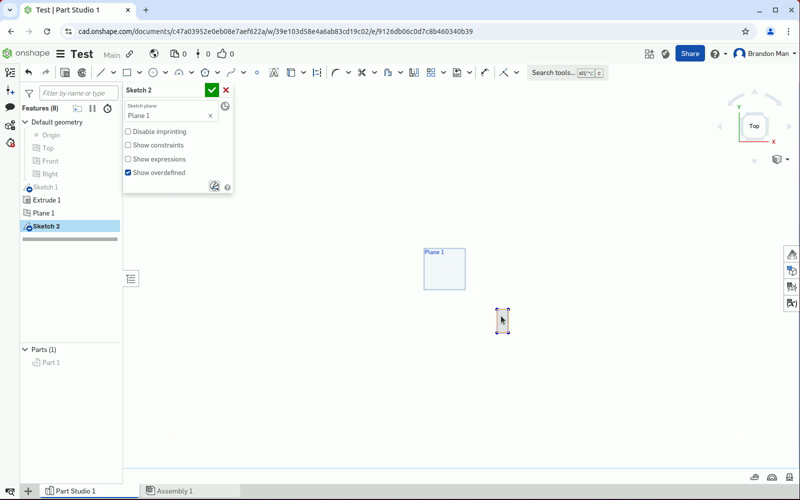
scroll(6)
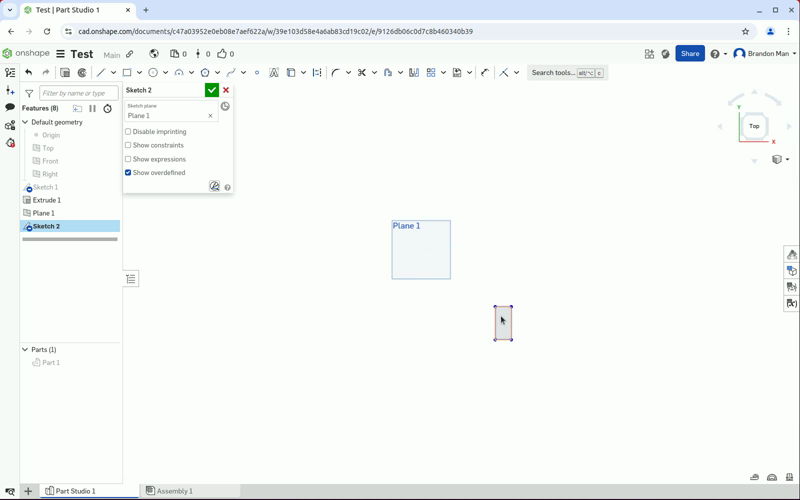
scroll(6)
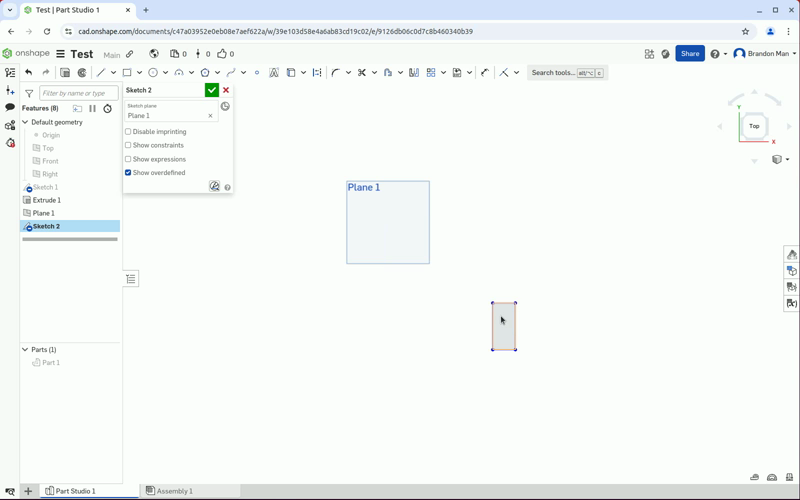
scroll(6)
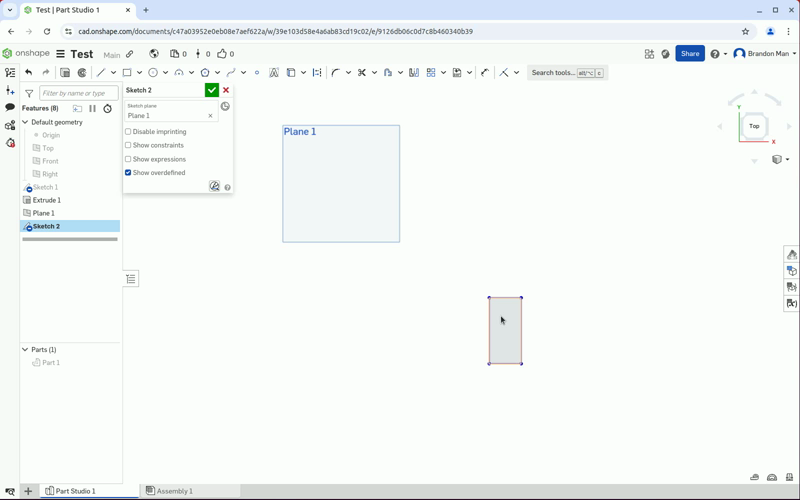
scroll(6)
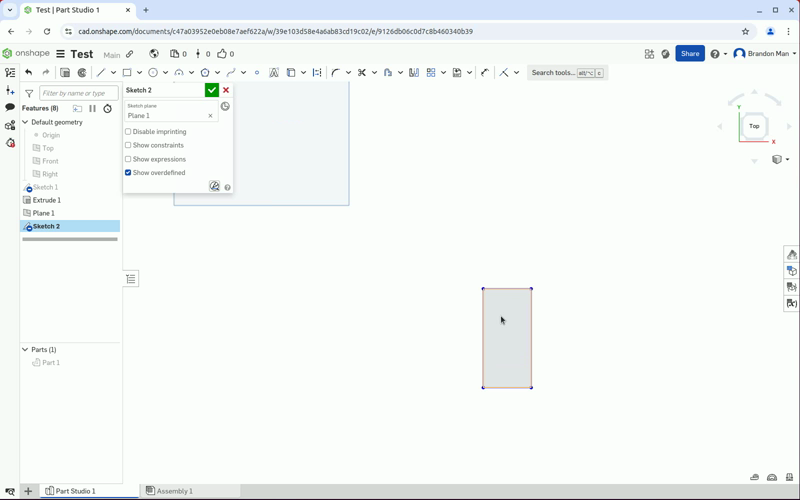
scroll(6)
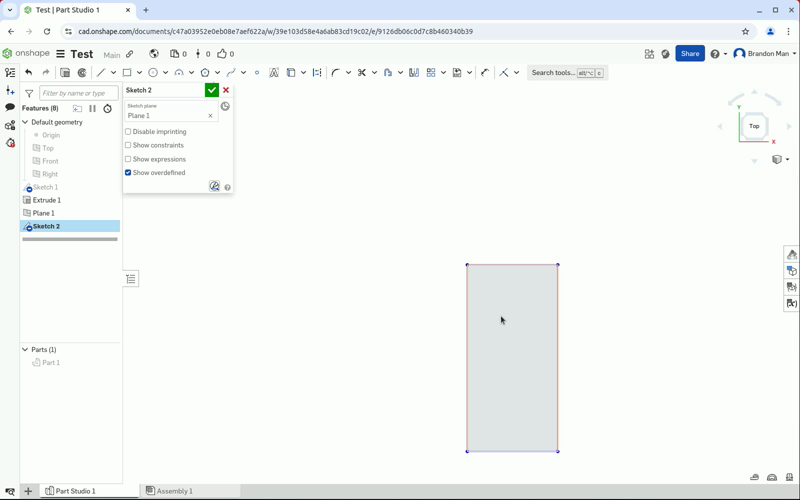
click(501, 315)
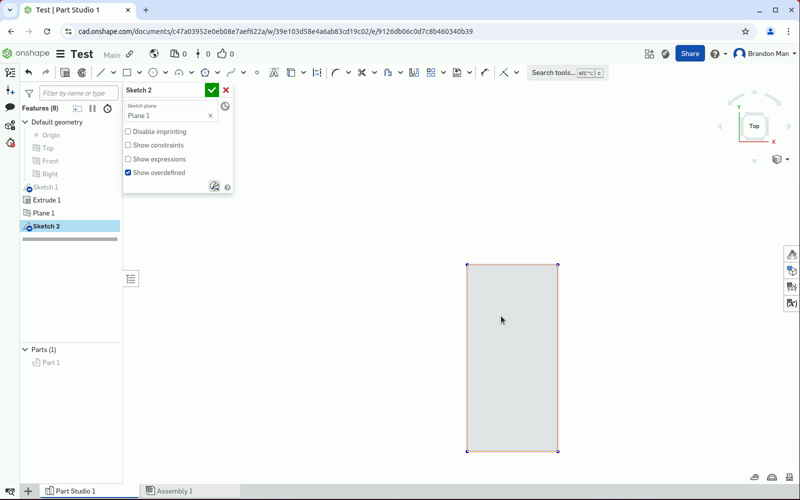
scroll(-6)
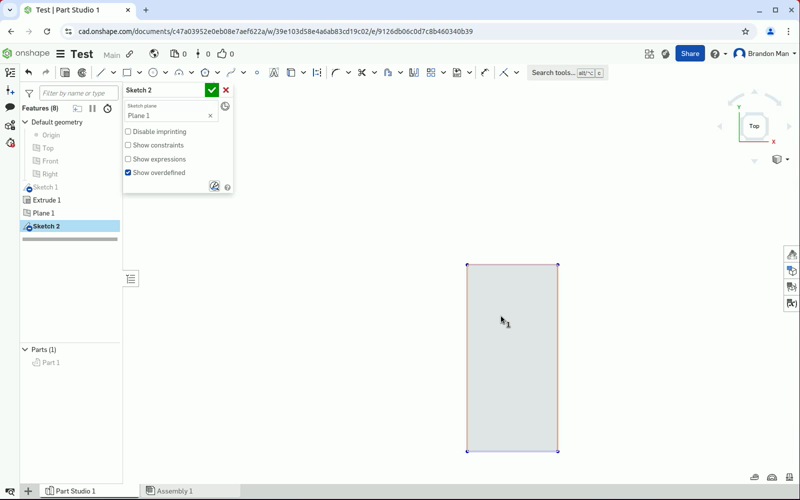
scroll(-6)
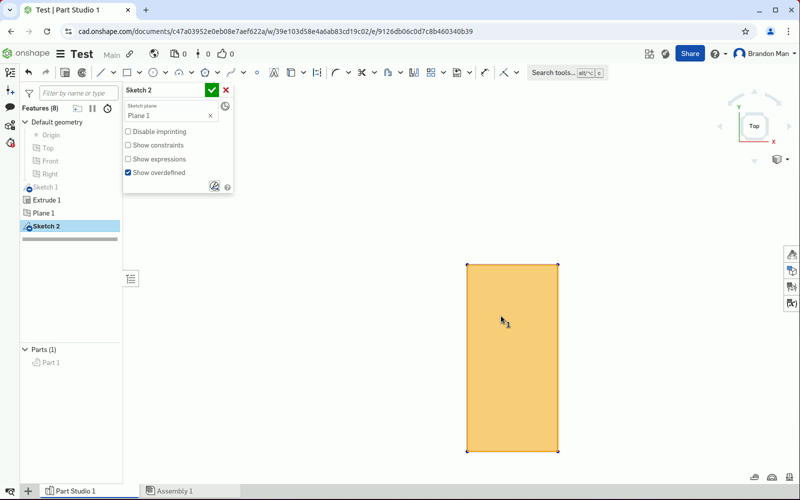
scroll(-6)
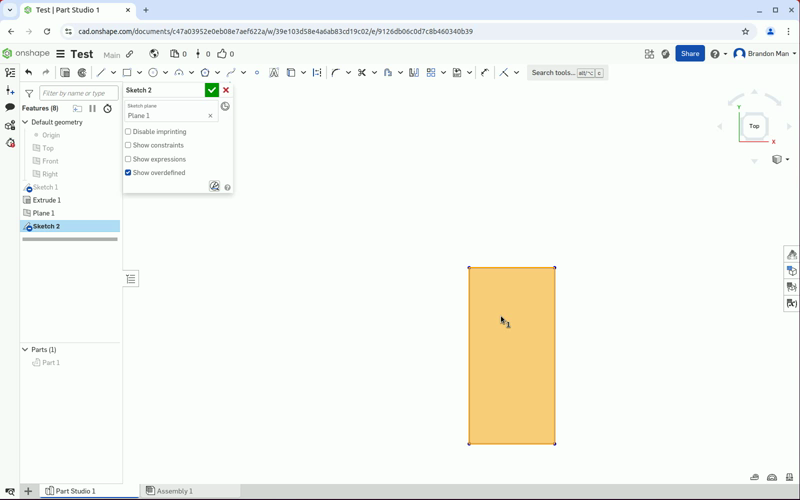
scroll(-6)
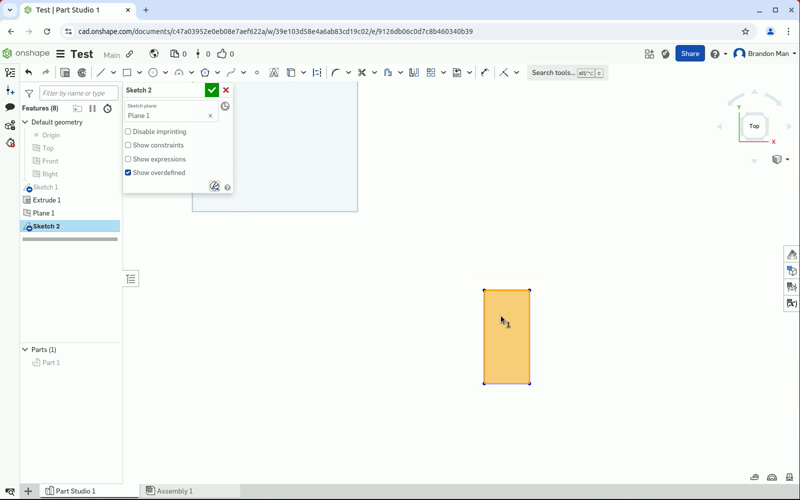
scroll(-6)
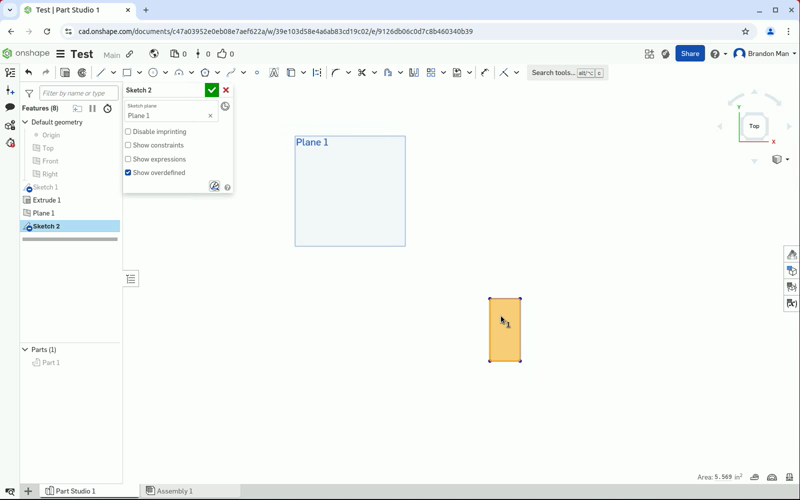
scroll(-6)
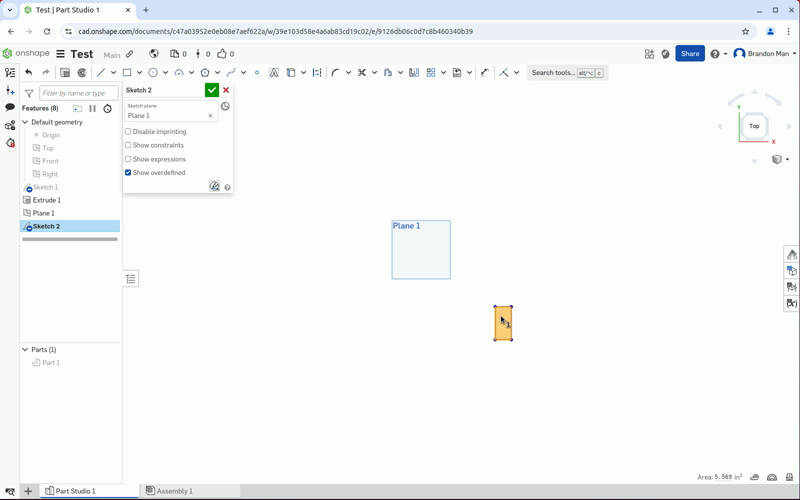
scroll(-6)
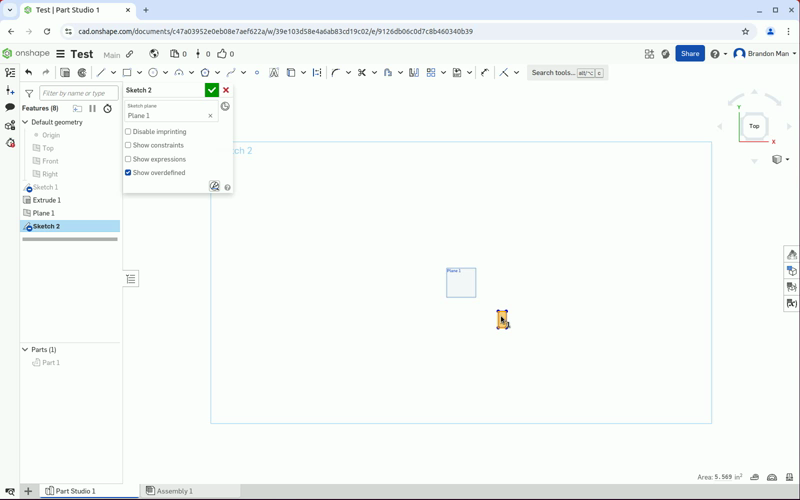
mouse_move(73, 352)
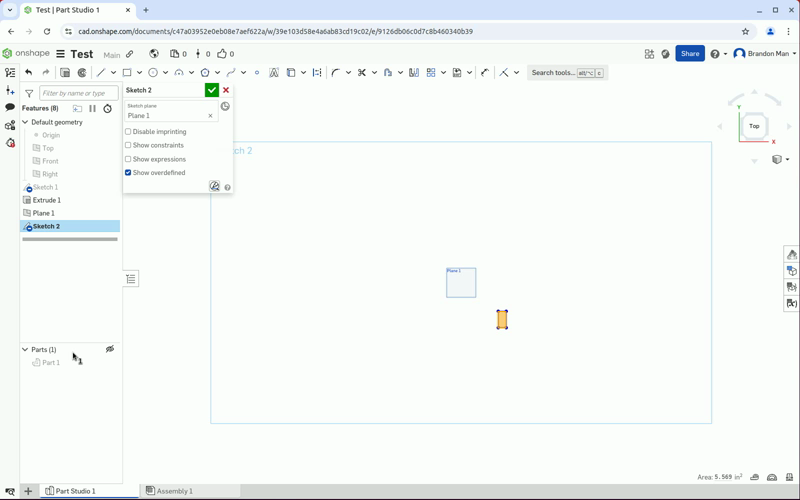
key(shift+y)
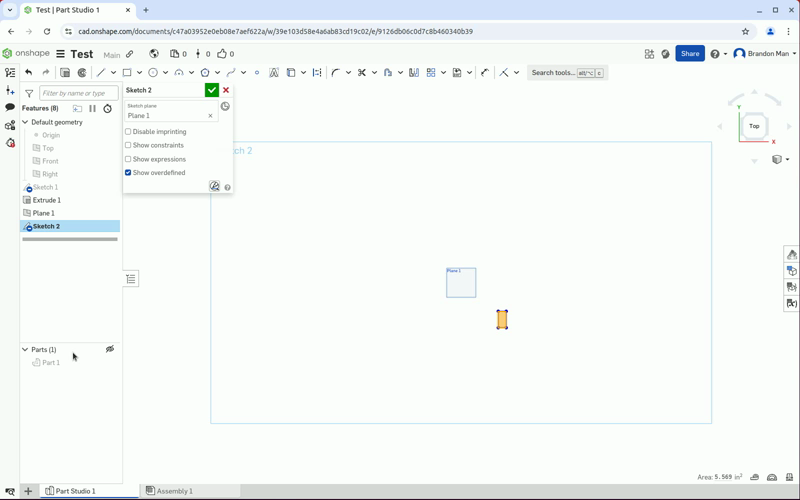
key(shift+e)
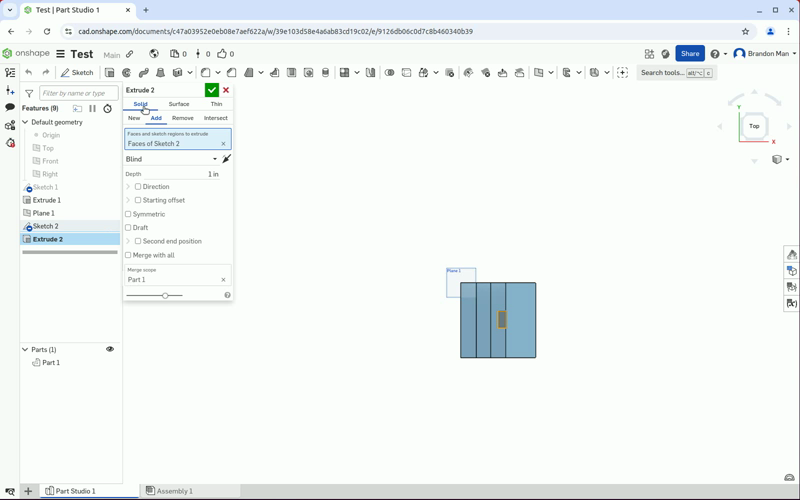
mouse_move(143, 106)
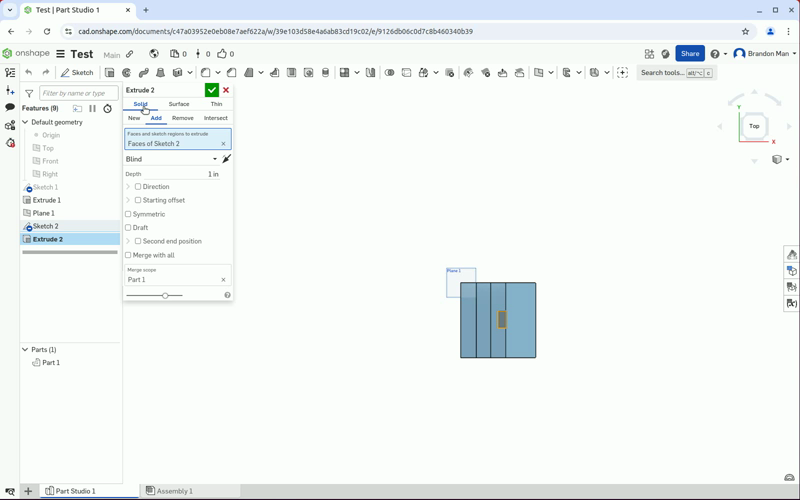
click(143, 106)
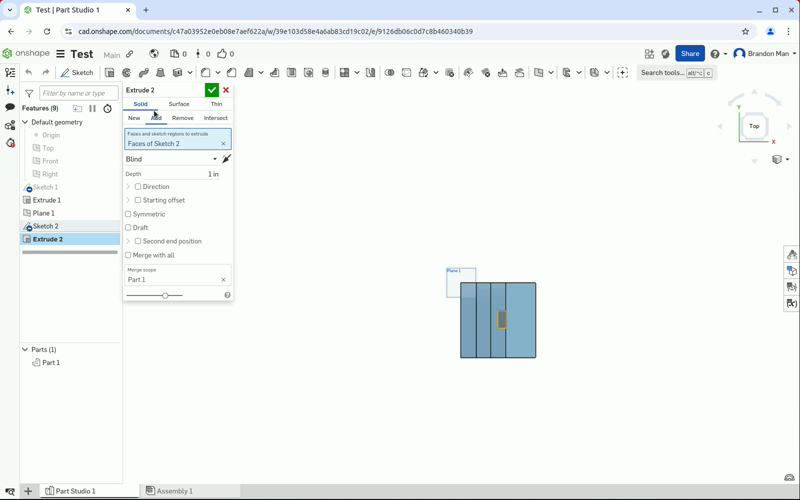
mouse_move(186, 120)
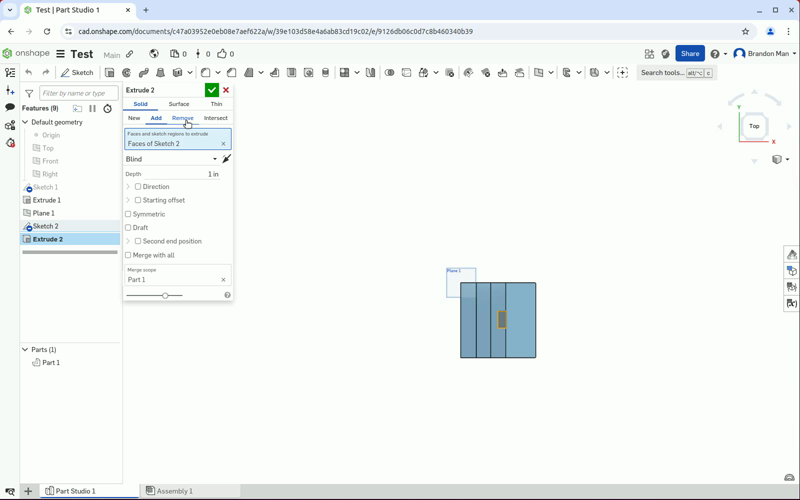
click(186, 120)
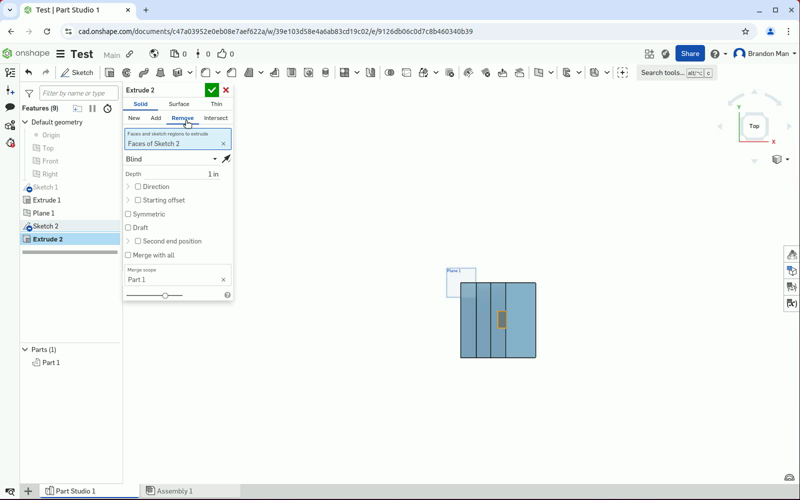
key(tab, 4)
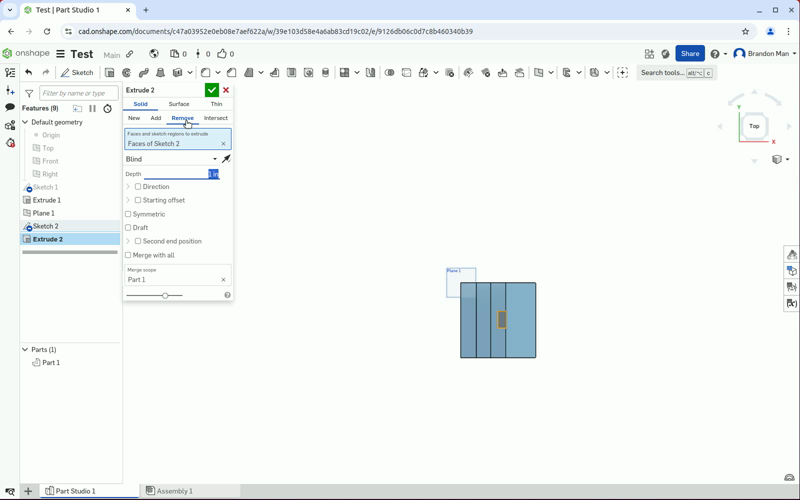
text(23.108)
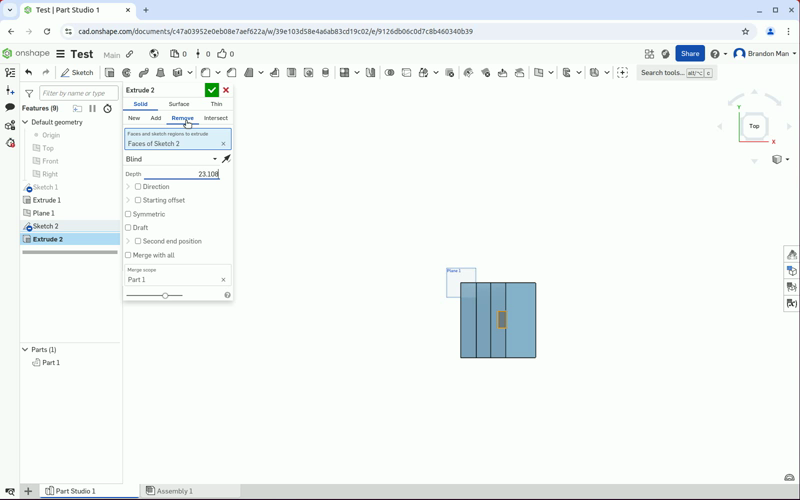
key(tab, 6)
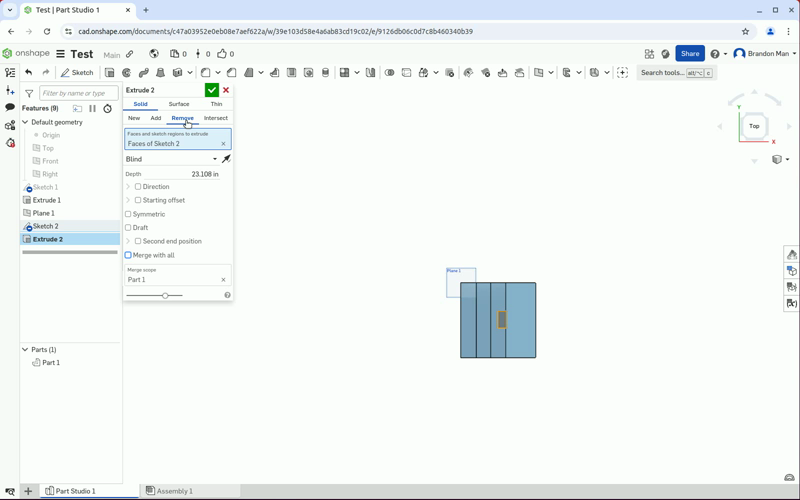
key(space)
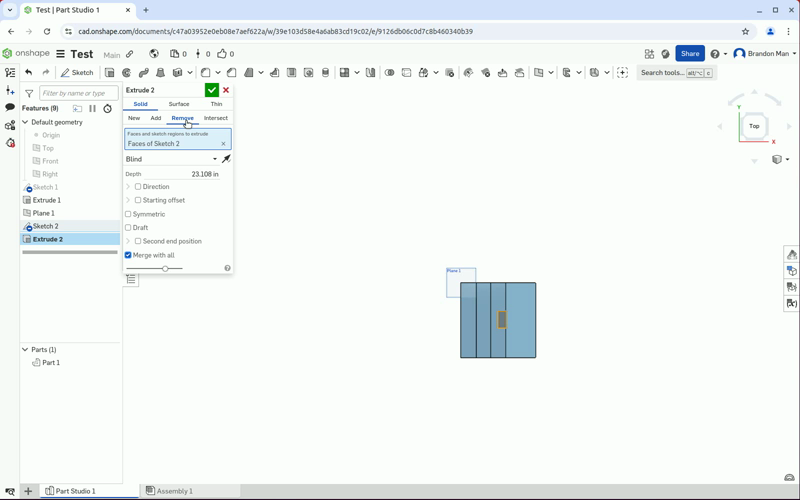
key(enter)
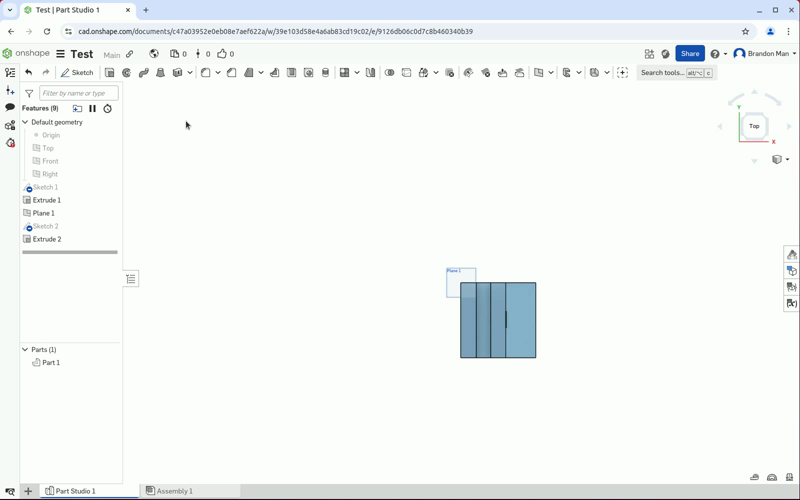
key(shift+h)
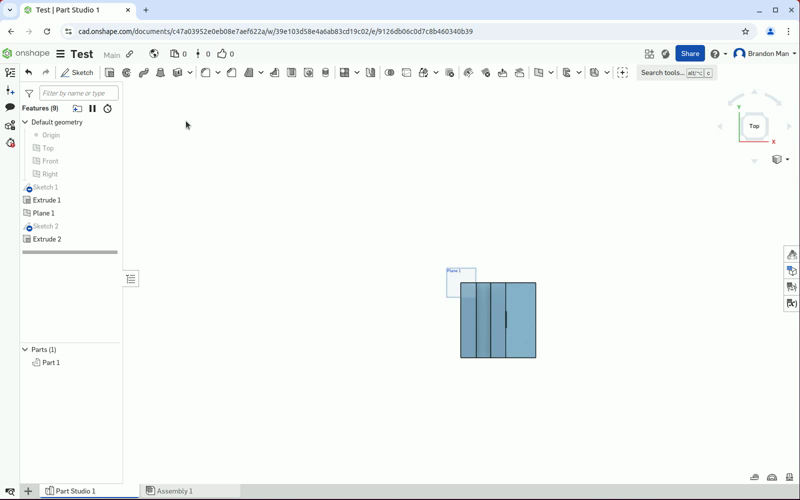
key(shift+h)
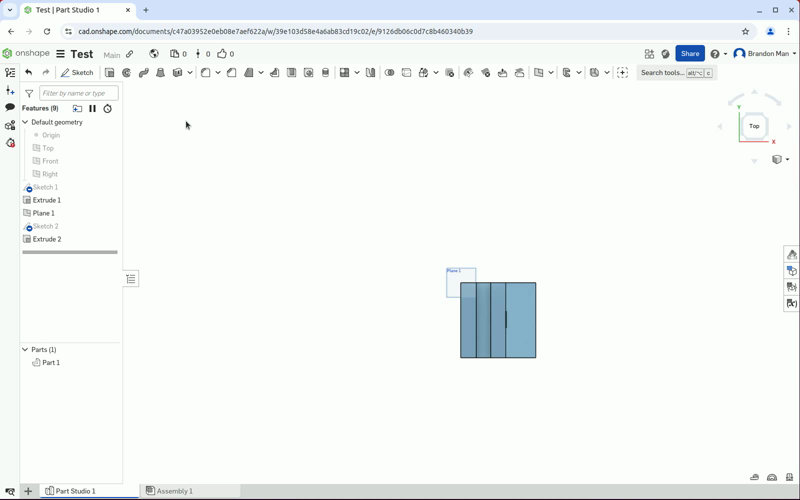
mouse_move(73, 189)
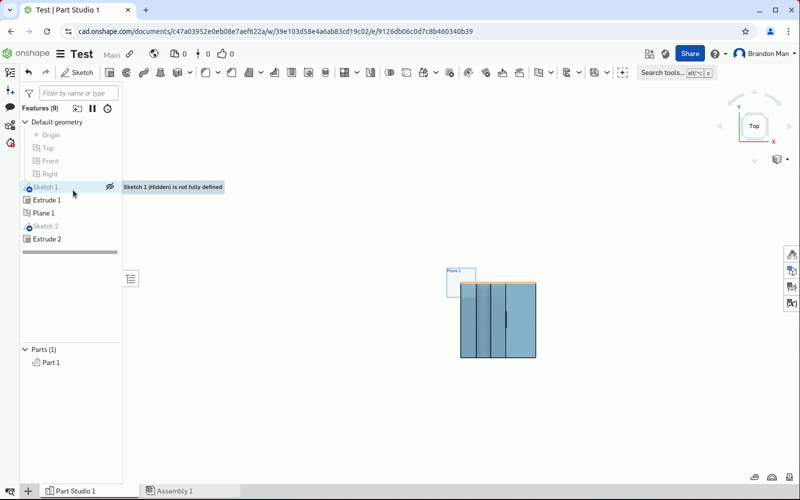
click(73, 189)
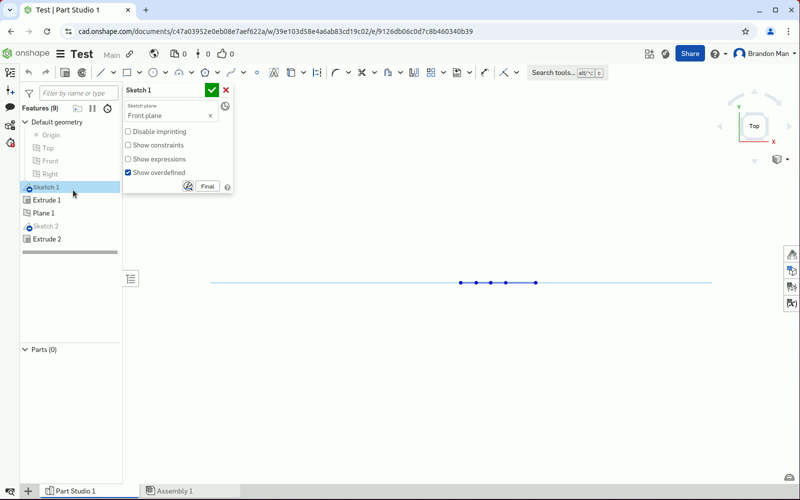
mouse_move(229, 92)
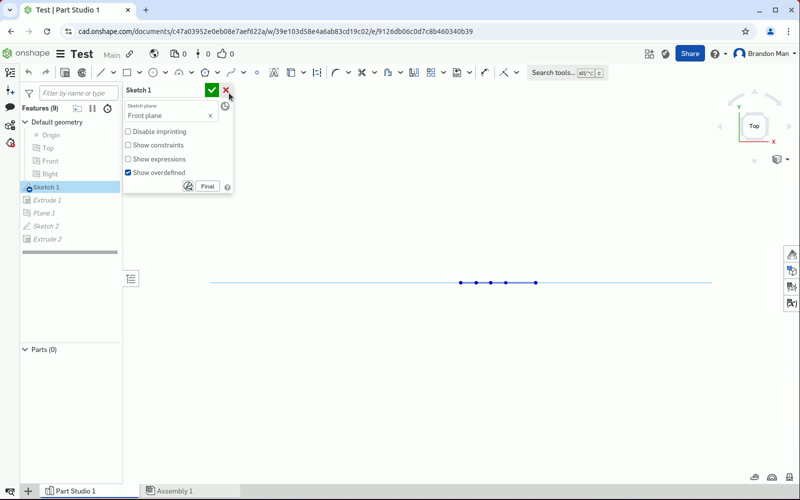
click(229, 92)
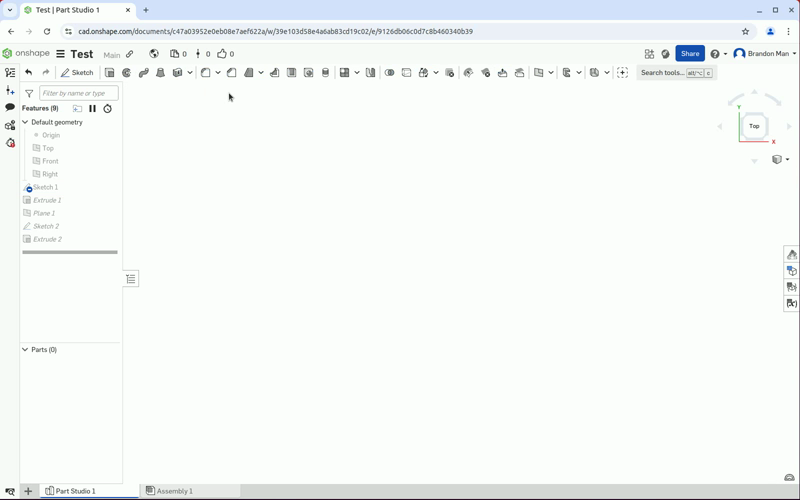
key(shift+s)
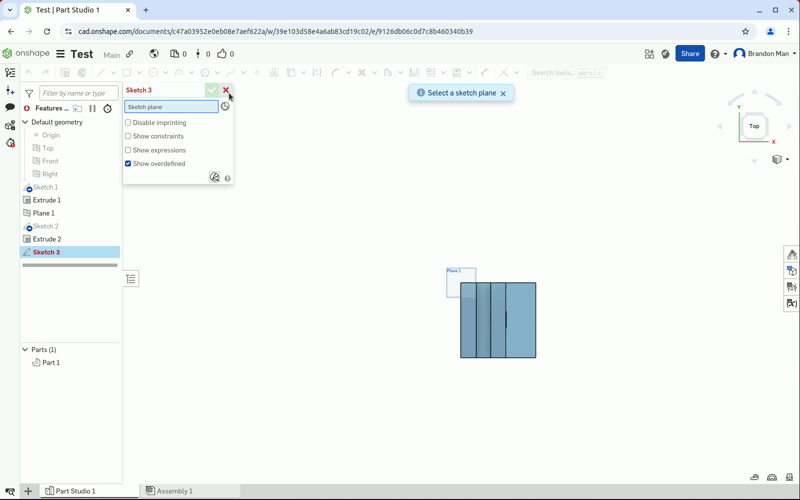
mouse_move(73, 215)
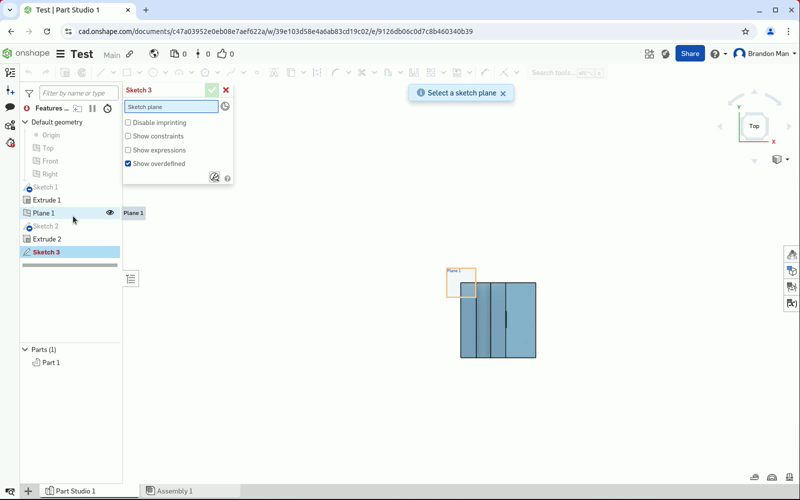
click(73, 215)
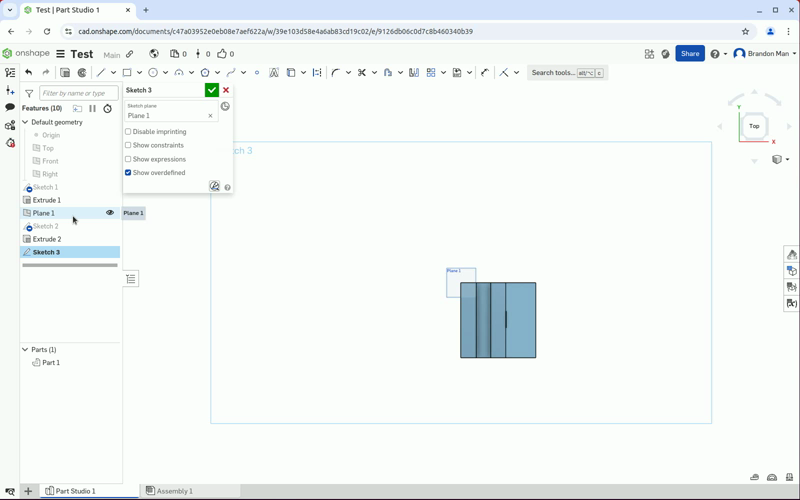
mouse_move(73, 352)
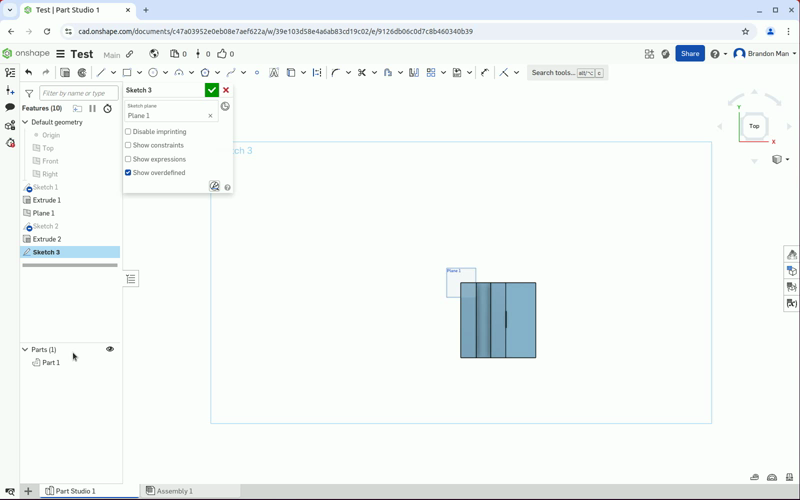
key(y)
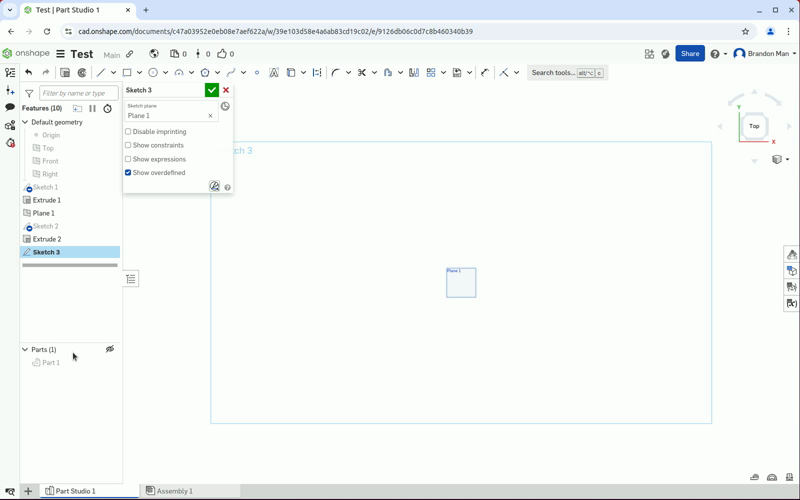
key(l)
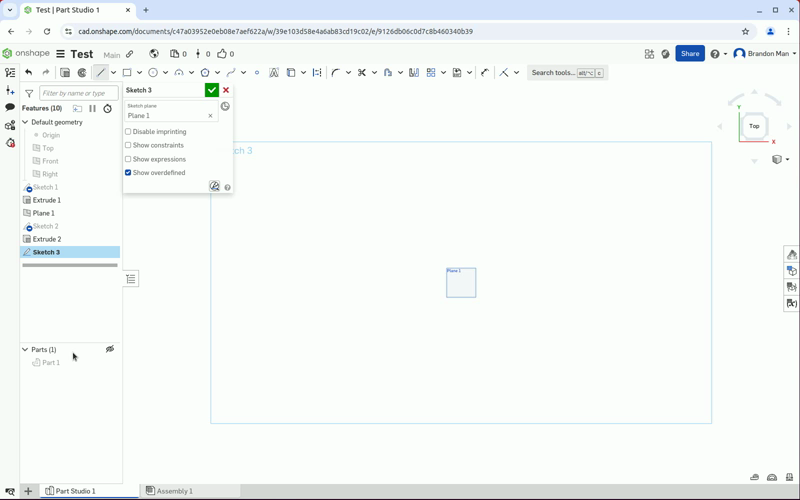
key_down(shift)
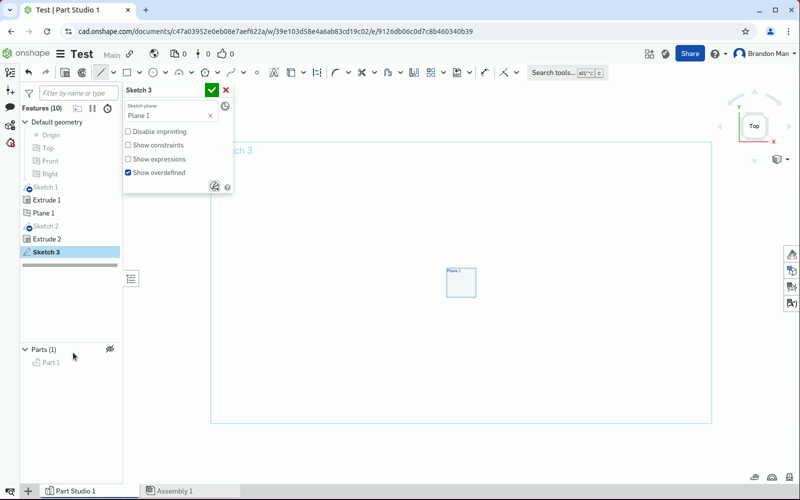
mouse_move(505, 327)
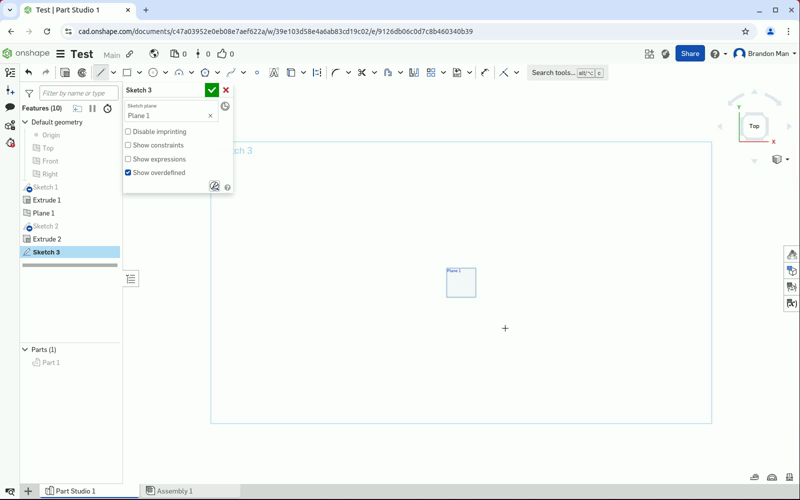
click(505, 327)
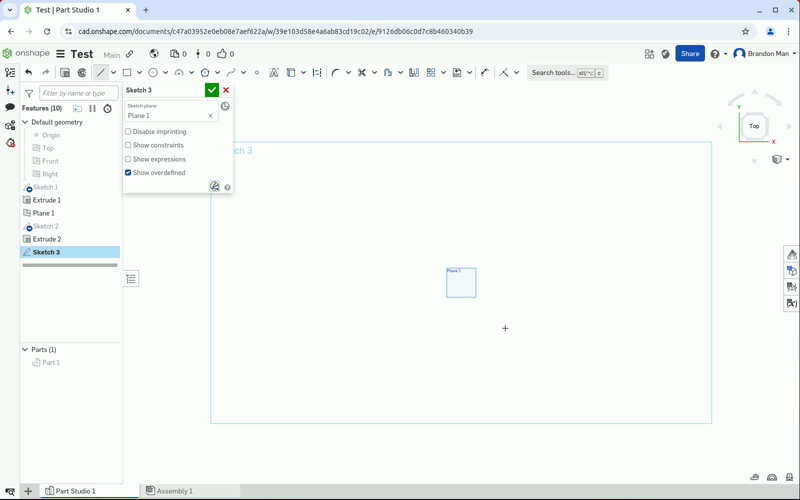
key_up(shift)
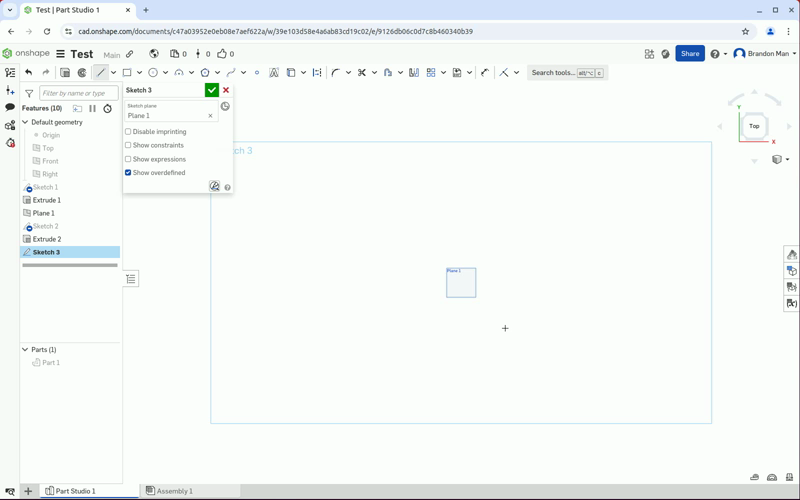
key_down(shift)
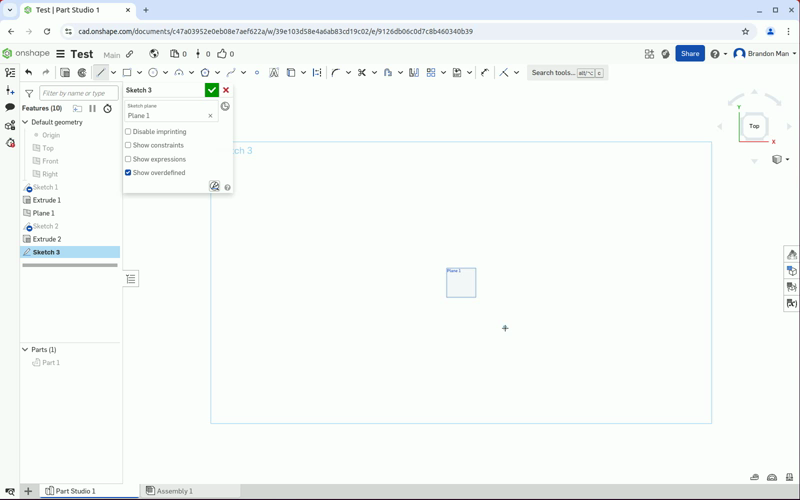
mouse_move(535, 327)
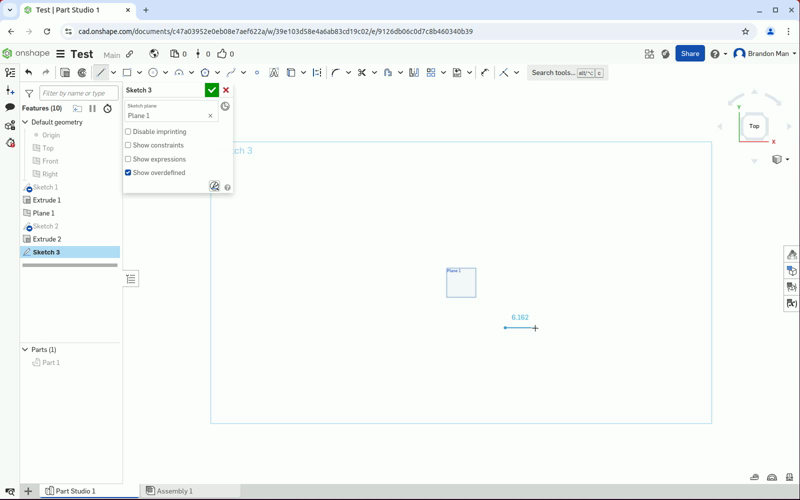
mouse_move(536, 327)
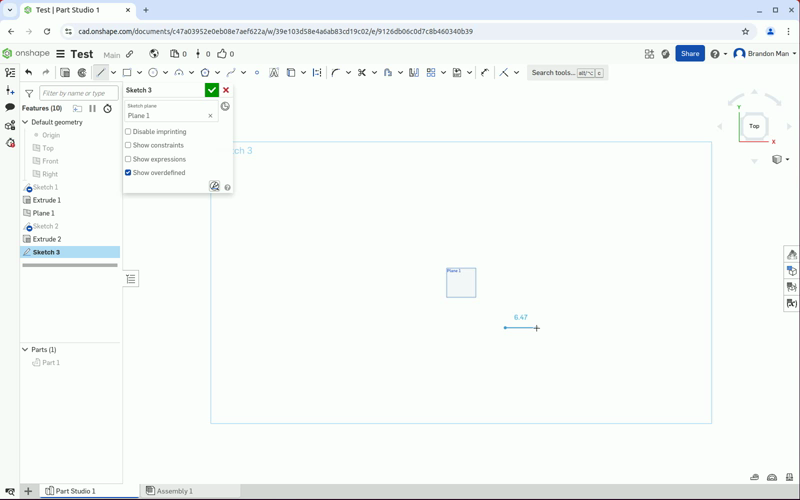
click(536, 327)
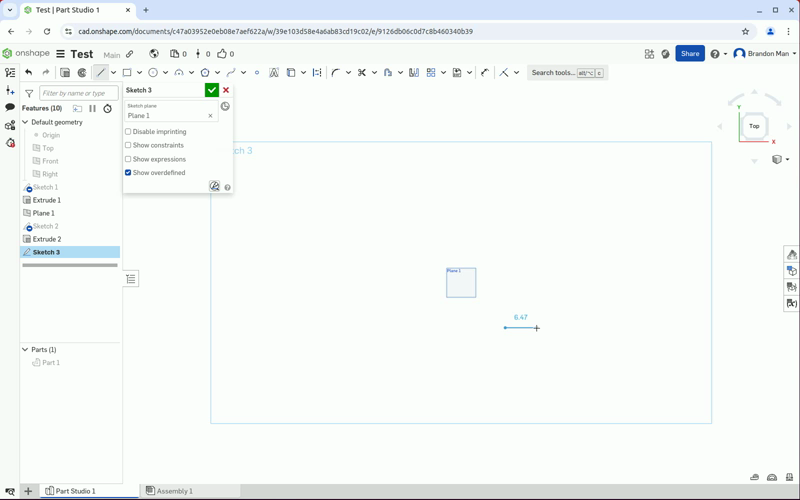
key_up(shift)
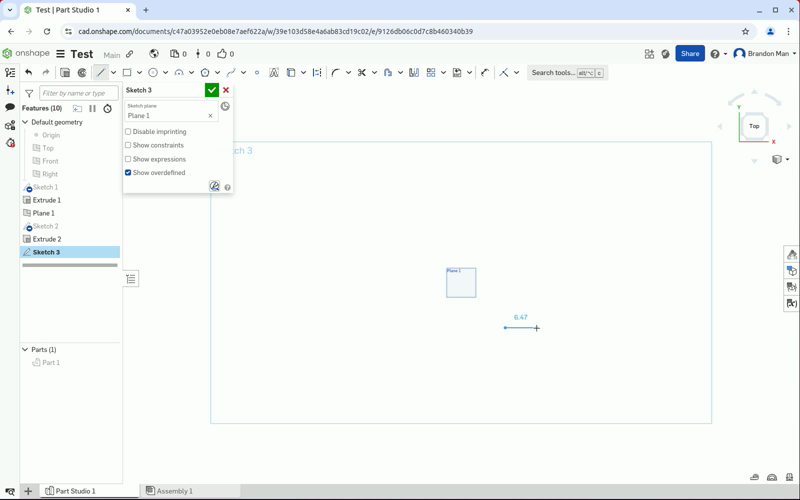
key_down(shift)
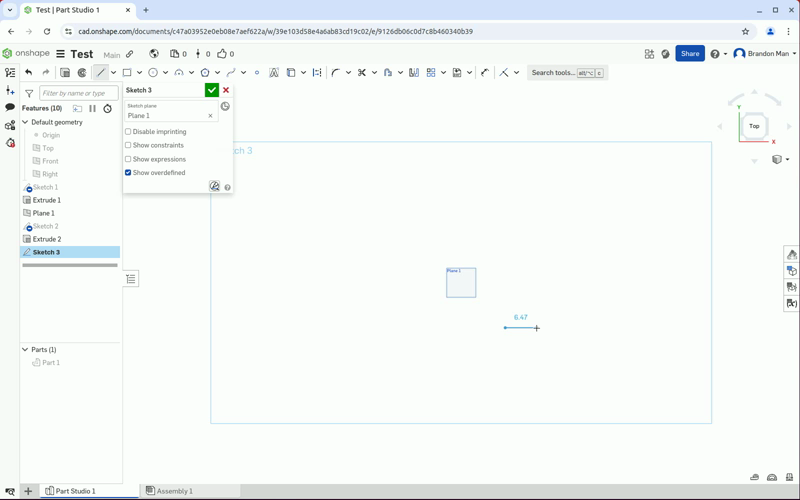
mouse_move(566, 327)
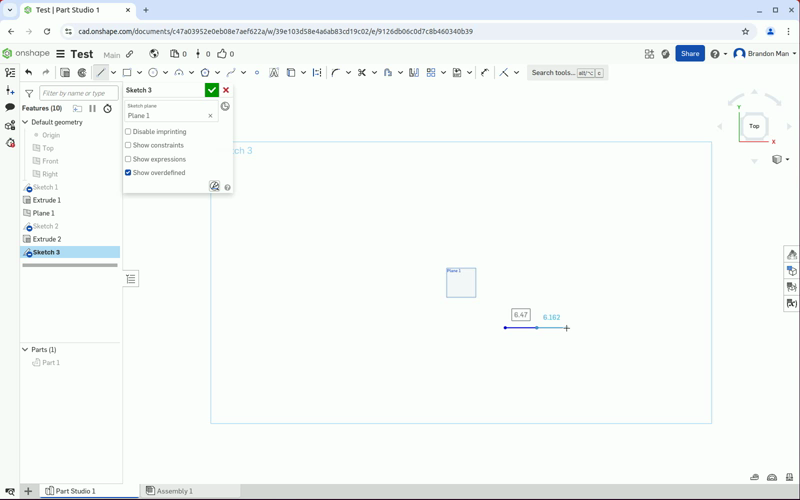
mouse_move(536, 311)
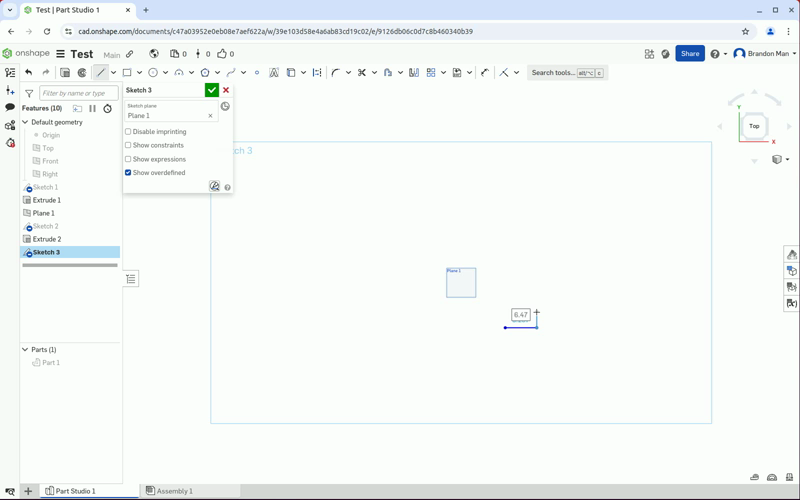
click(536, 311)
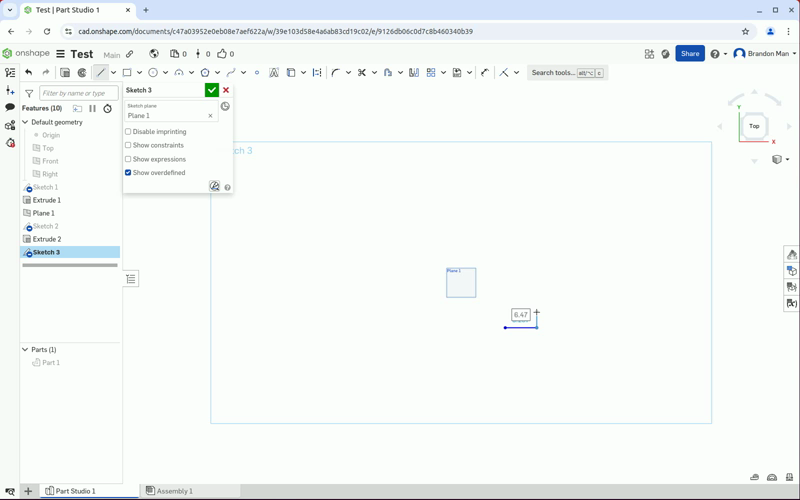
key_up(shift)
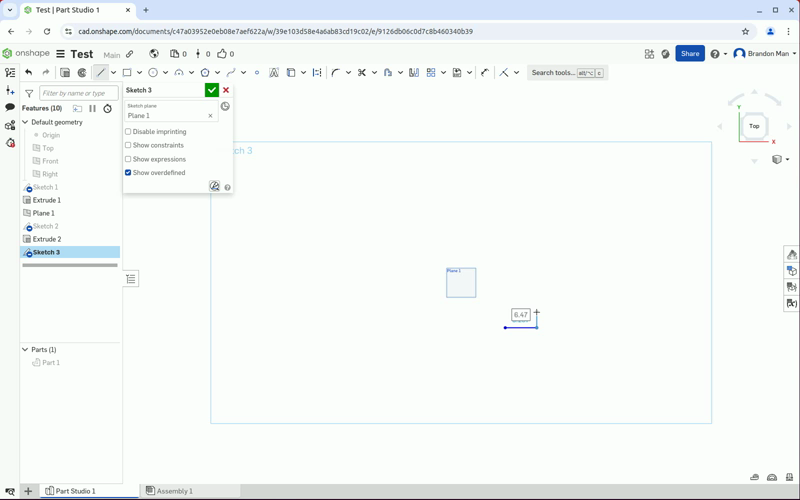
key_down(shift)
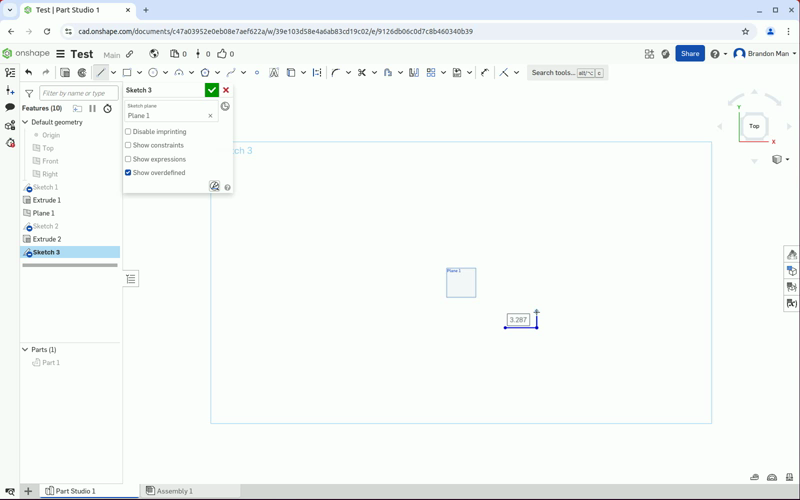
mouse_move(566, 311)
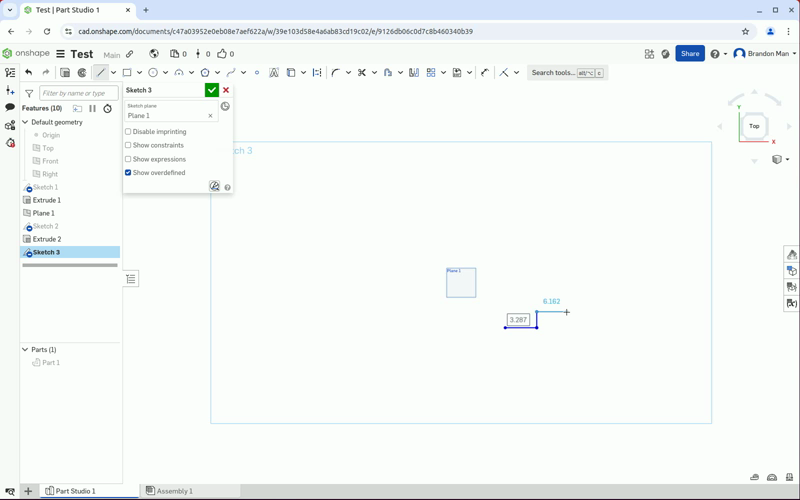
mouse_move(505, 311)
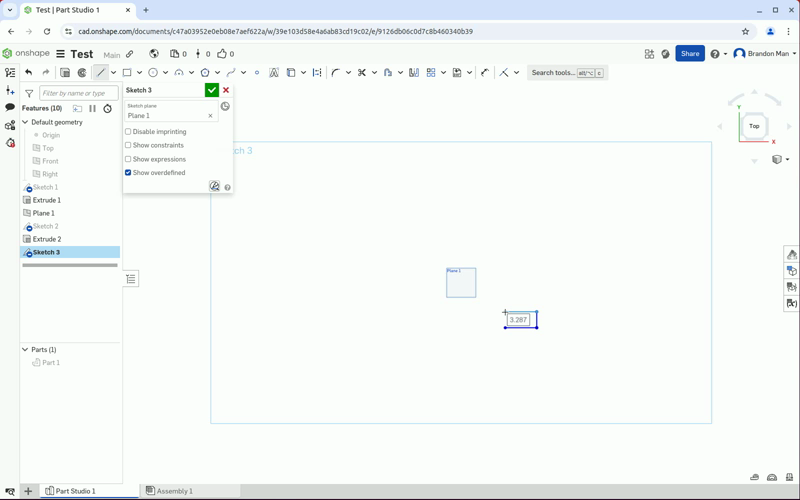
click(505, 311)
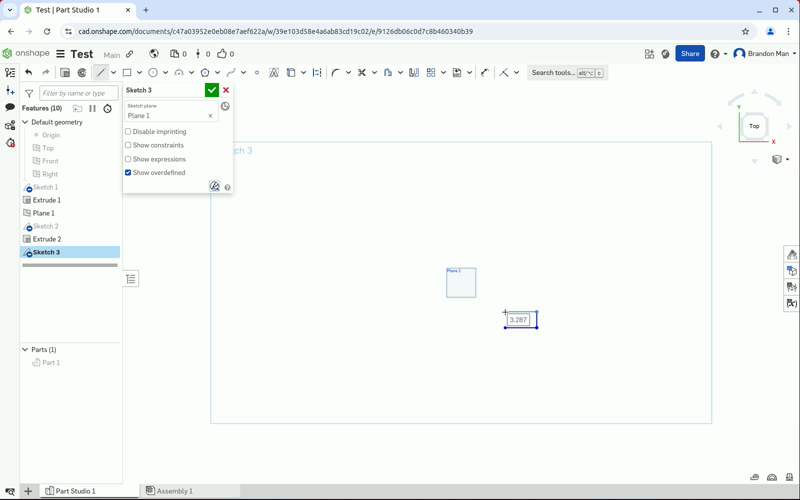
key_up(shift)
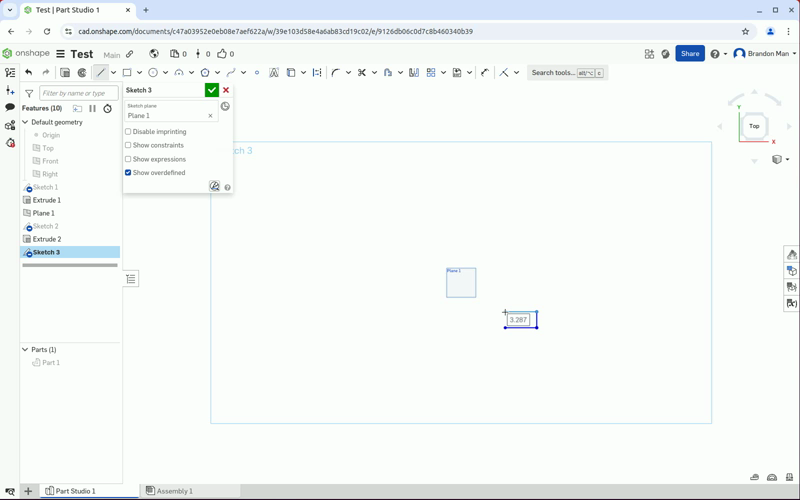
mouse_move(535, 311)
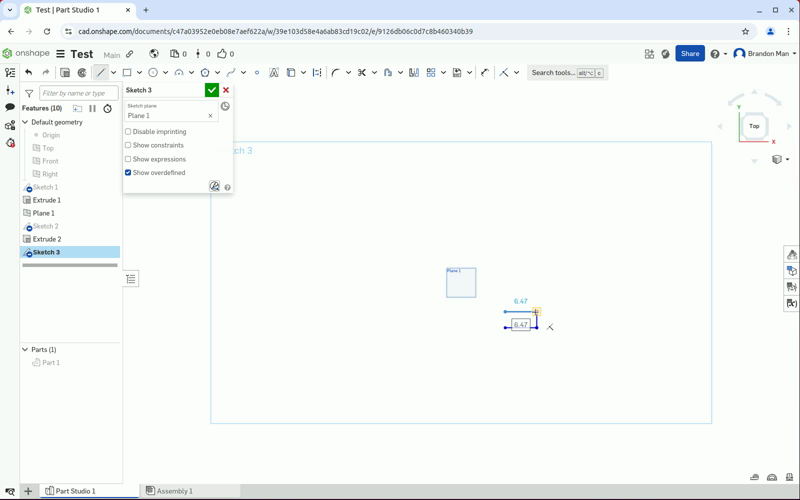
key_down(shift)
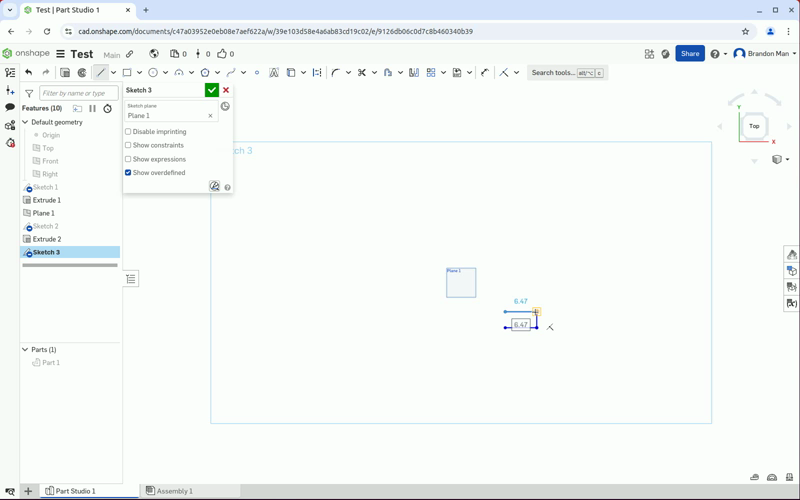
mouse_move(505, 327)
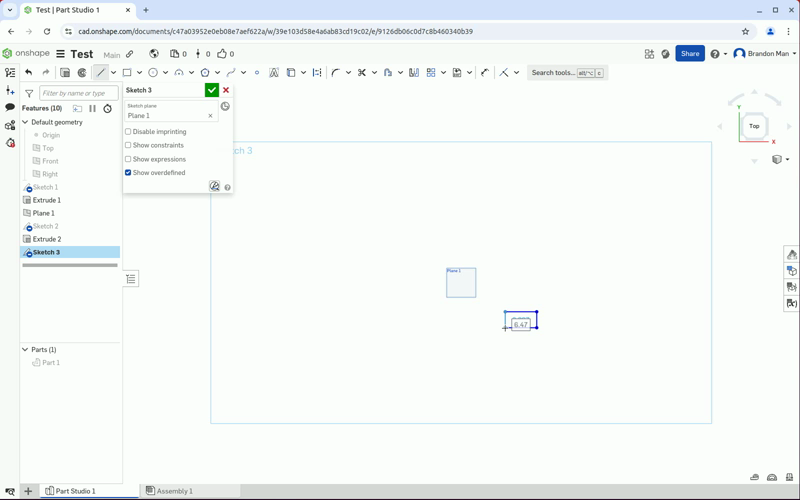
key_up(shift)
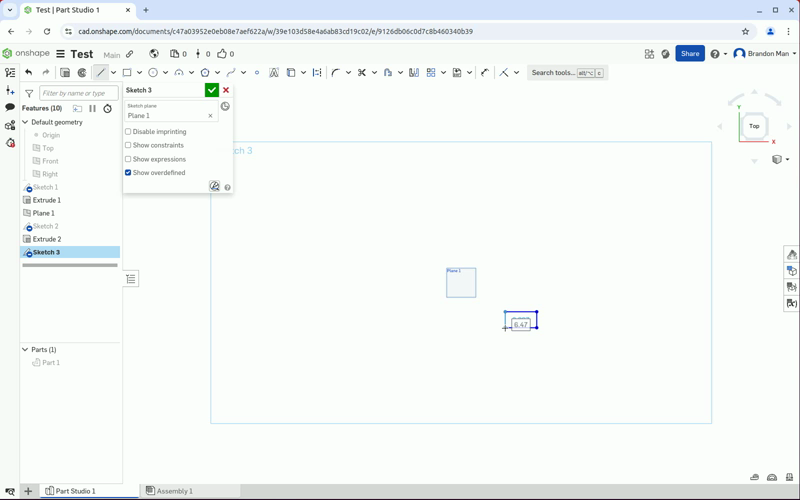
click(505, 327)
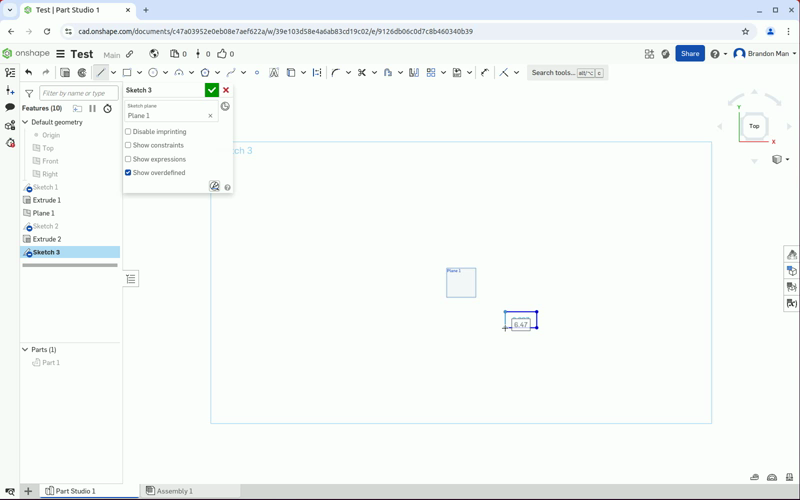
key(esc)
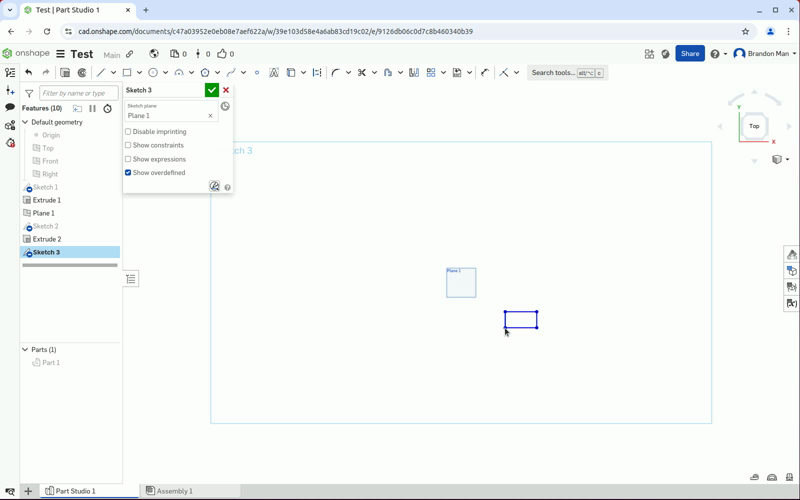
mouse_move(513, 318)
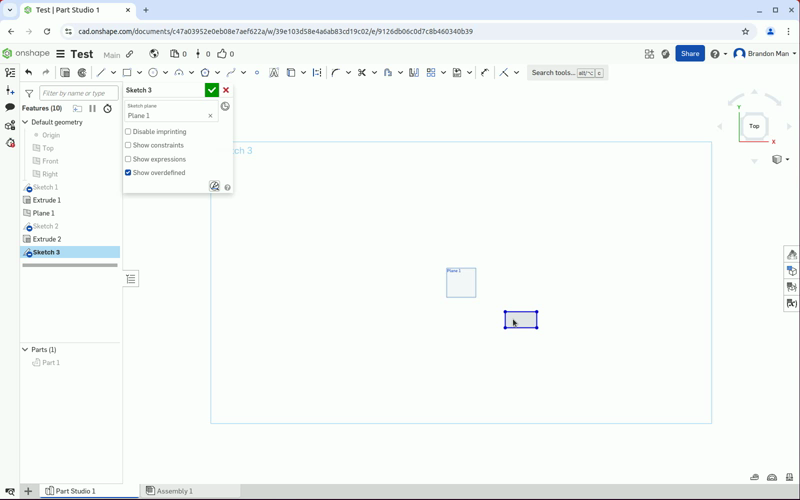
scroll(6)
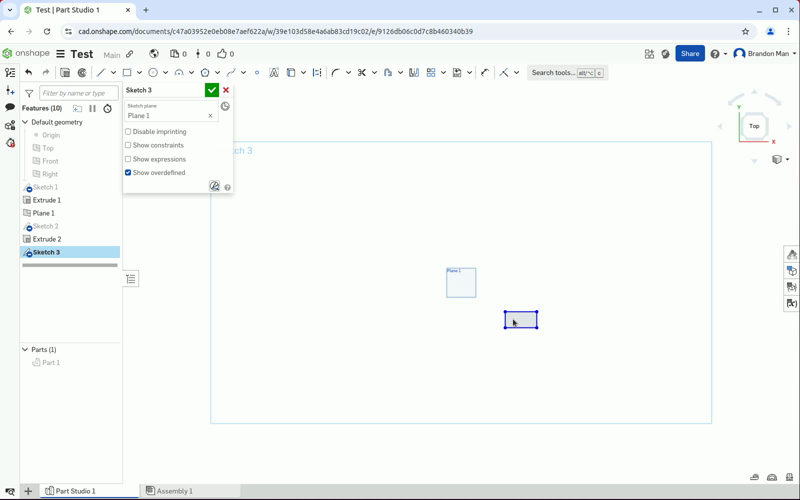
scroll(6)
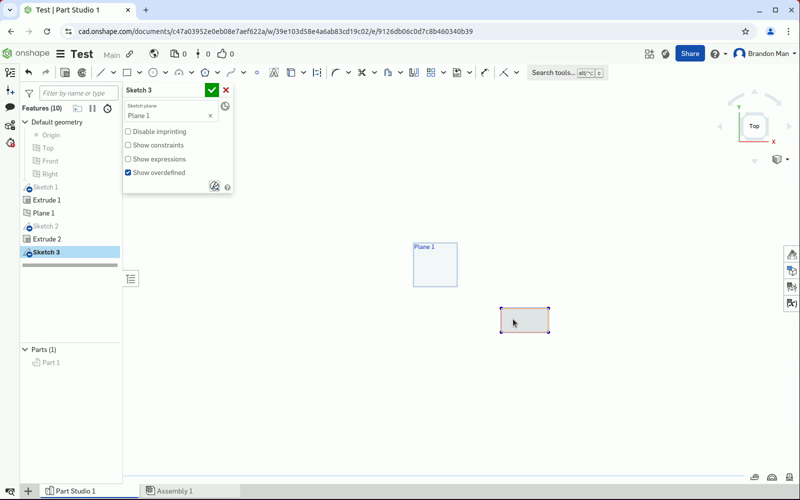
scroll(6)
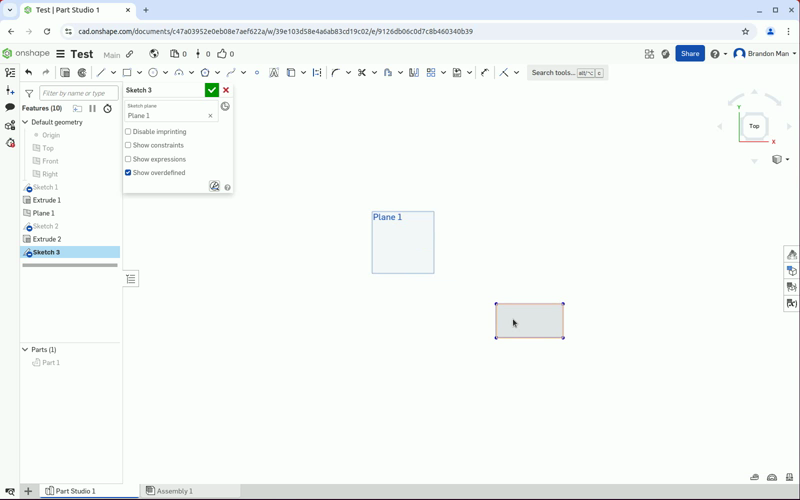
scroll(6)
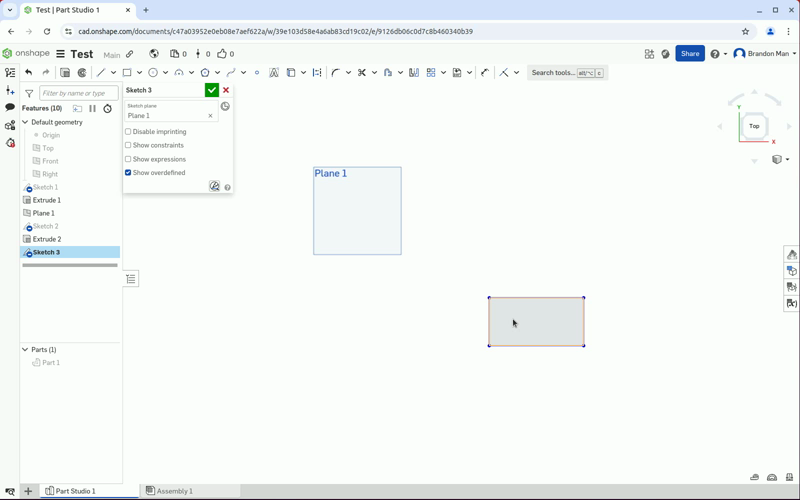
scroll(6)
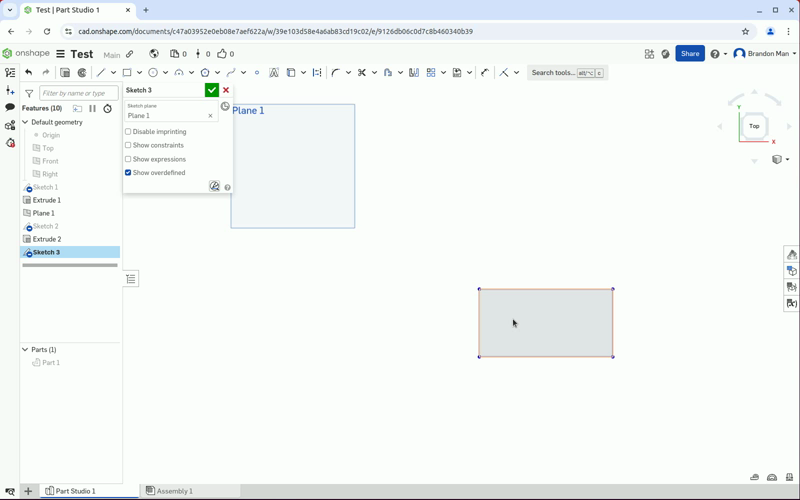
scroll(6)
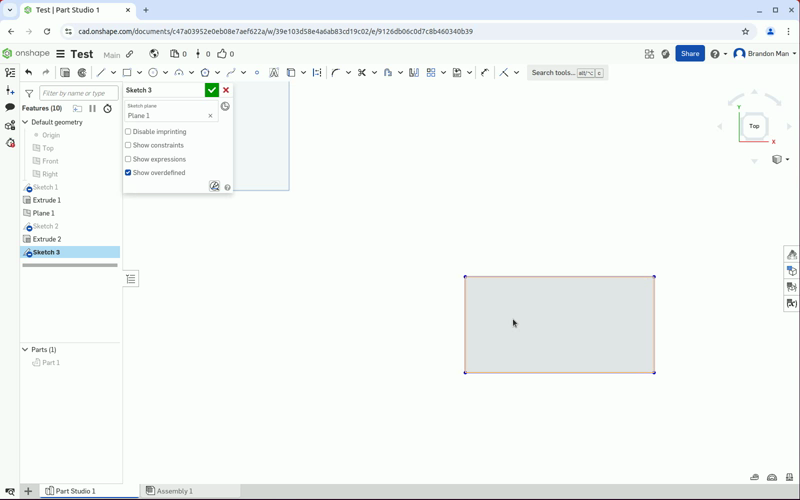
scroll(6)
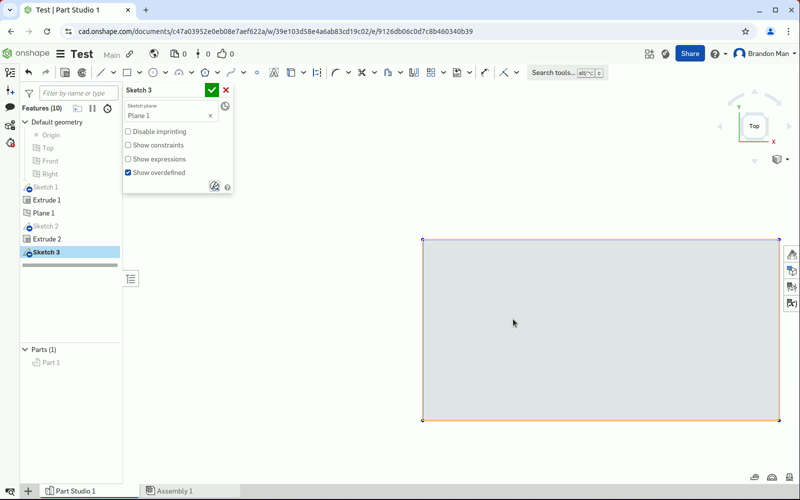
click(513, 318)
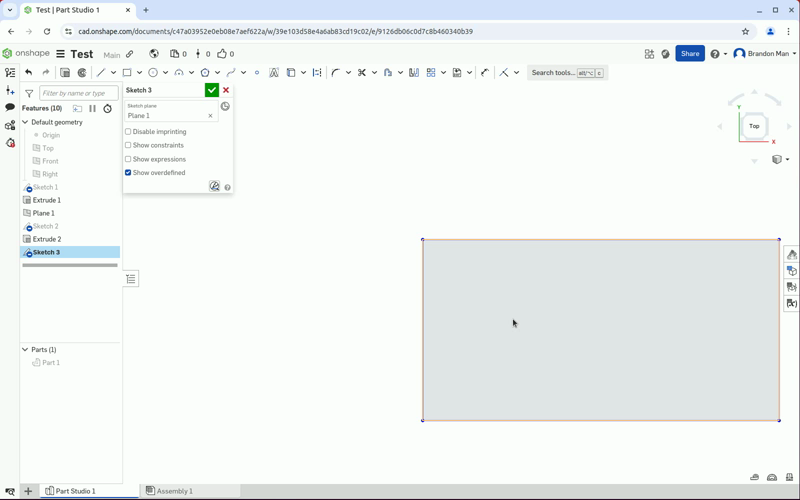
scroll(-6)
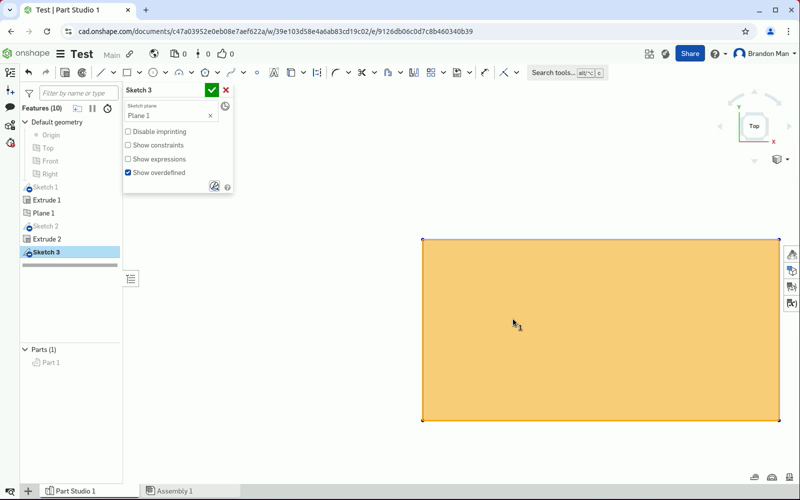
scroll(-6)
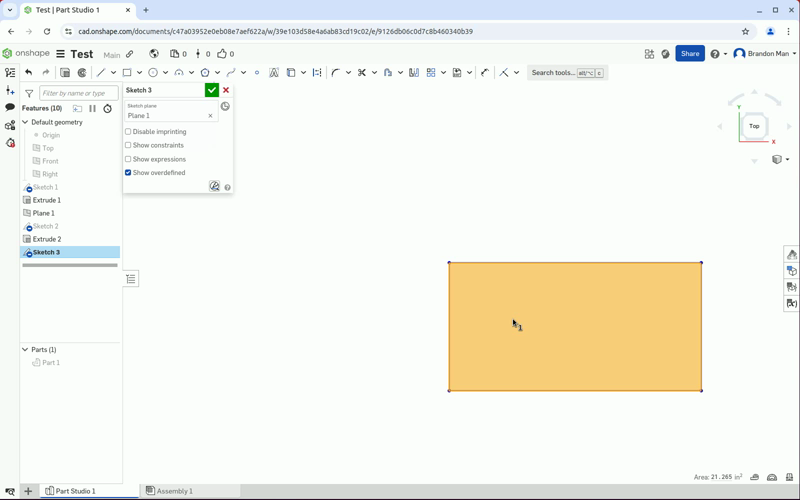
scroll(-6)
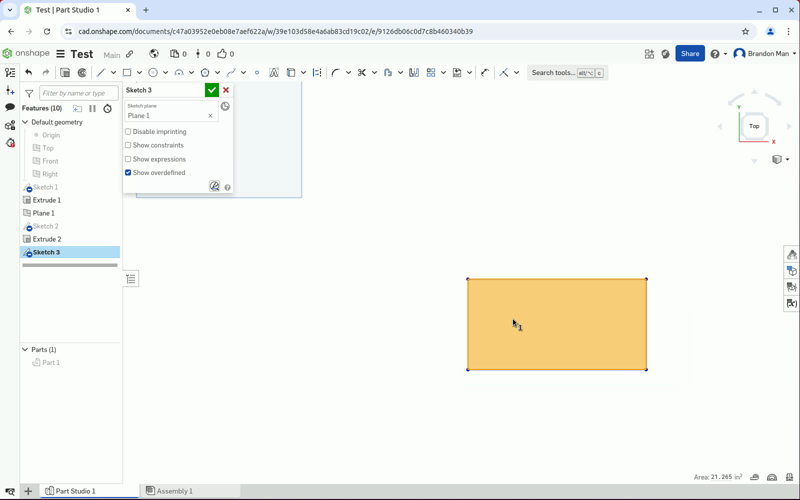
scroll(-6)
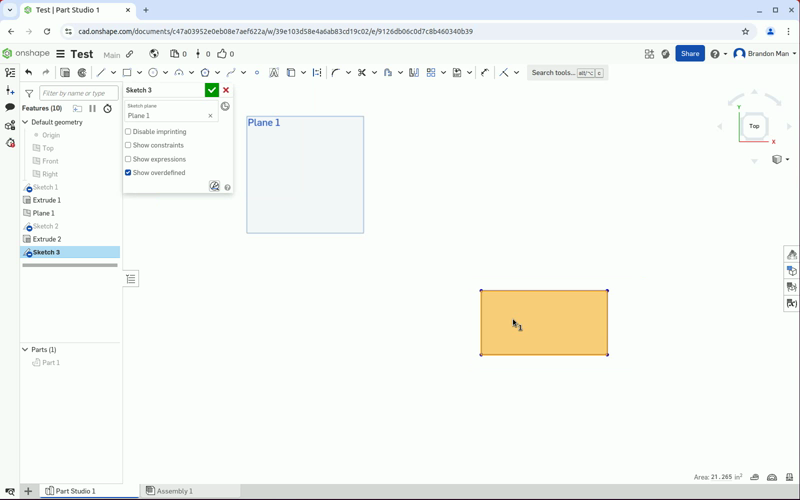
scroll(-6)
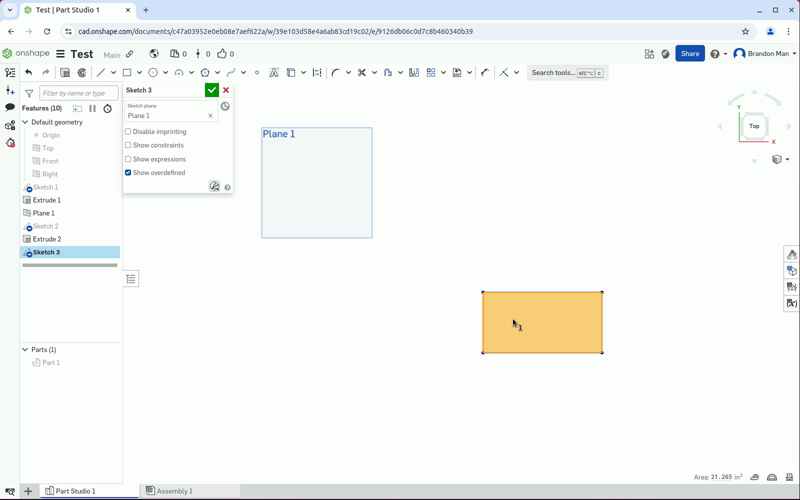
scroll(-6)
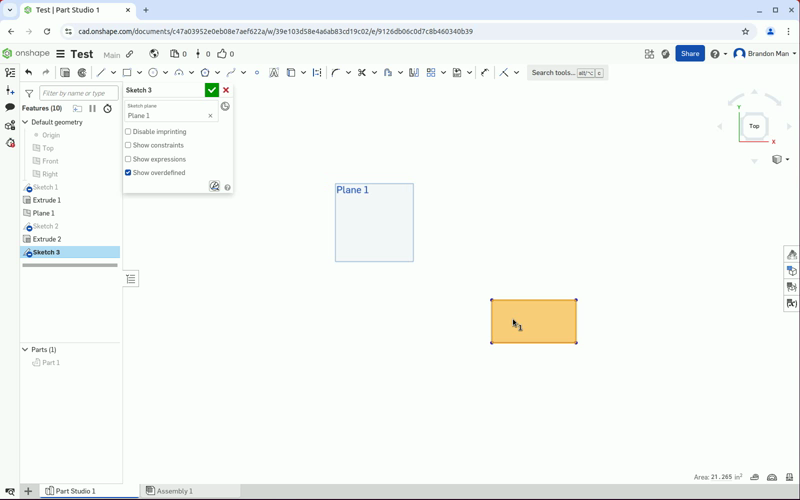
scroll(-6)
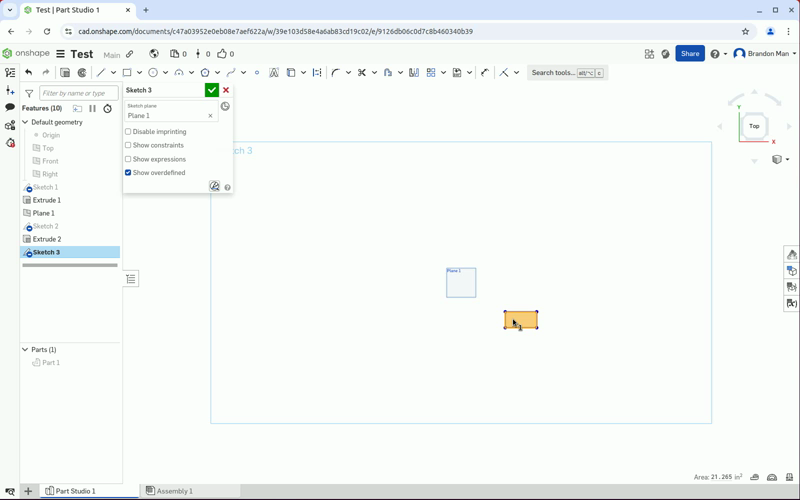
mouse_move(73, 352)
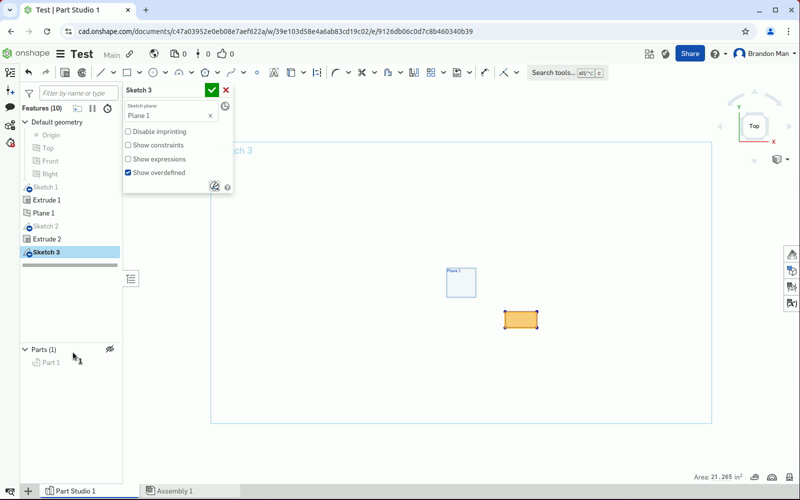
key(shift+y)
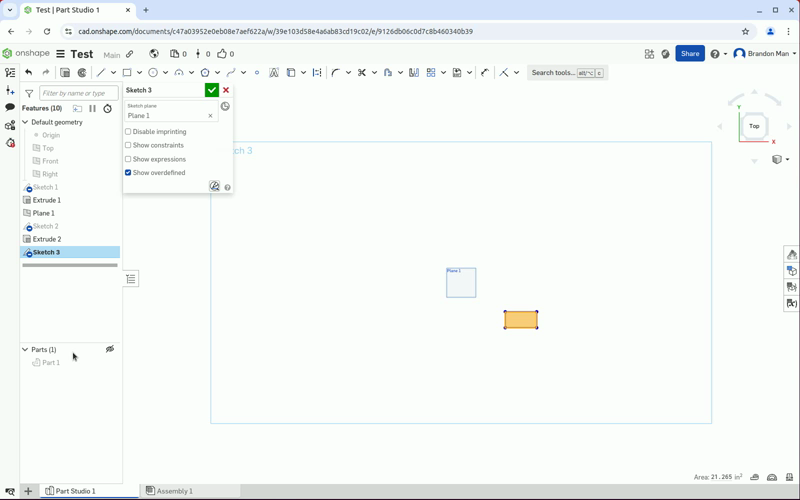
key(shift+e)
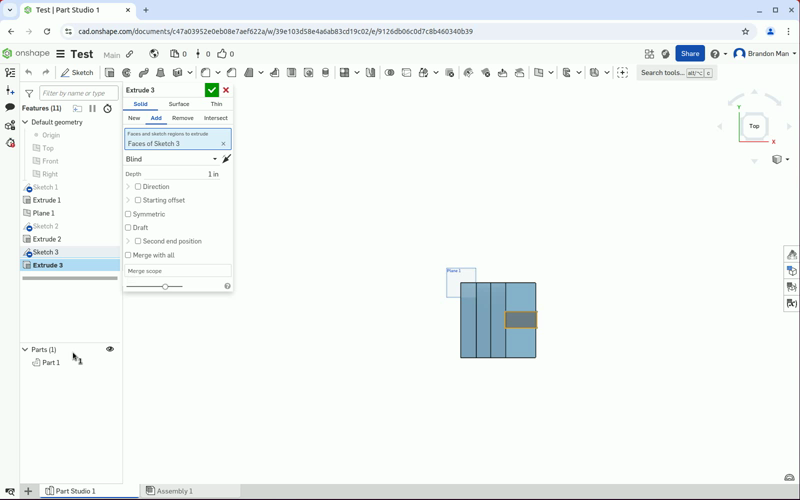
mouse_move(143, 106)
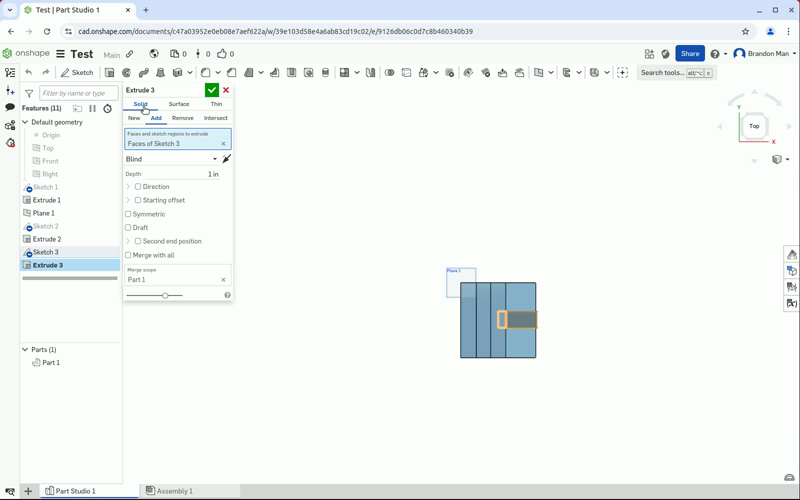
click(143, 106)
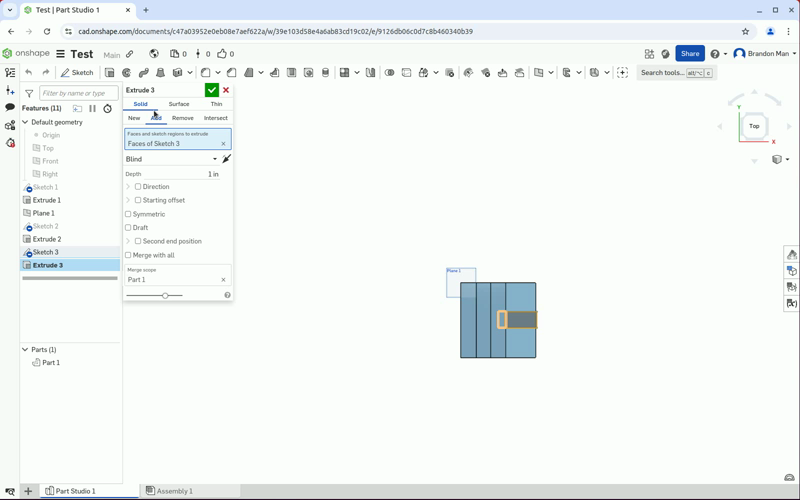
mouse_move(186, 120)
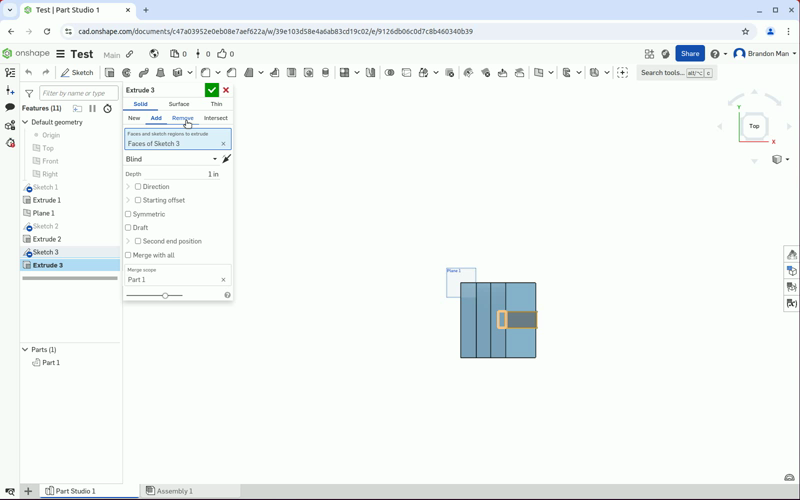
click(186, 120)
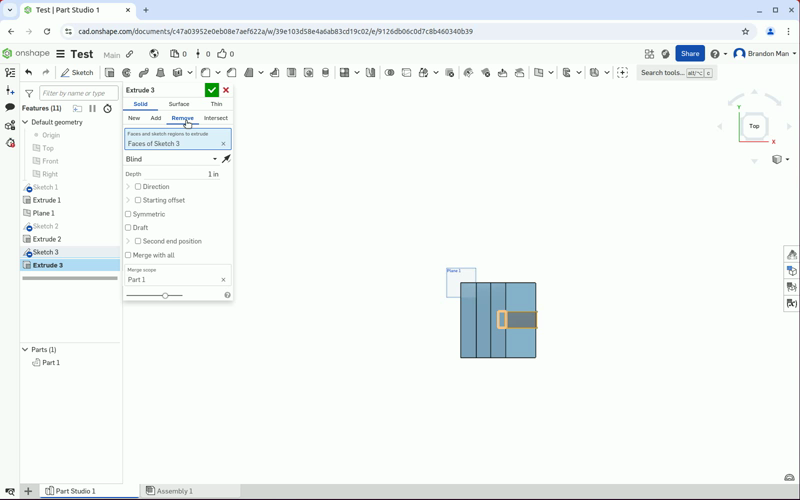
key(tab, 4)
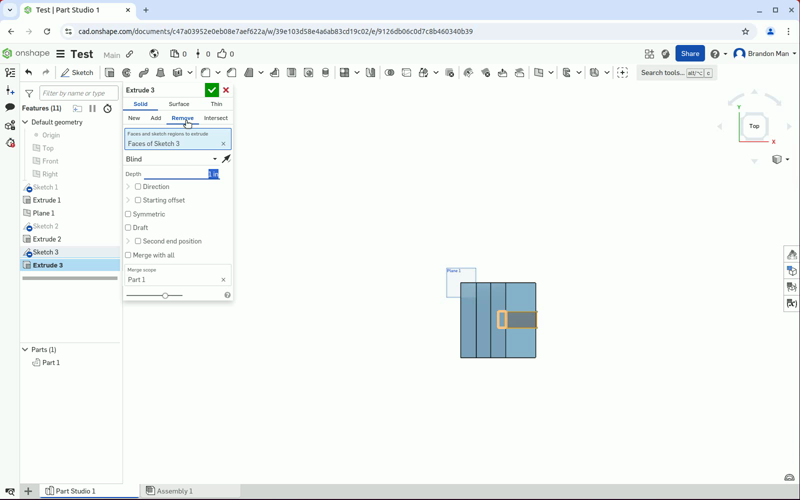
text(23.108)
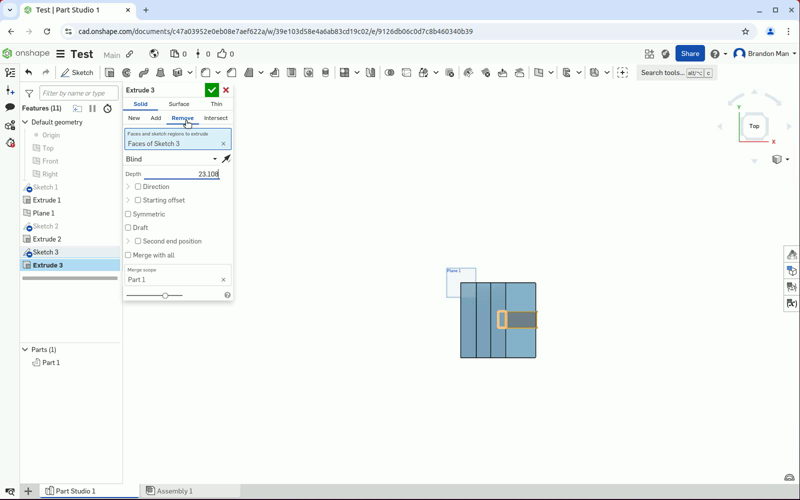
key(tab, 6)
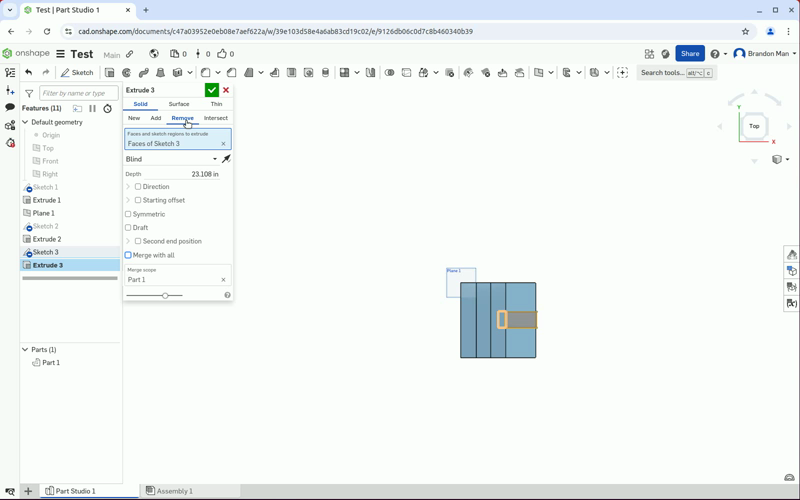
key(space)
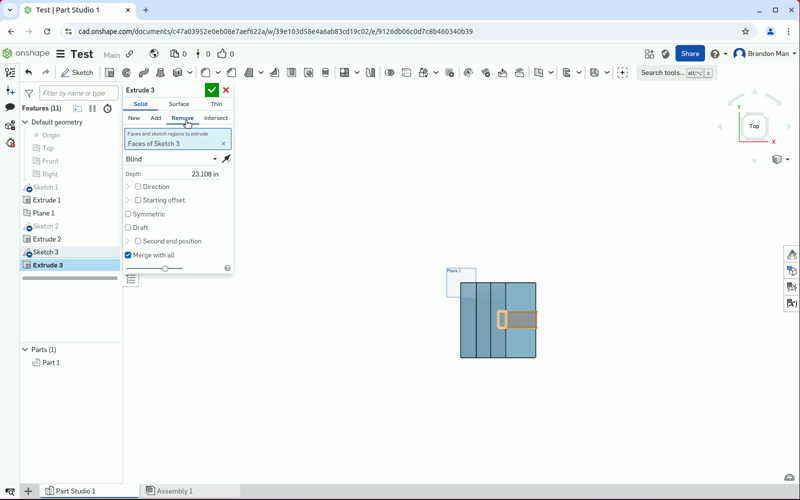
key(enter)
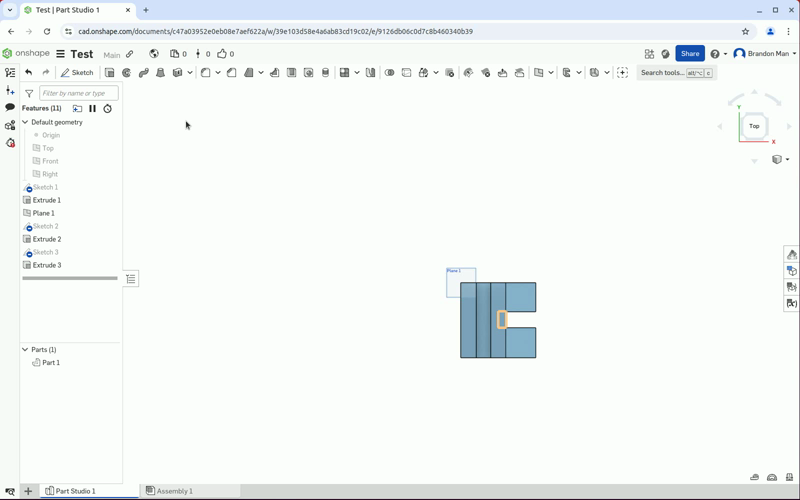
key(shift+h)
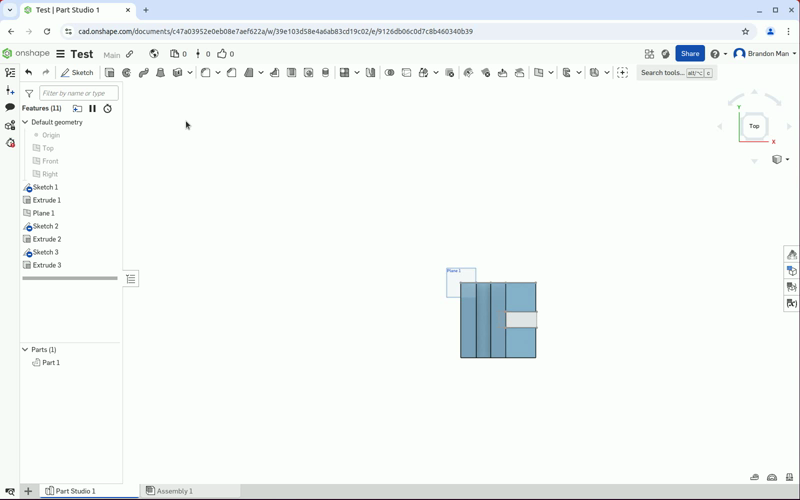
key(shift+h)
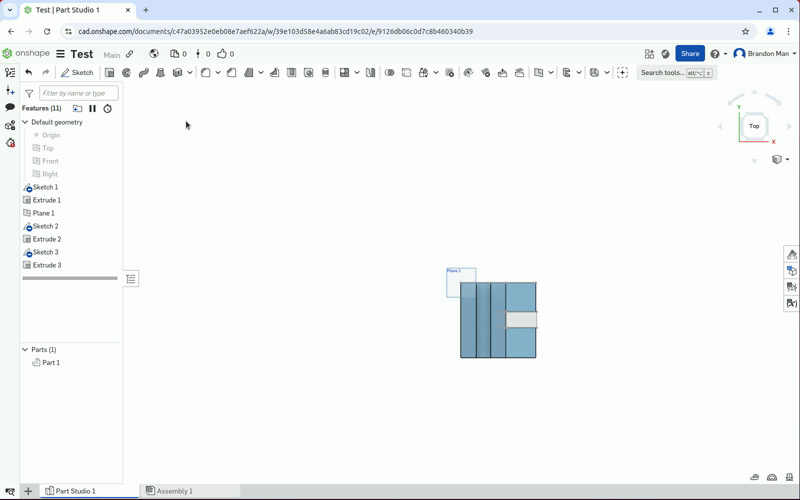
key(shift+7)
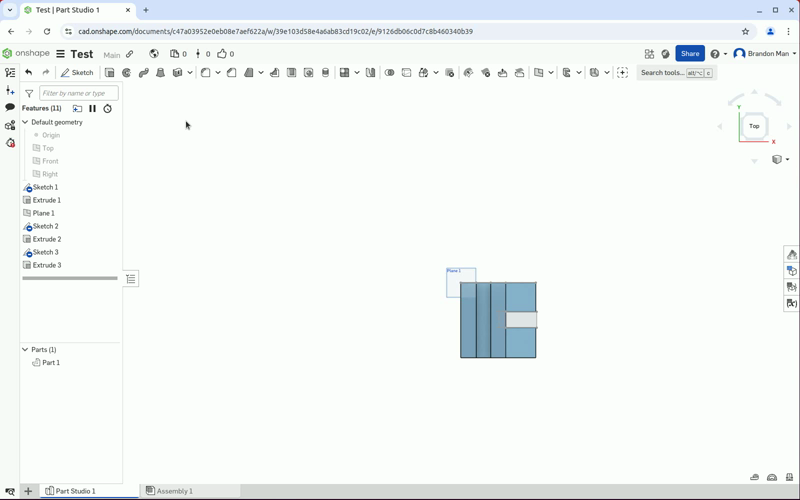
key(up, 3)
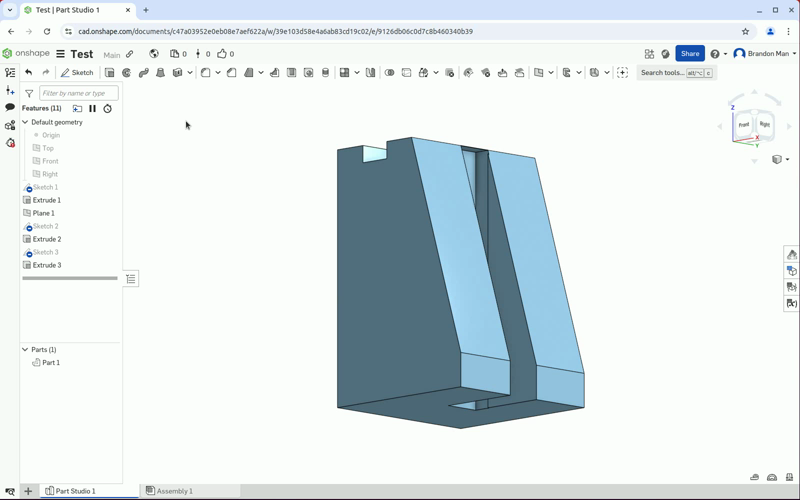
key(left, 3)
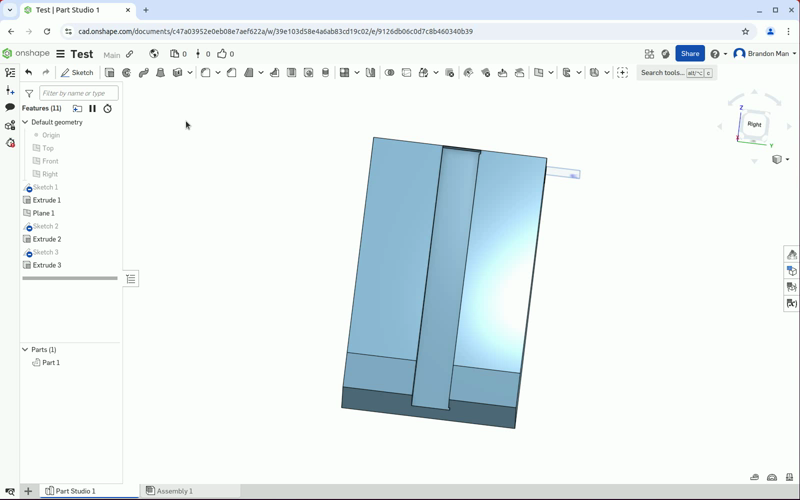
key(right, 3)
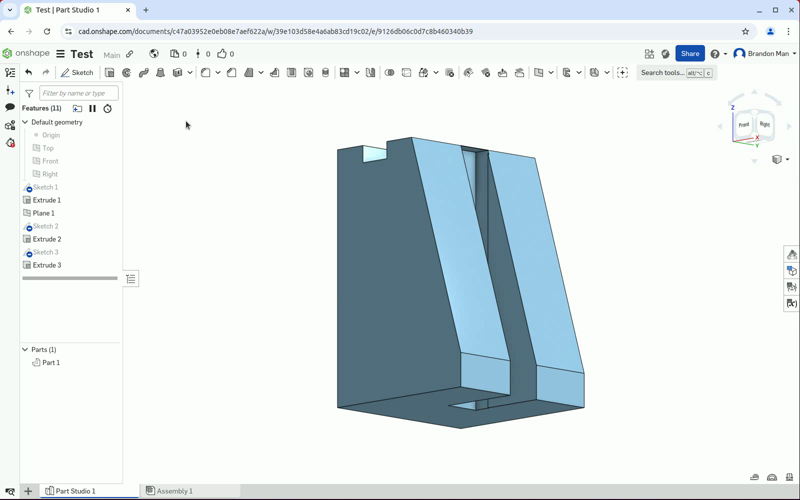
key(down, 3)
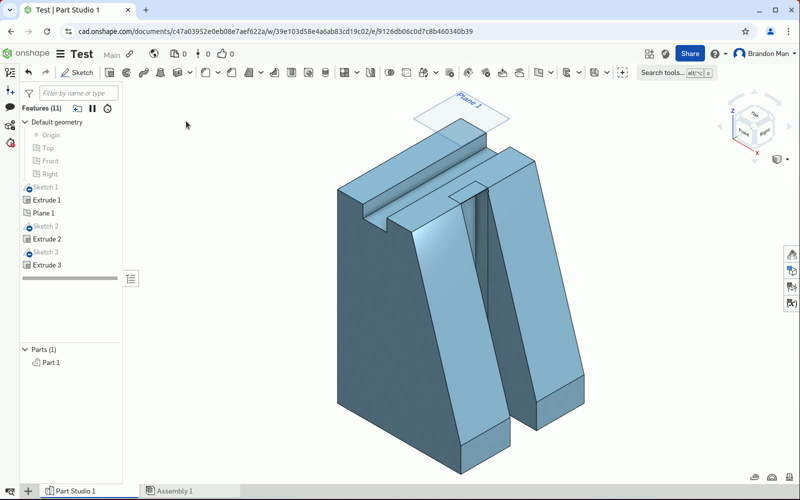
mouse_move(73, 189)
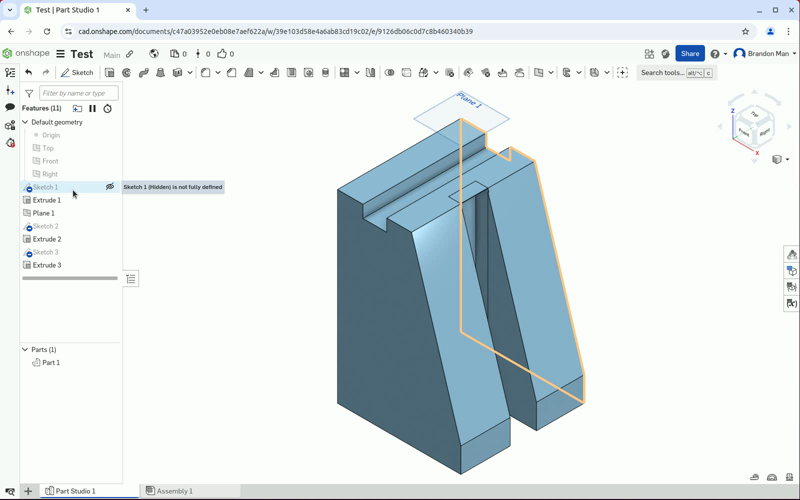
click(73, 189)